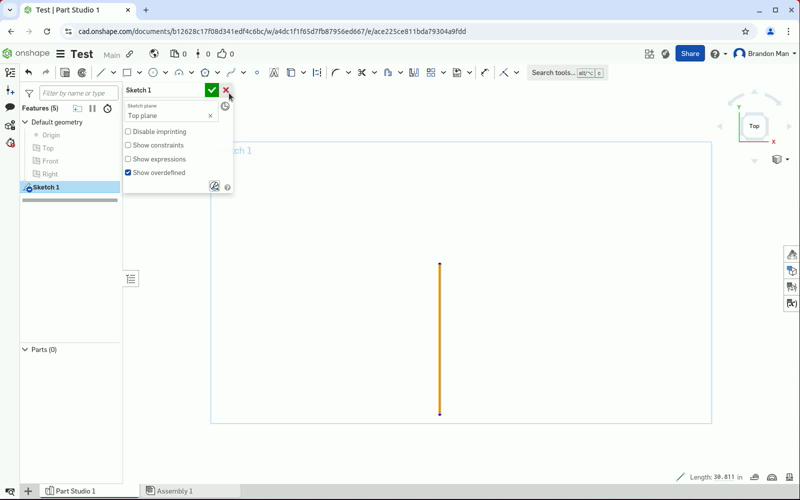
key(shift+h)
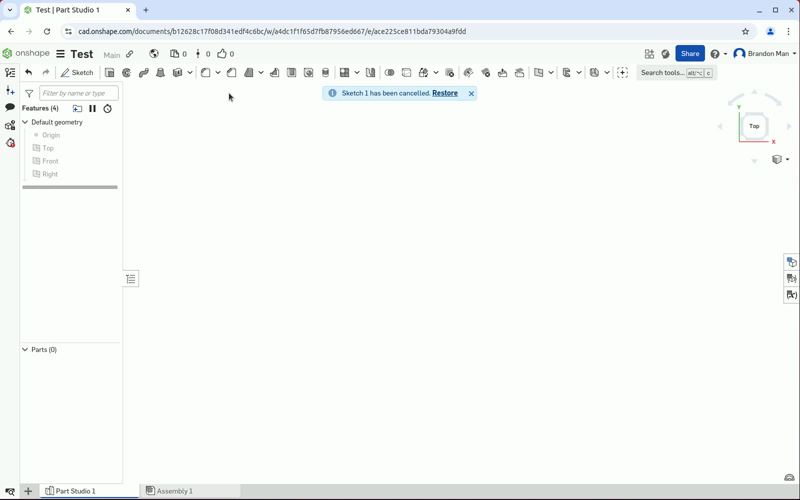
mouse_move(73, 352)
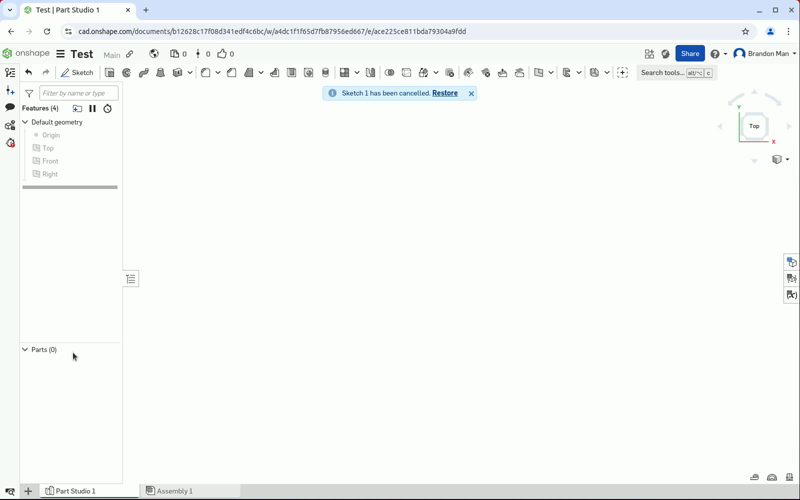
key(y)
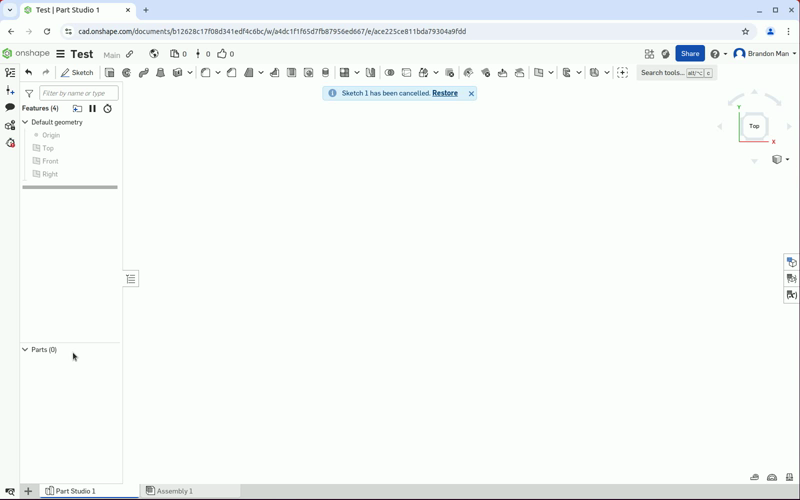
key(shift+p)
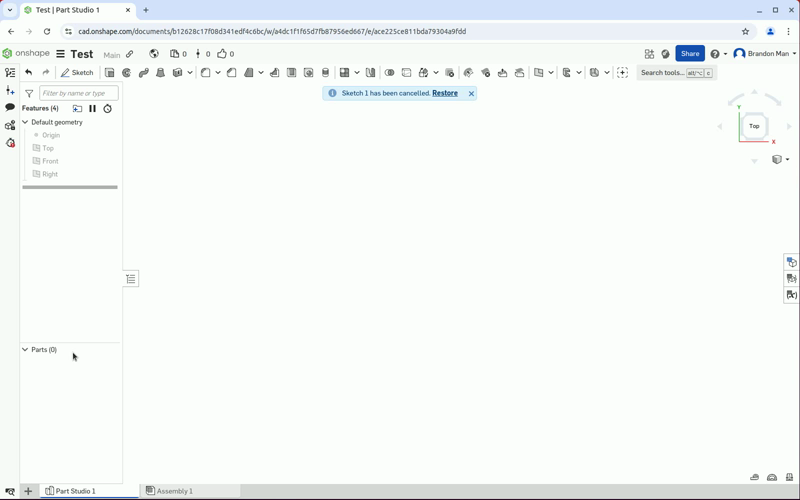
key(space)
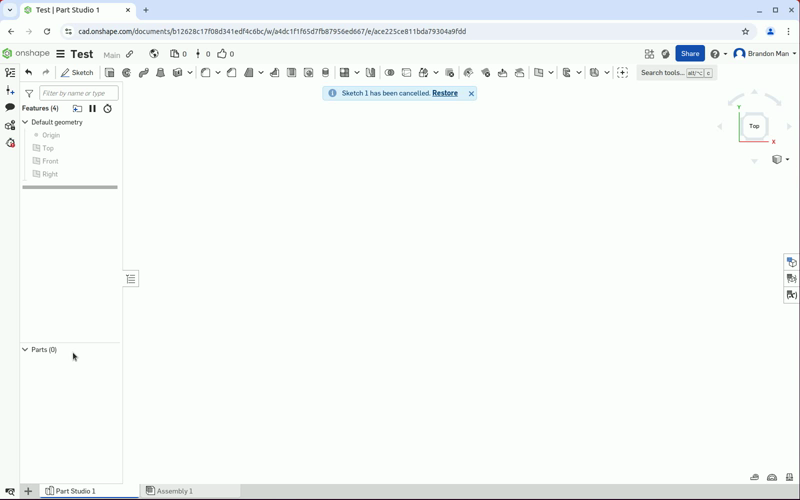
key_down(shift)
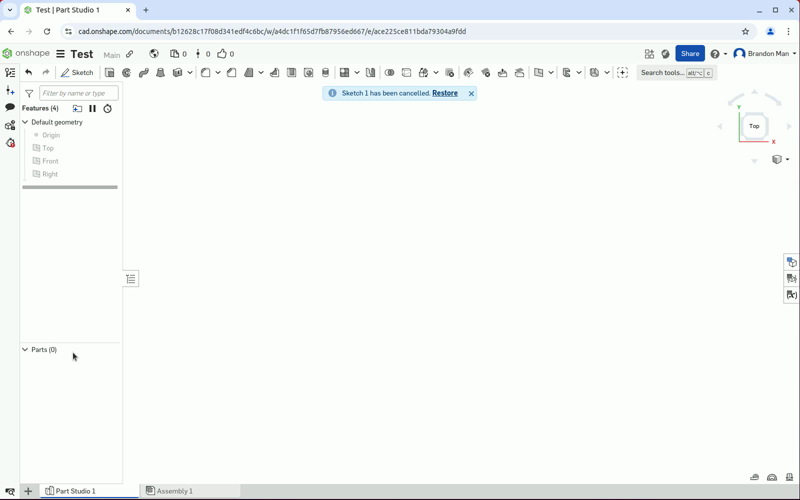
key(up)
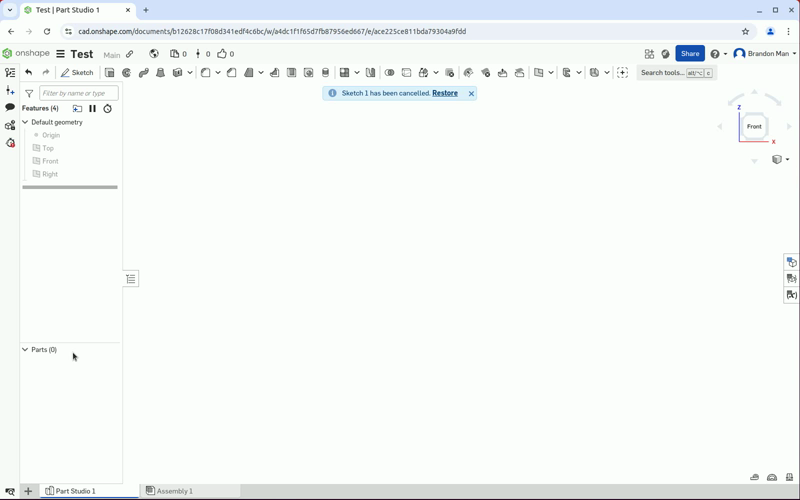
key_up(shift)
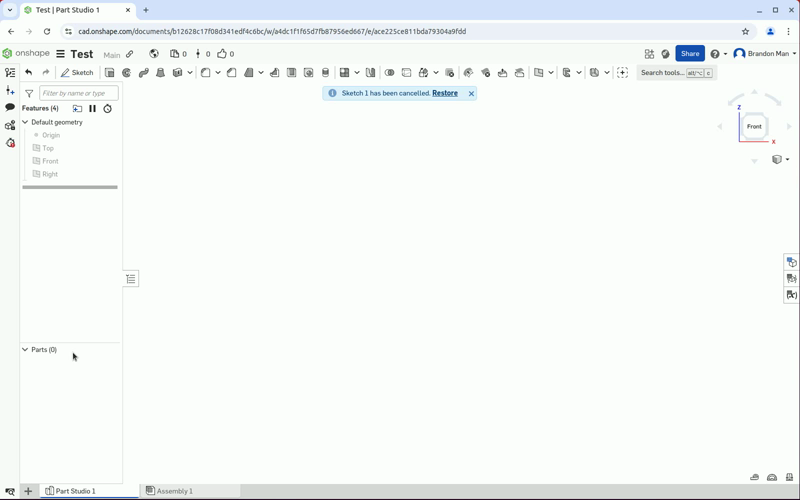
mouse_move(73, 352)
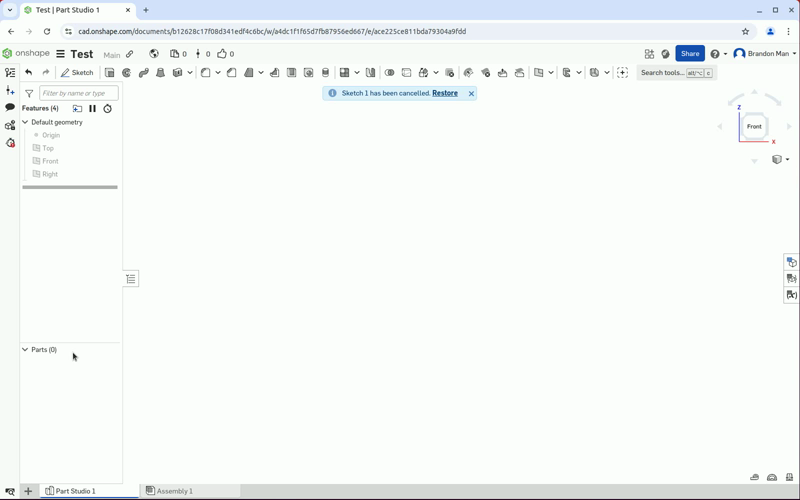
key(shift+y)
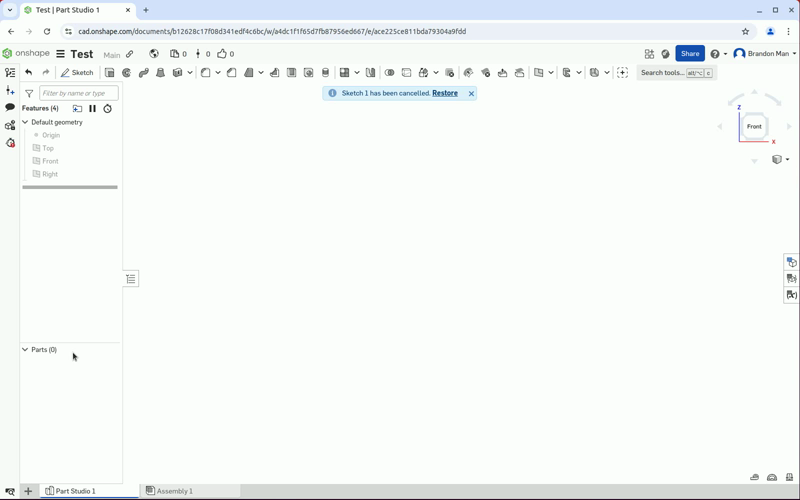
key(shift+s)
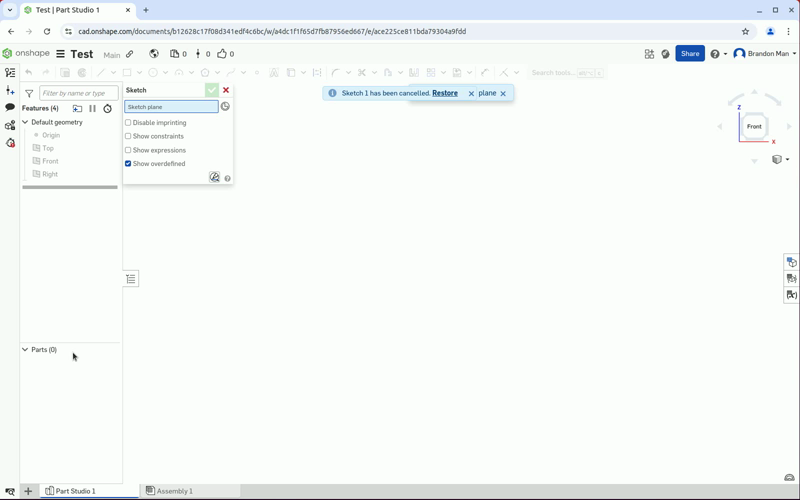
mouse_move(73, 163)
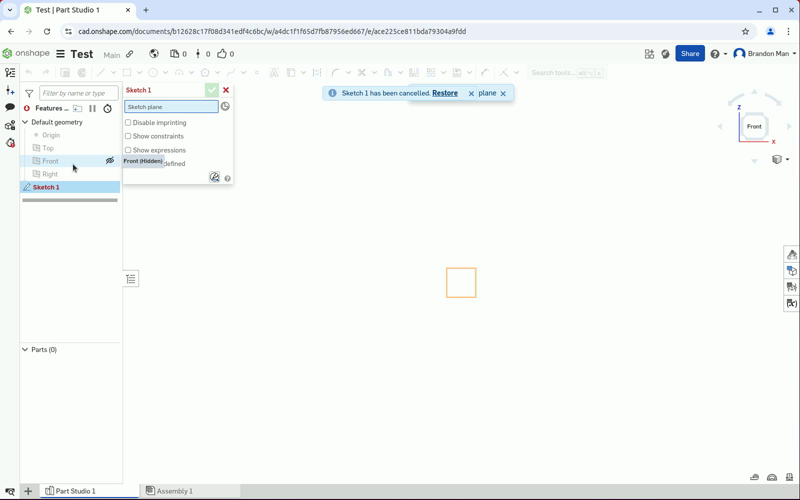
click(73, 163)
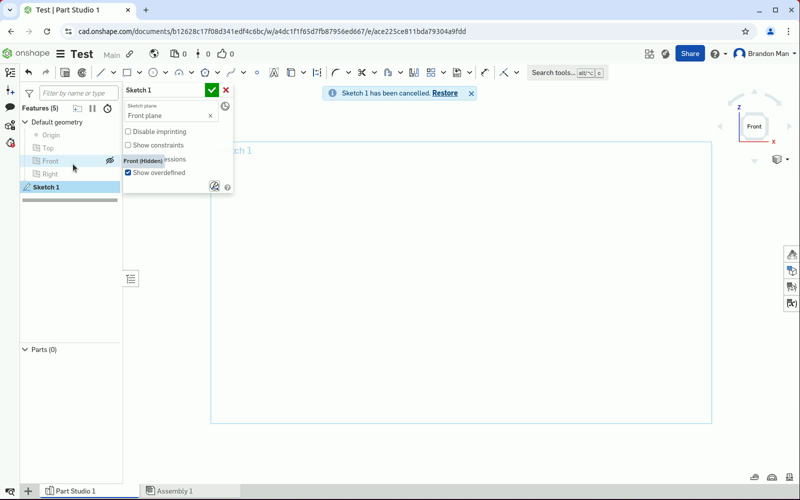
mouse_move(73, 352)
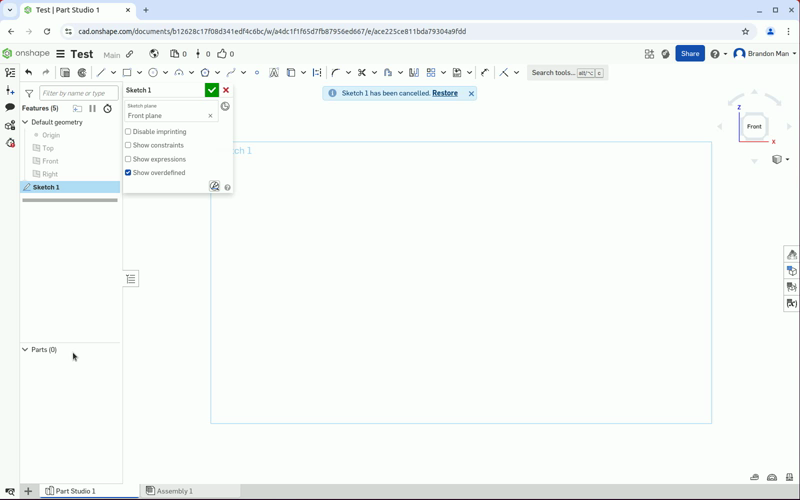
key(y)
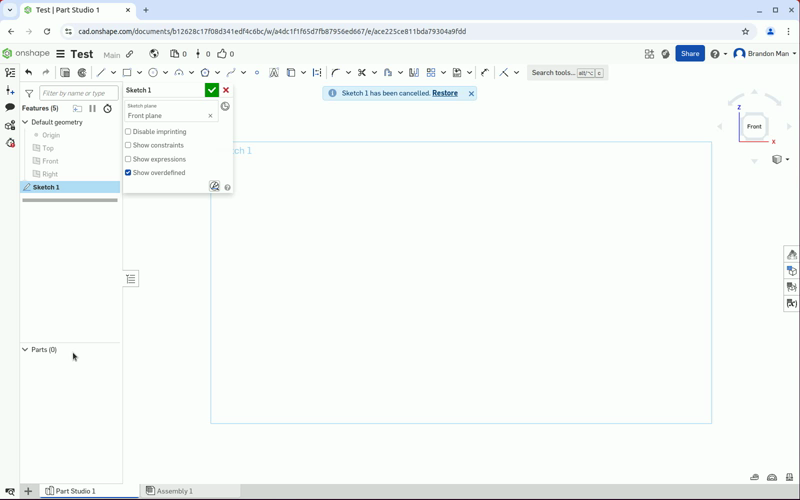
key(l)
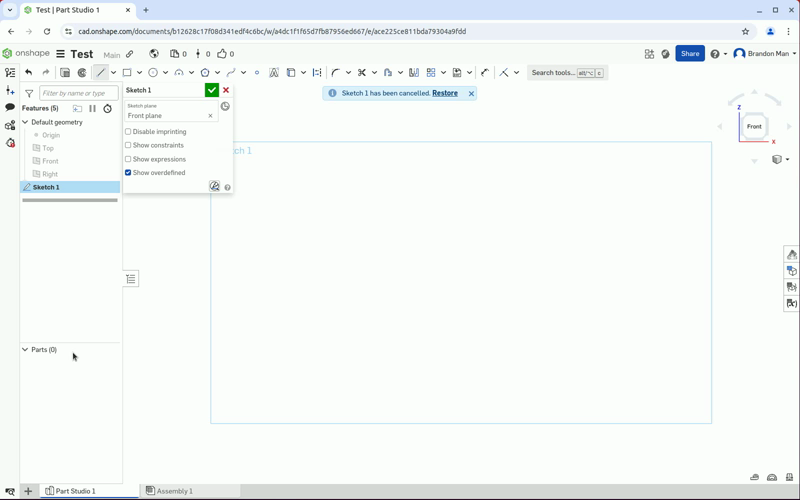
key_down(shift)
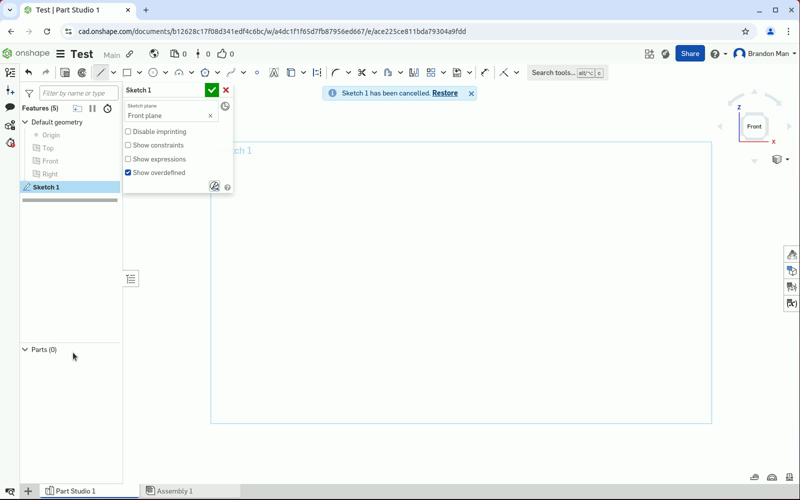
mouse_move(460, 218)
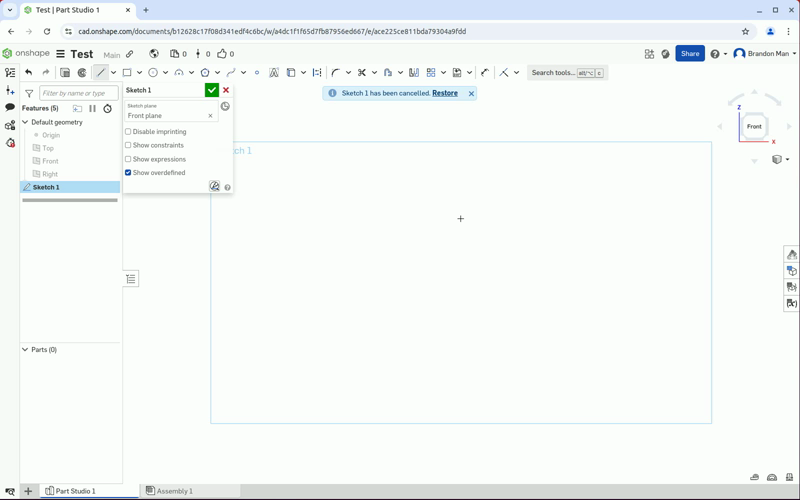
click(460, 218)
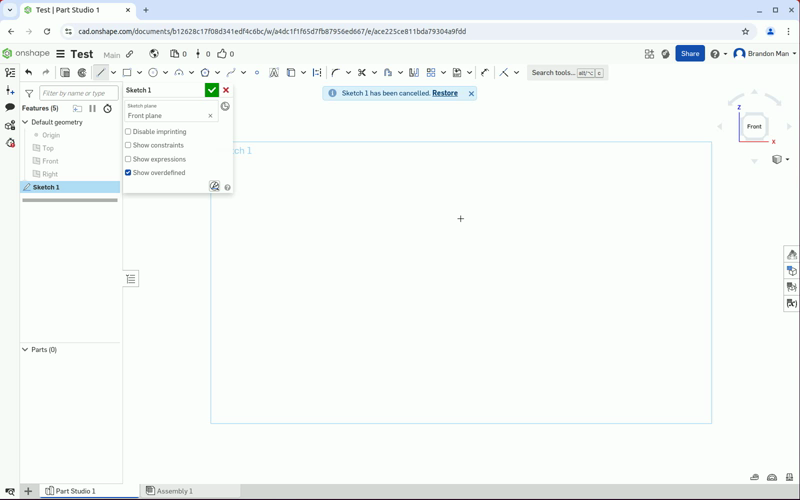
key_up(shift)
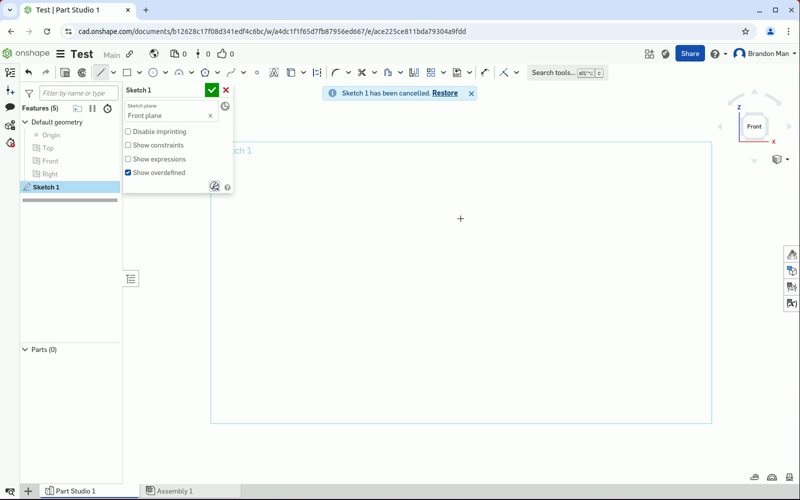
key_down(shift)
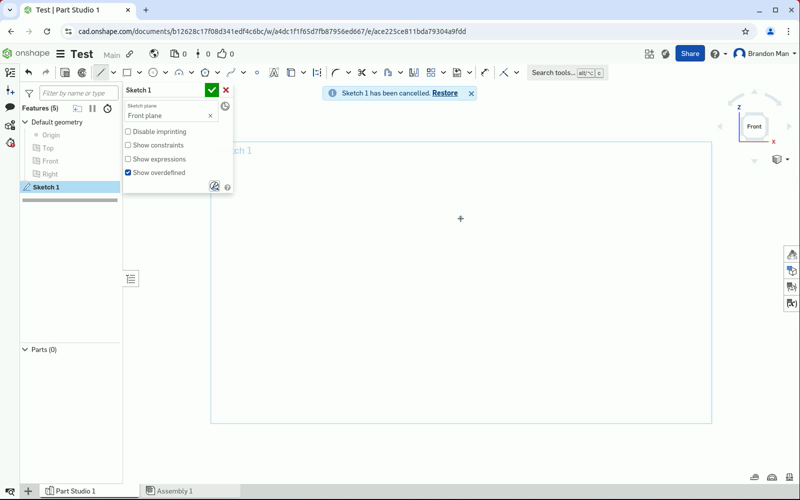
mouse_move(517, 251)
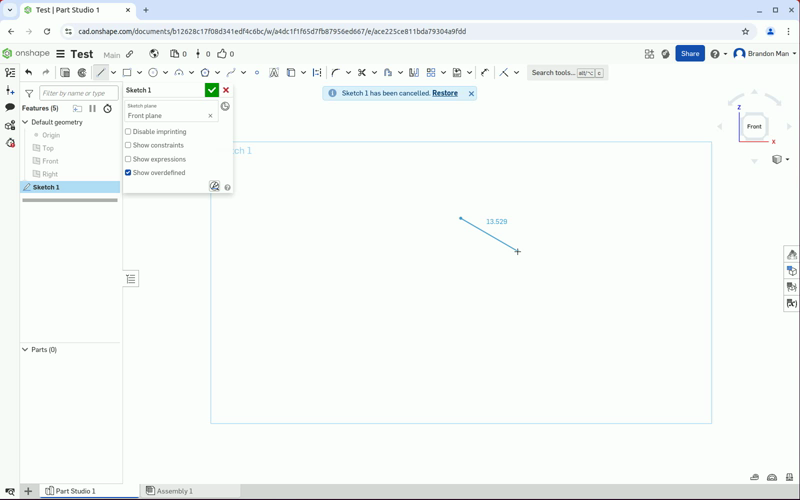
click(517, 251)
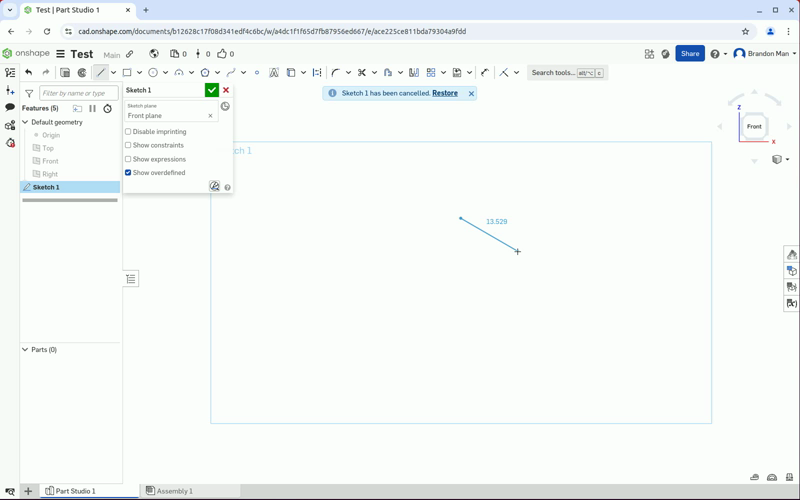
key_up(shift)
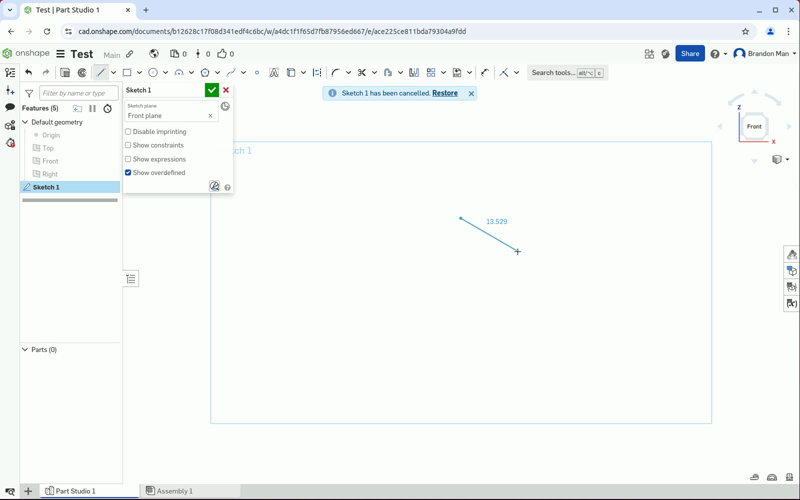
key_down(shift)
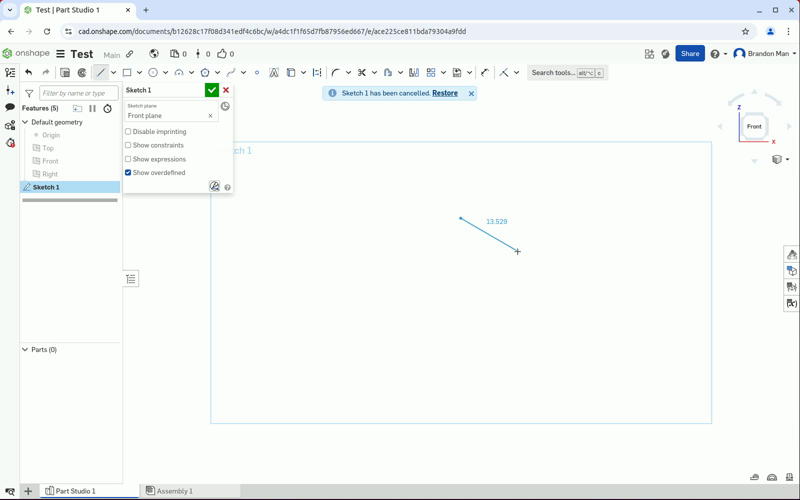
mouse_move(517, 185)
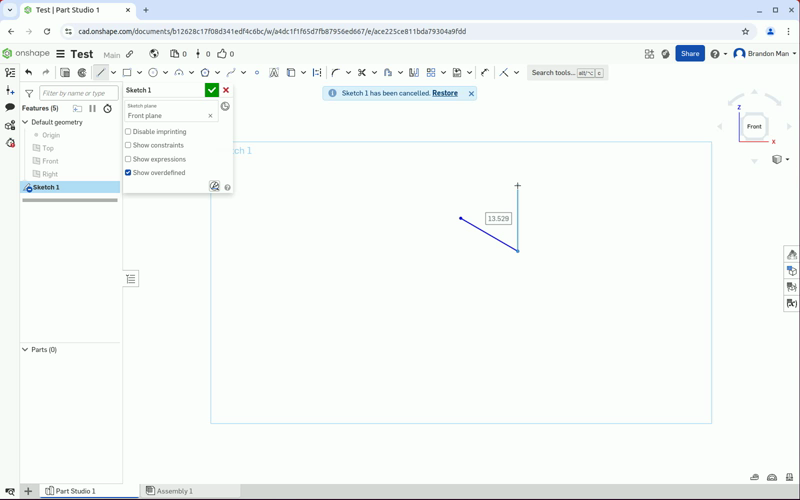
click(517, 185)
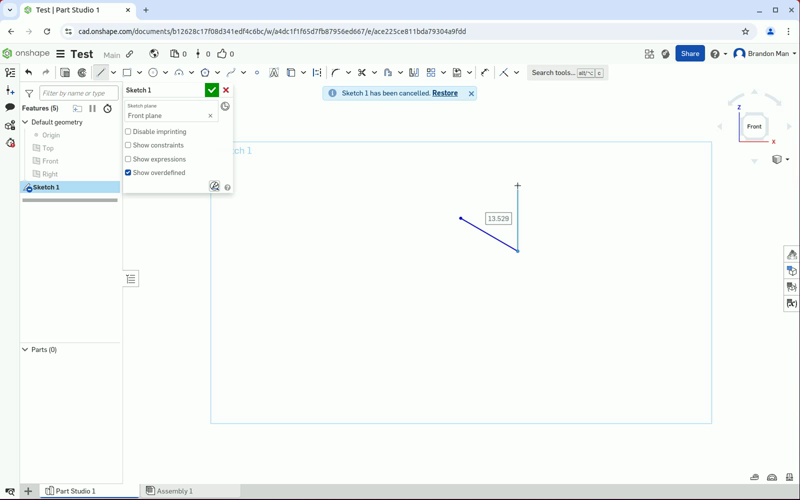
key_up(shift)
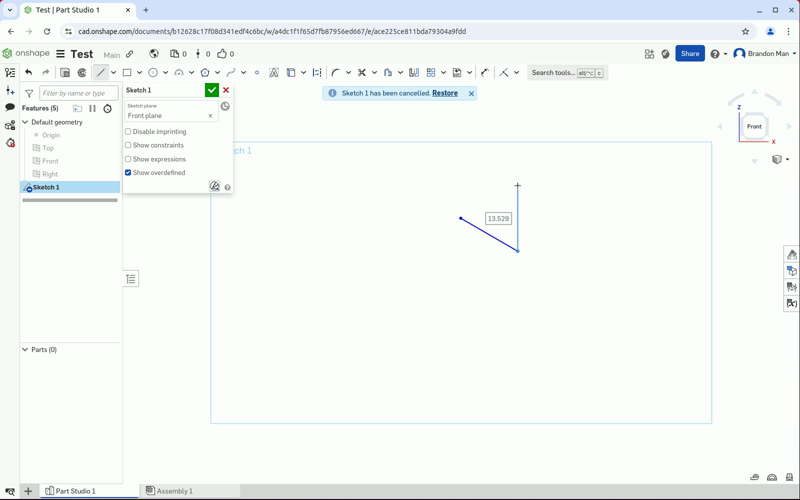
key_down(shift)
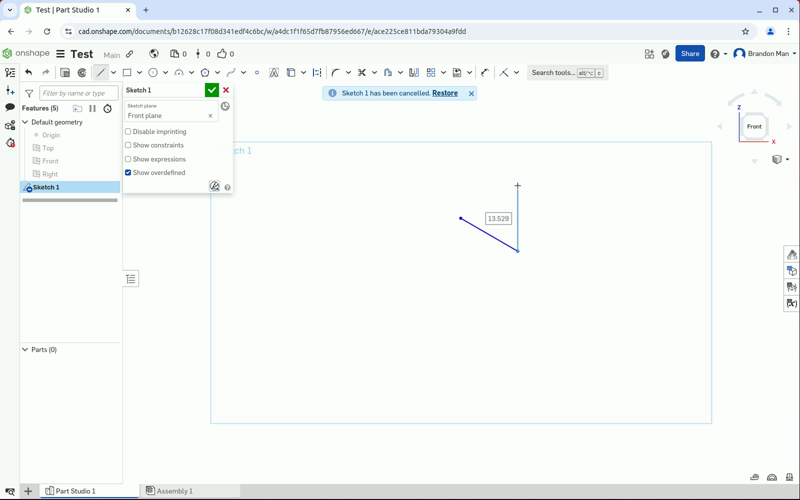
mouse_move(460, 218)
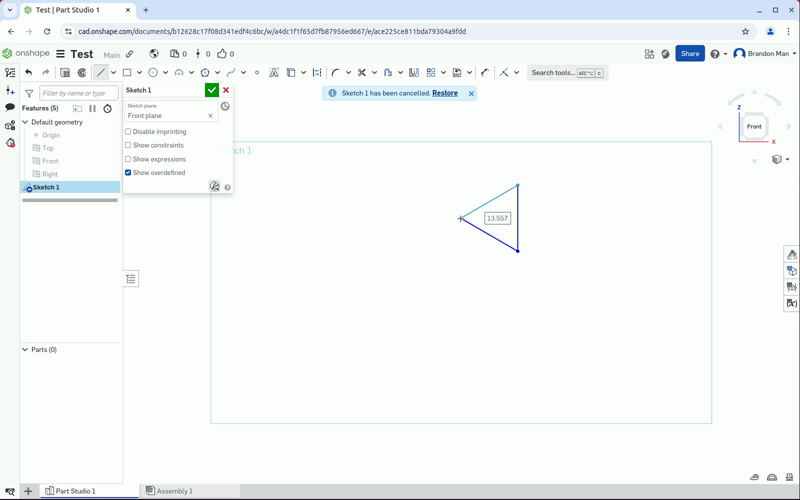
key_up(shift)
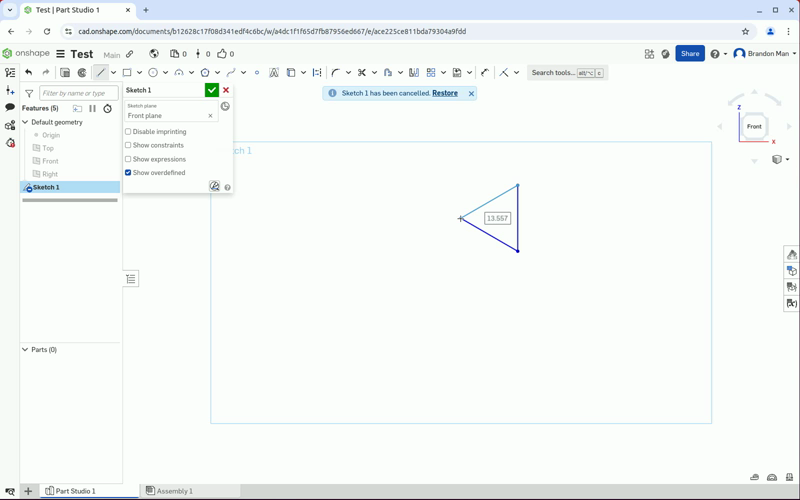
click(460, 218)
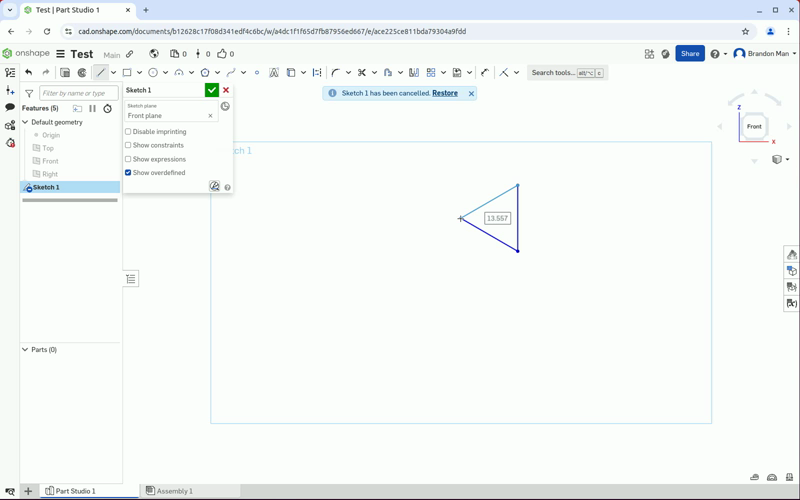
key(esc)
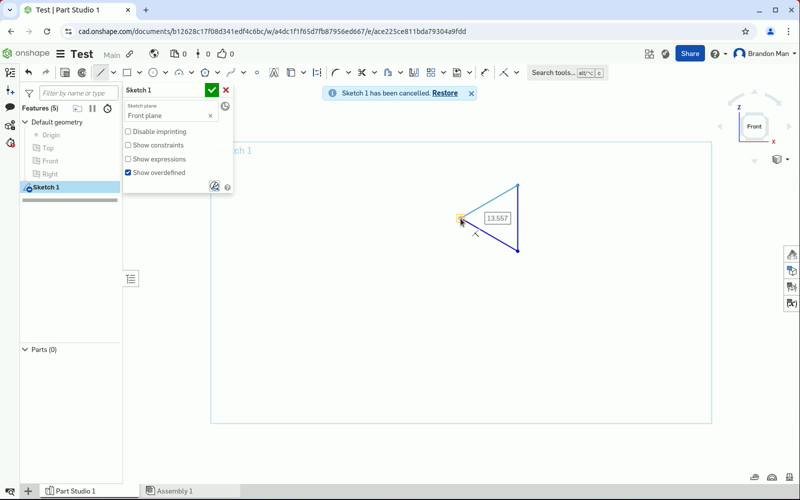
mouse_move(471, 217)
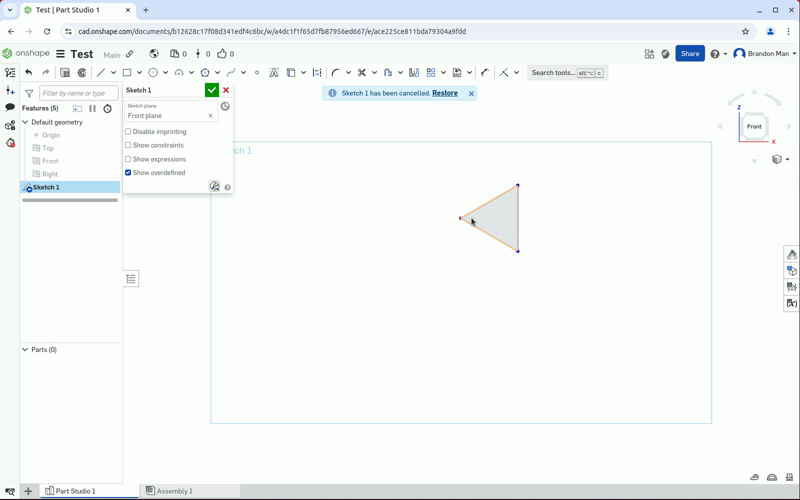
click(471, 217)
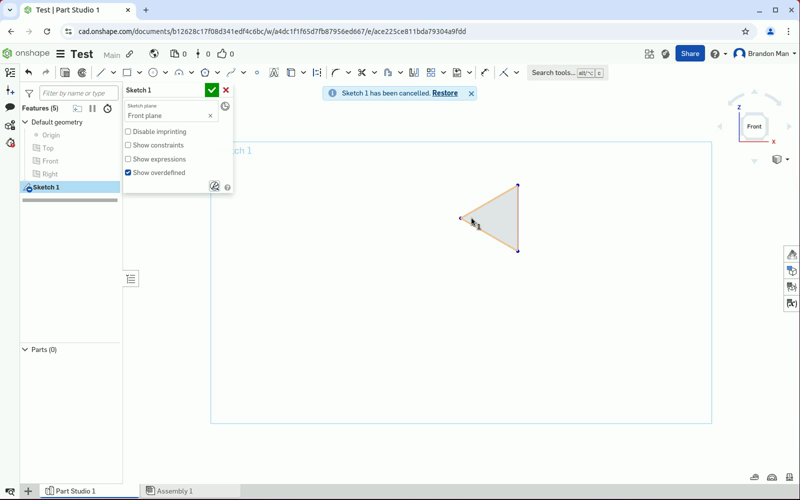
mouse_move(73, 352)
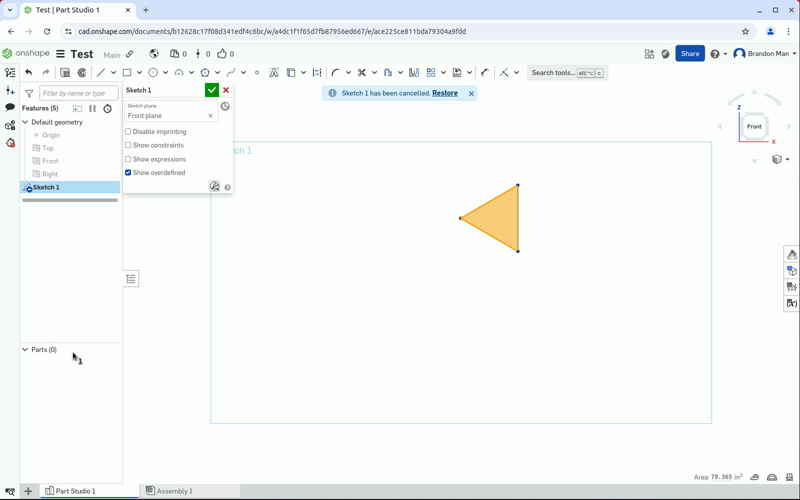
key(shift+y)
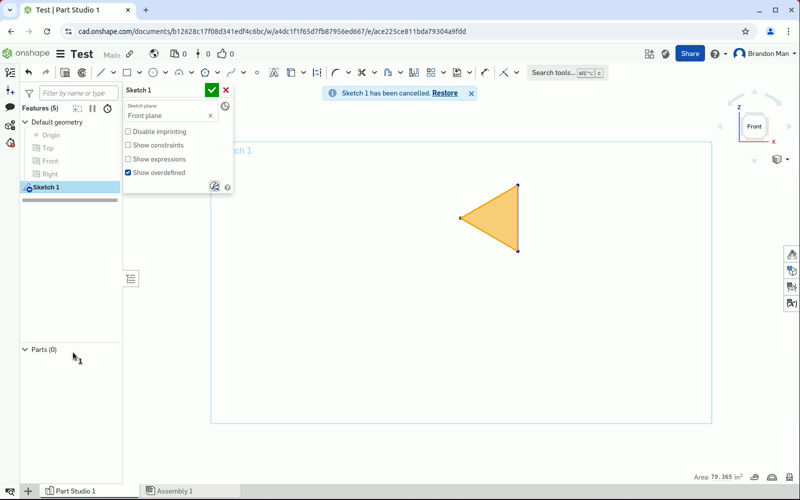
key(shift+e)
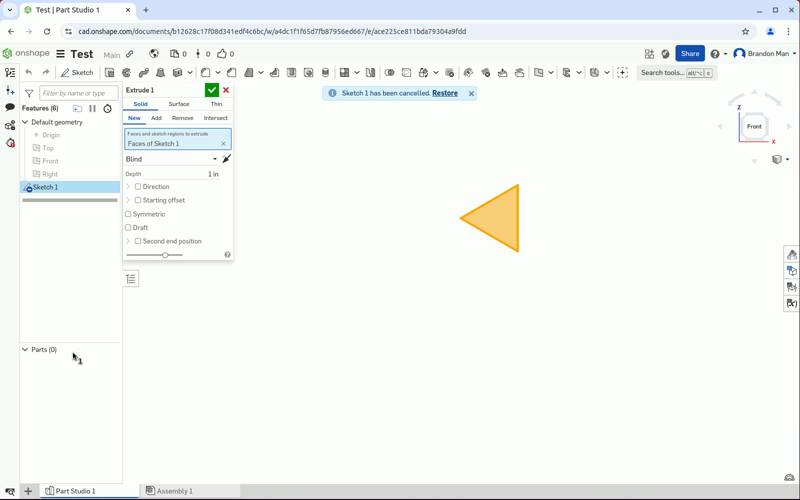
mouse_move(143, 106)
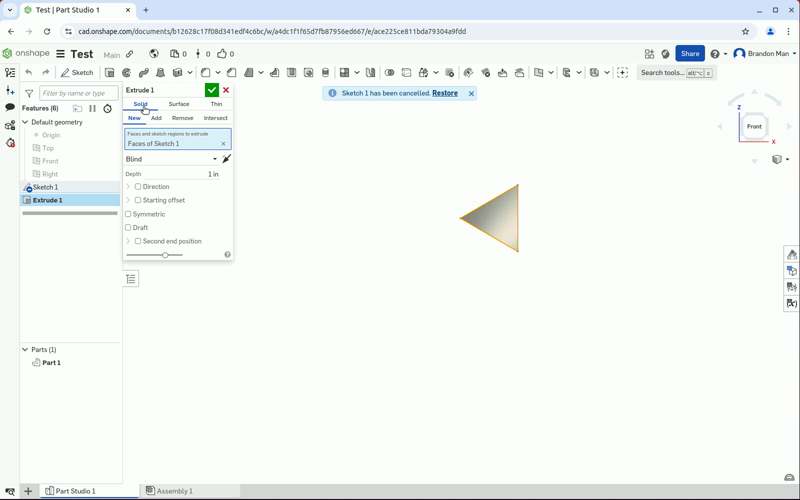
click(143, 106)
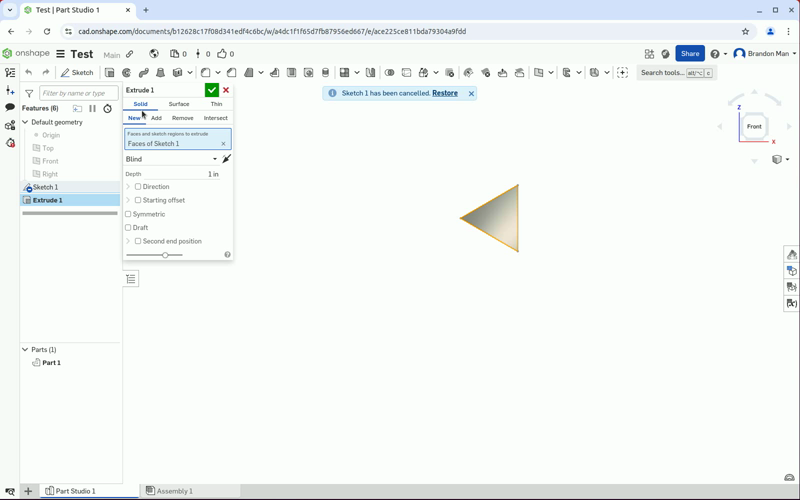
mouse_move(137, 120)
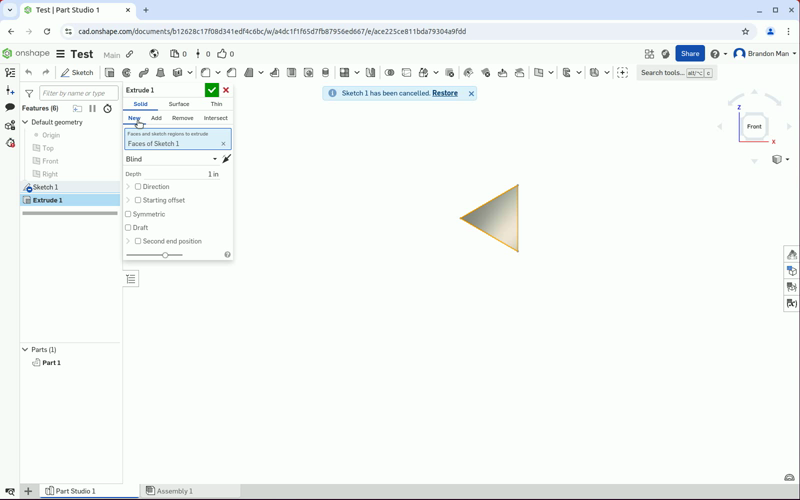
click(137, 120)
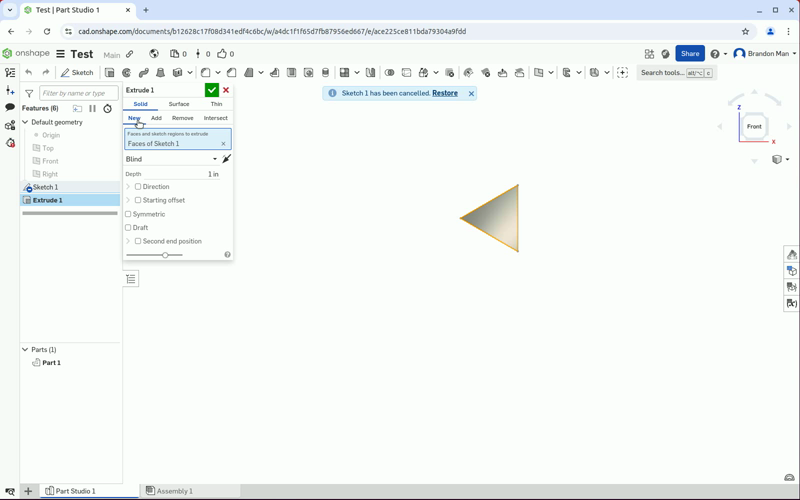
key(tab, 4)
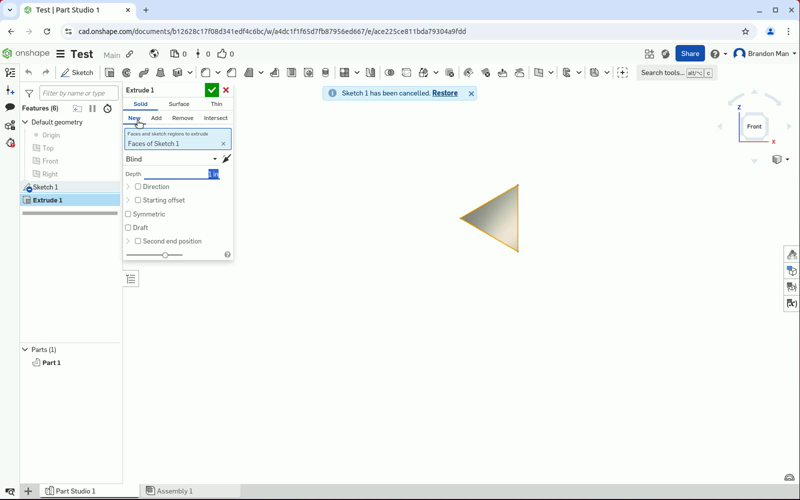
text(10.591)
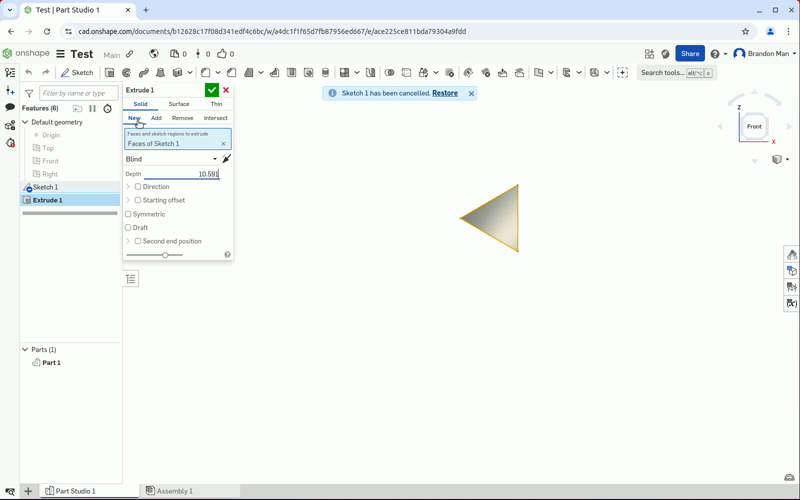
key(enter)
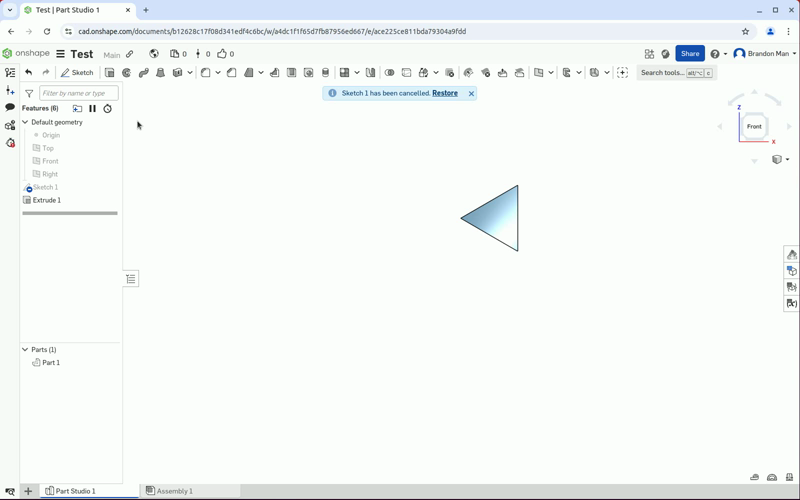
key(shift+h)
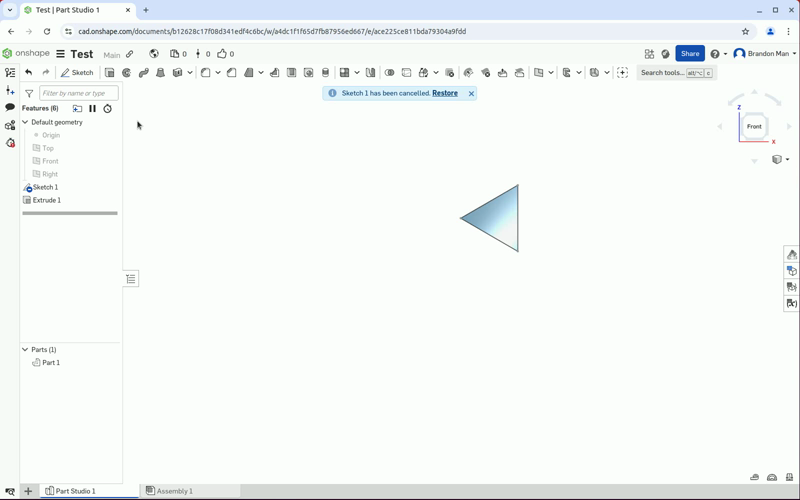
key(shift+h)
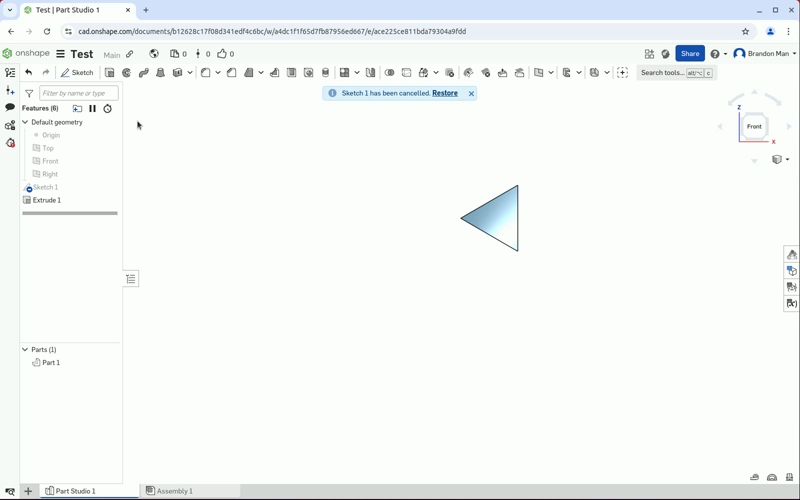
mouse_move(73, 189)
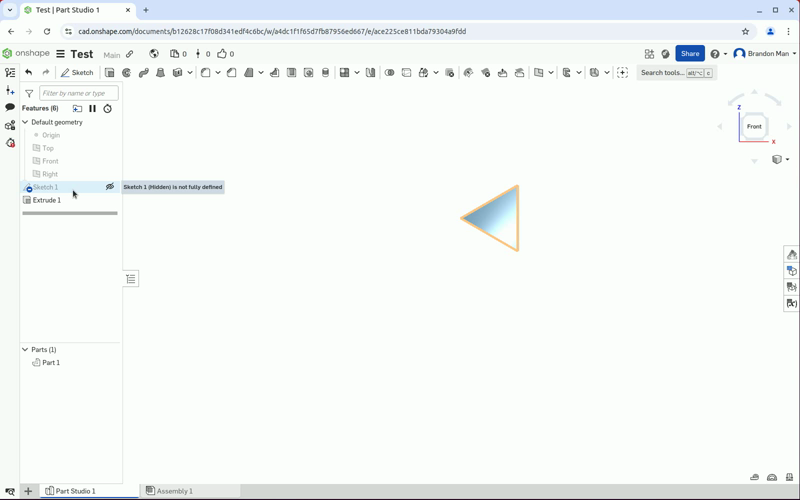
click(73, 189)
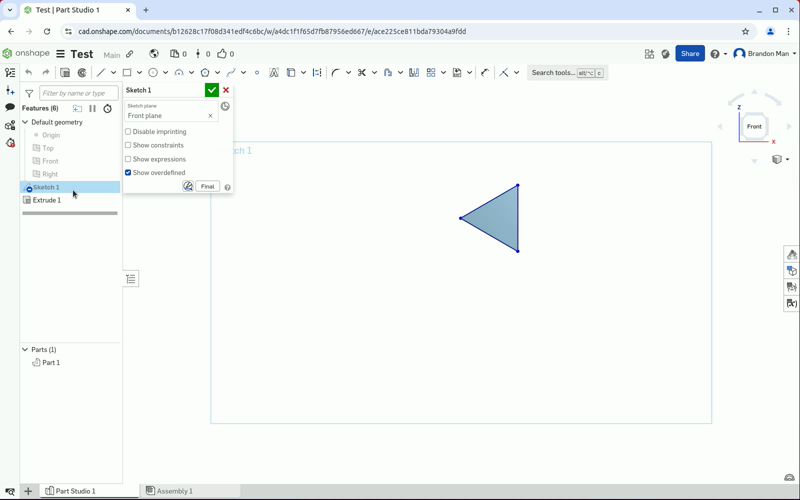
mouse_move(229, 92)
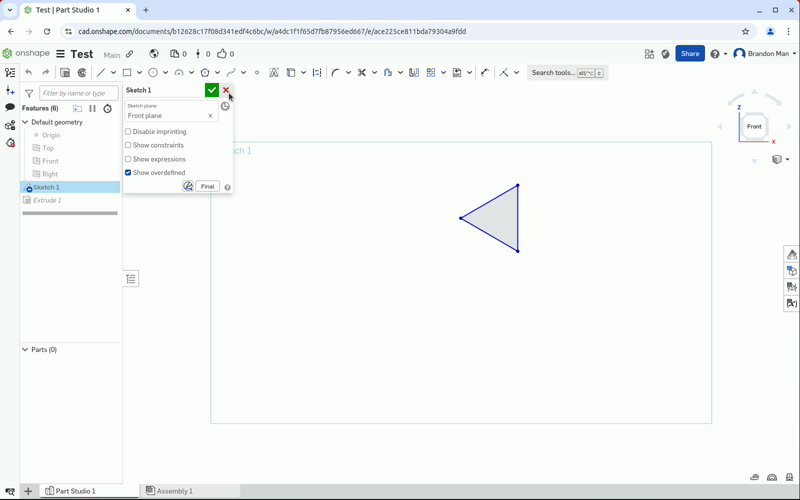
click(229, 92)
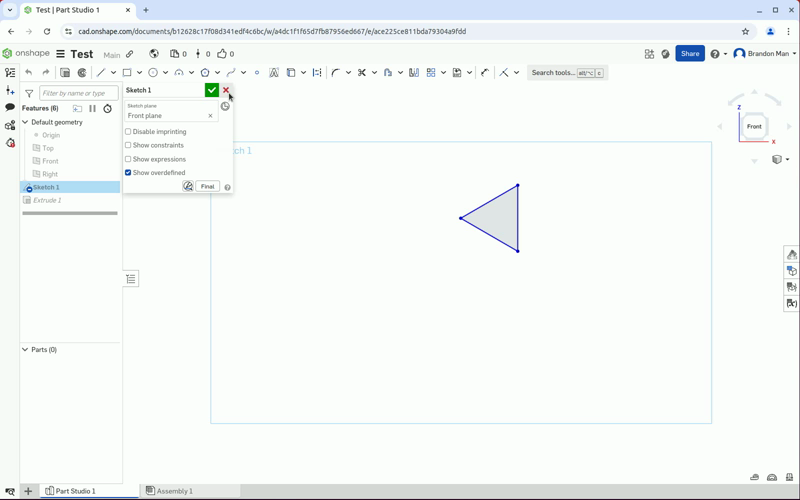
key(shift+s)
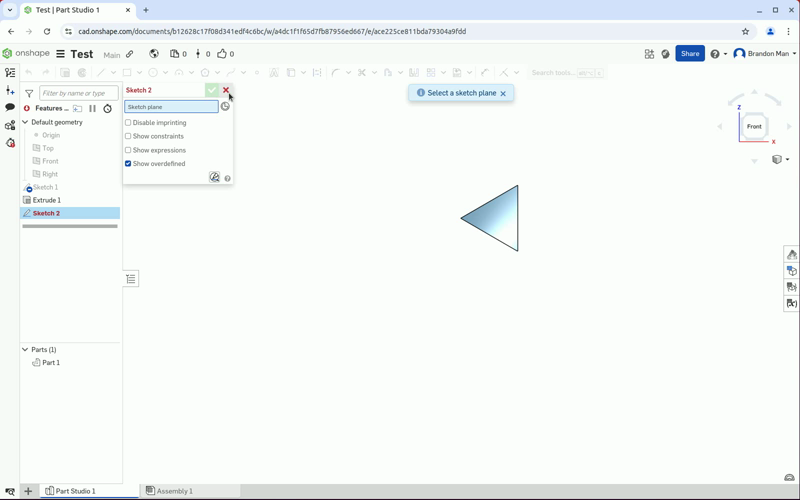
mouse_move(73, 163)
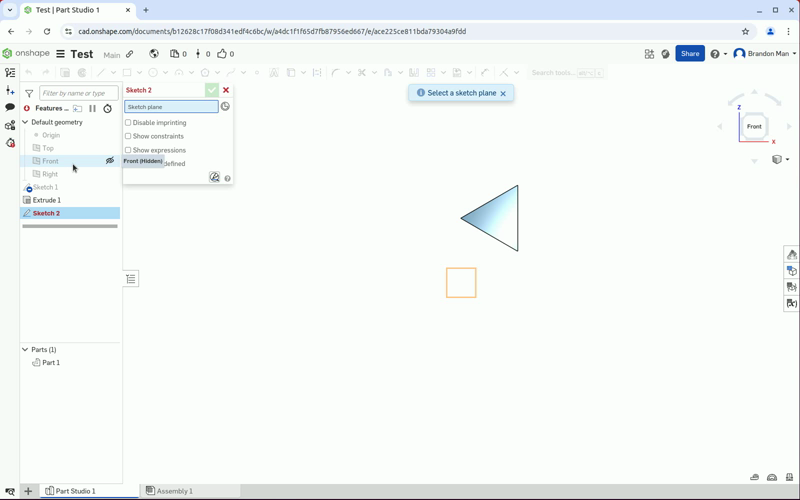
click(73, 163)
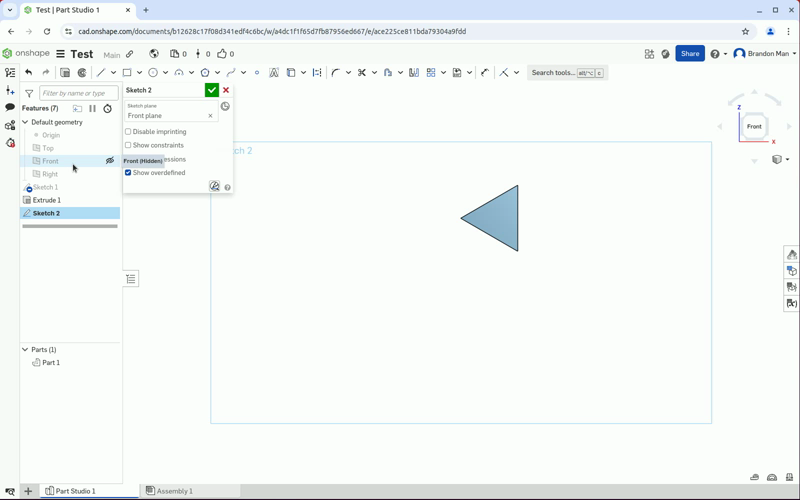
mouse_move(73, 352)
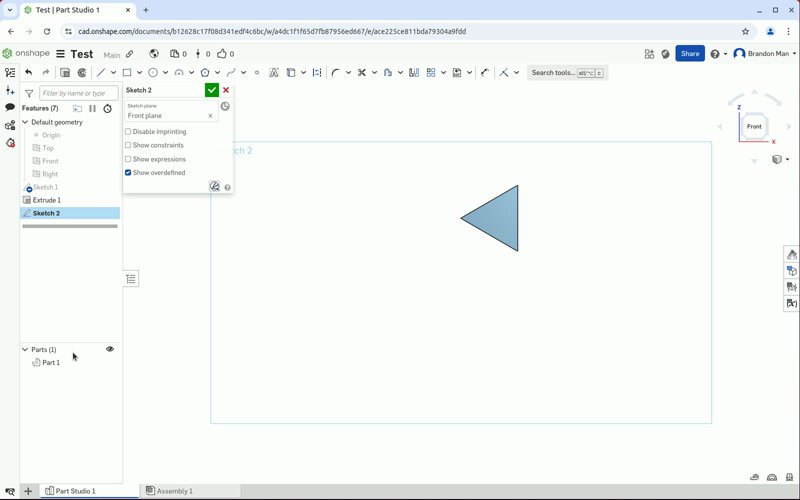
key(y)
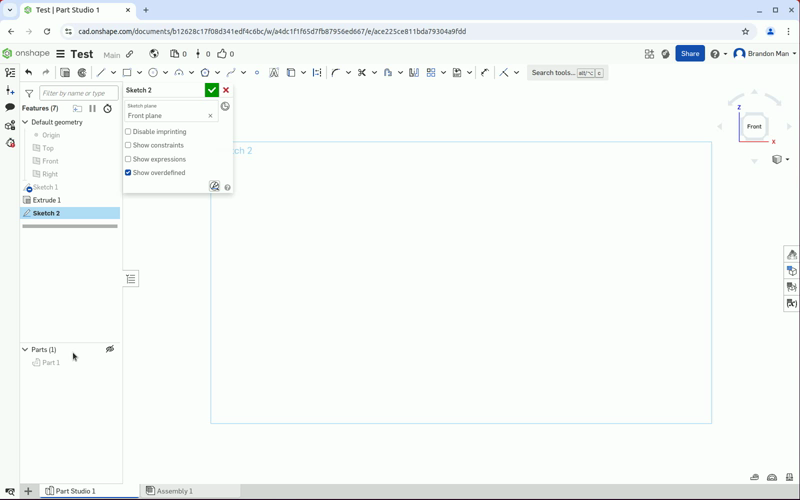
key(l)
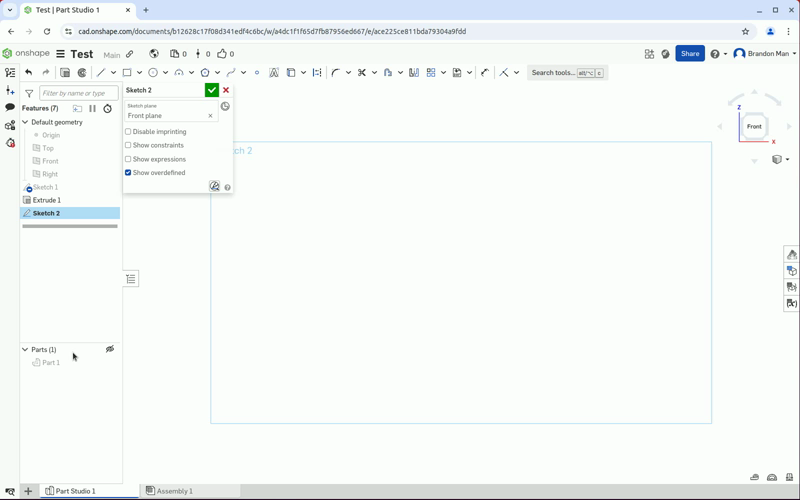
key_down(shift)
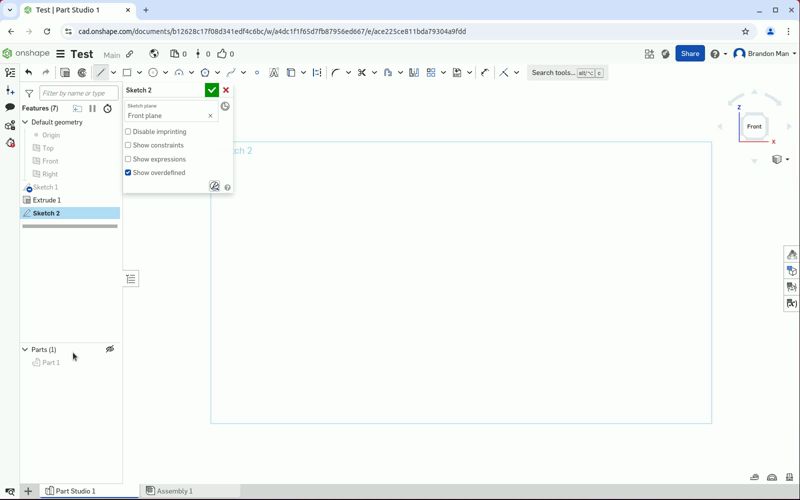
mouse_move(516, 315)
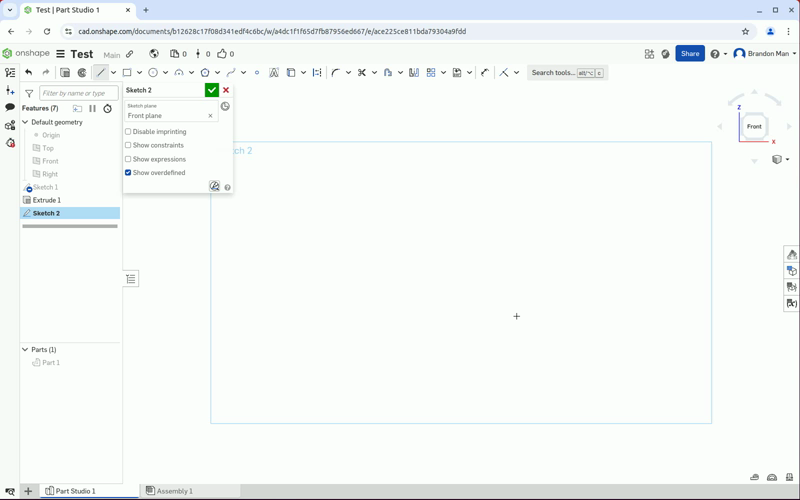
click(516, 315)
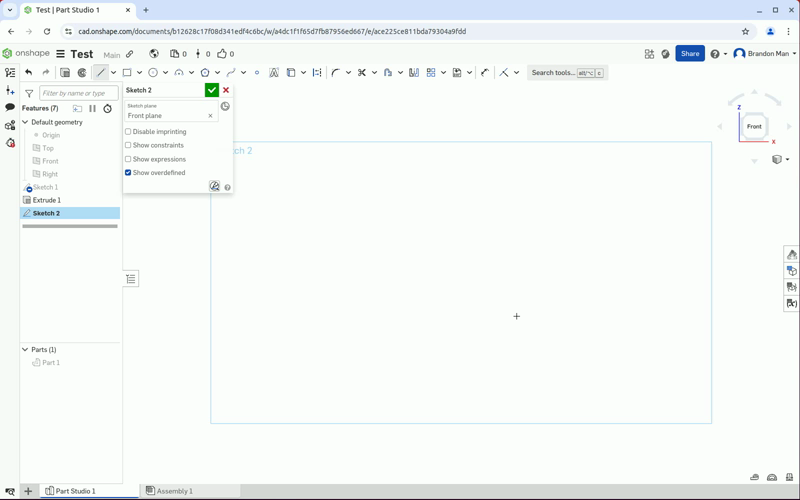
key_up(shift)
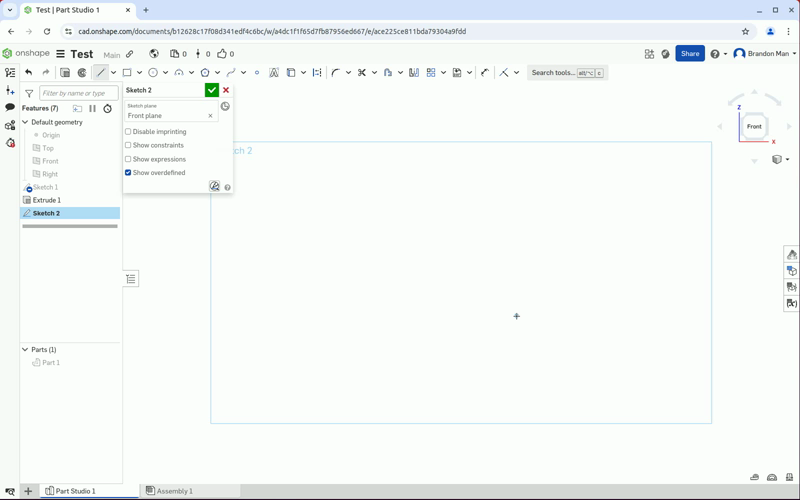
key_down(shift)
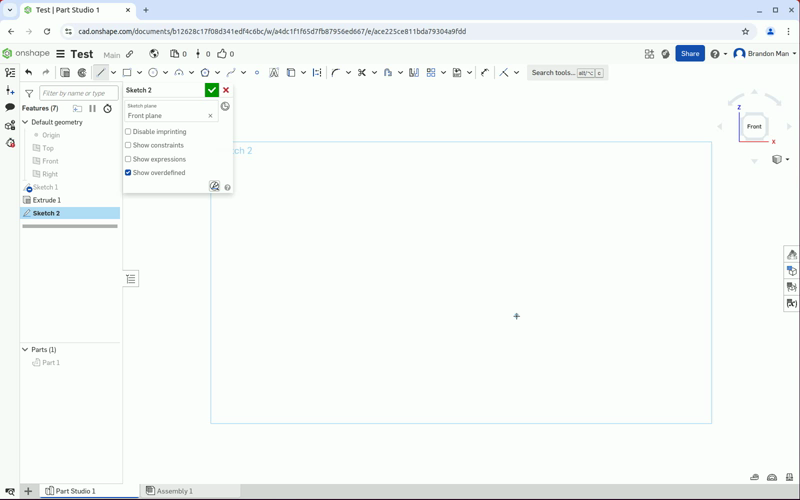
mouse_move(573, 282)
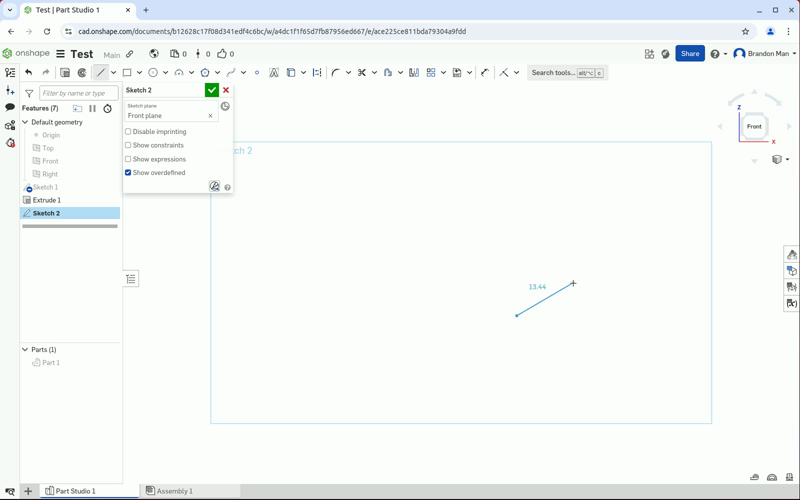
click(573, 282)
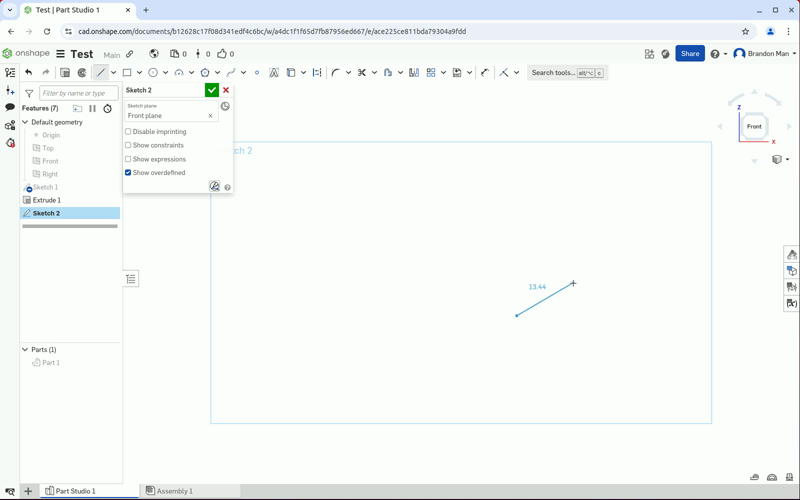
key_up(shift)
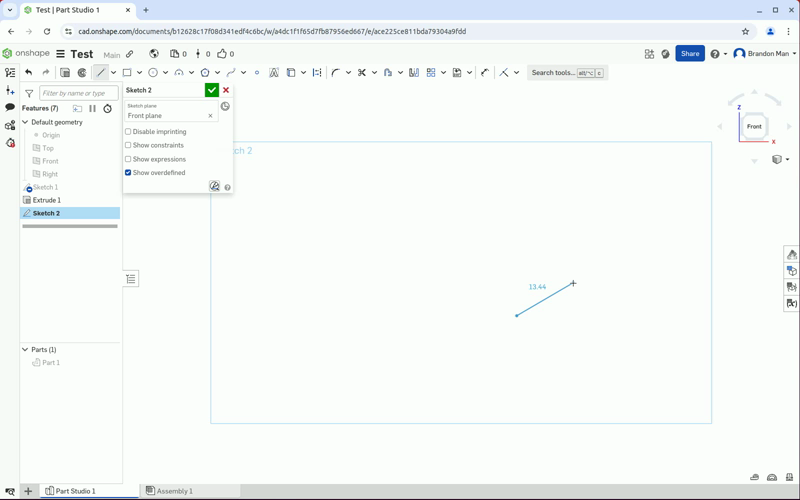
key_down(shift)
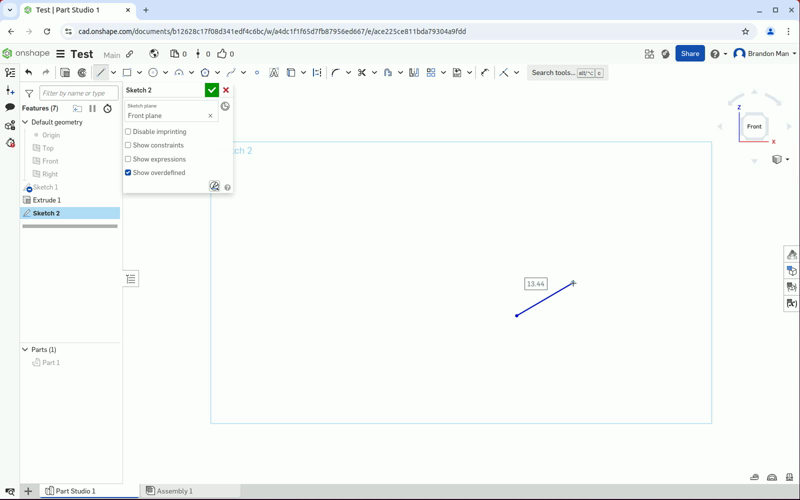
mouse_move(516, 250)
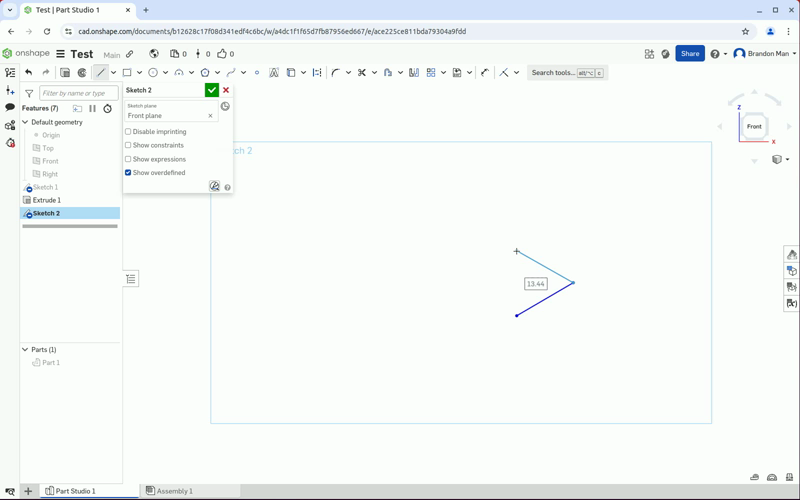
click(516, 250)
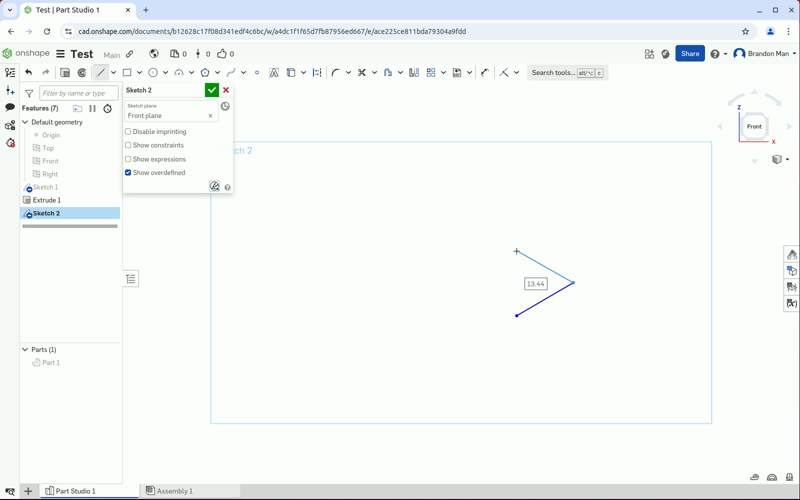
key_up(shift)
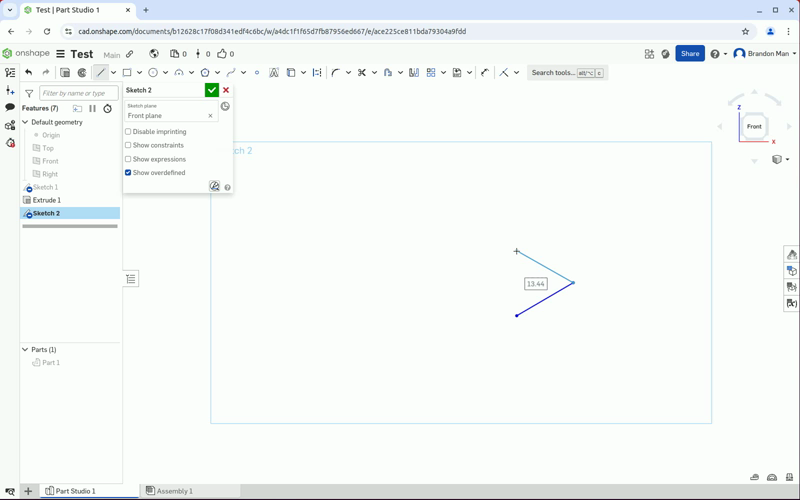
key_down(shift)
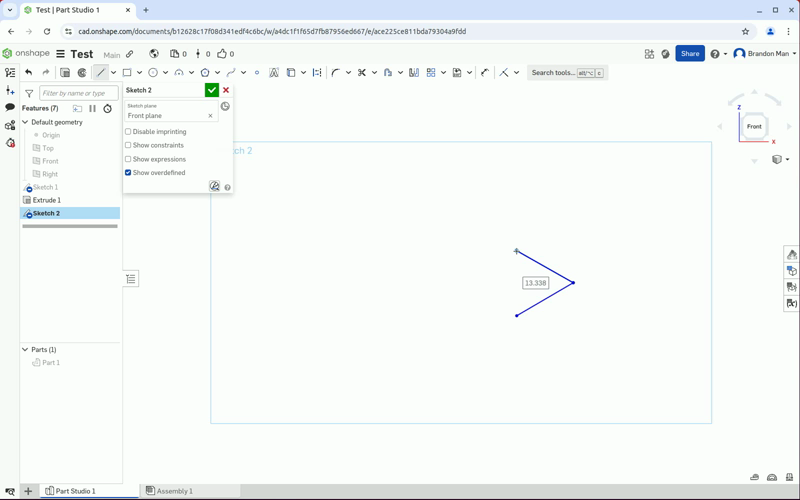
mouse_move(516, 315)
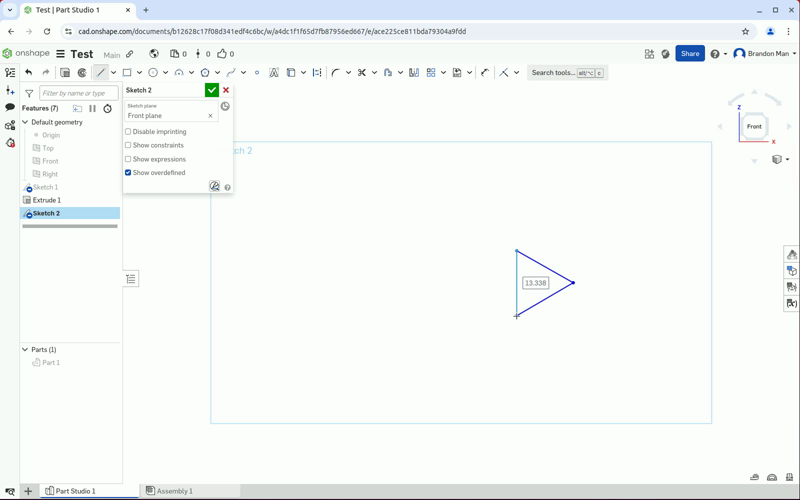
key_up(shift)
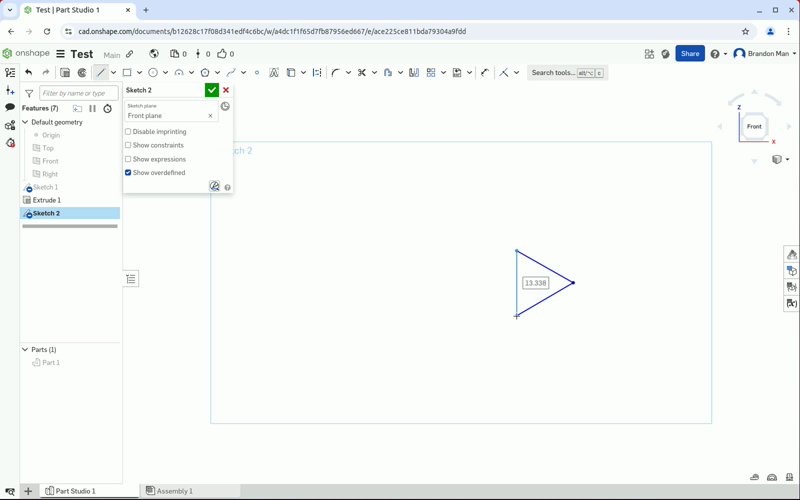
click(516, 315)
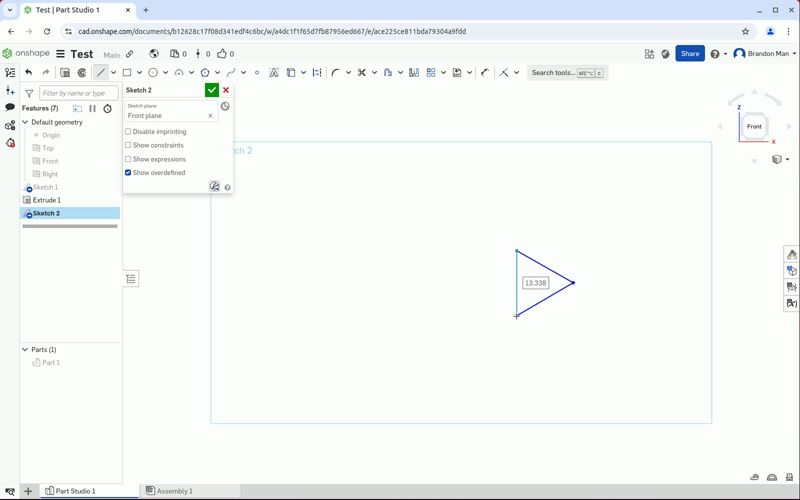
key(esc)
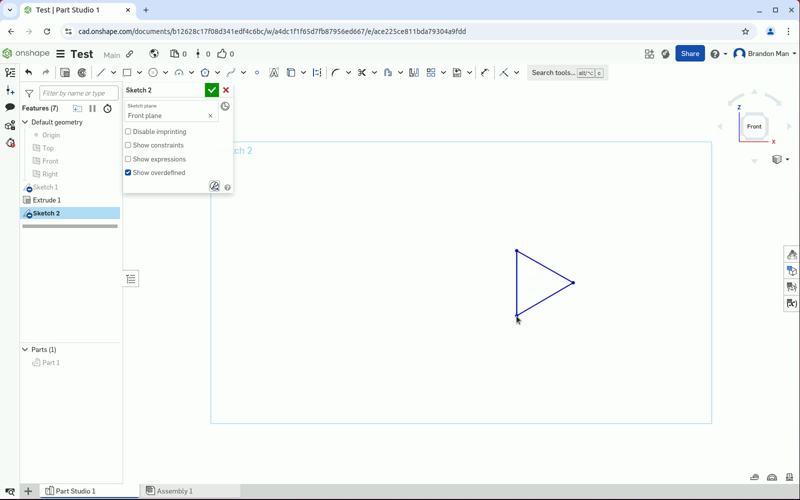
mouse_move(561, 287)
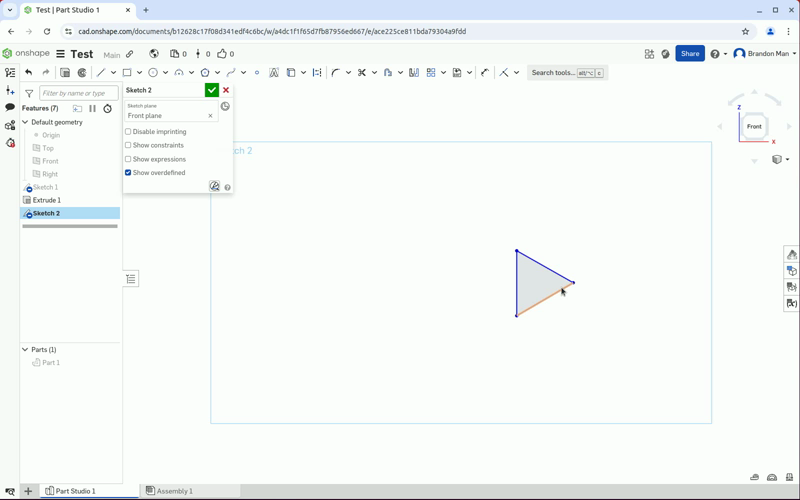
click(561, 287)
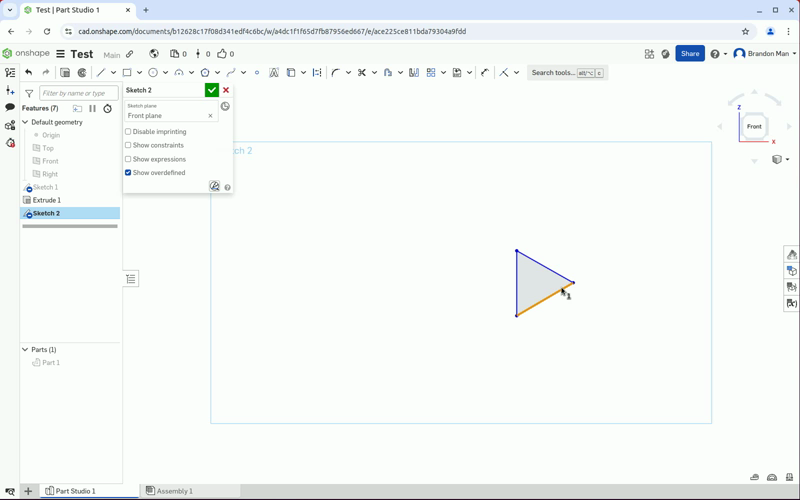
mouse_move(73, 352)
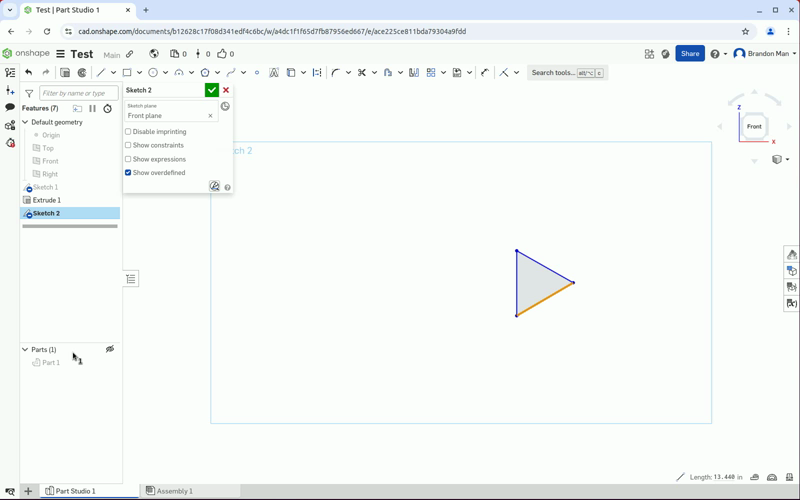
key(shift+y)
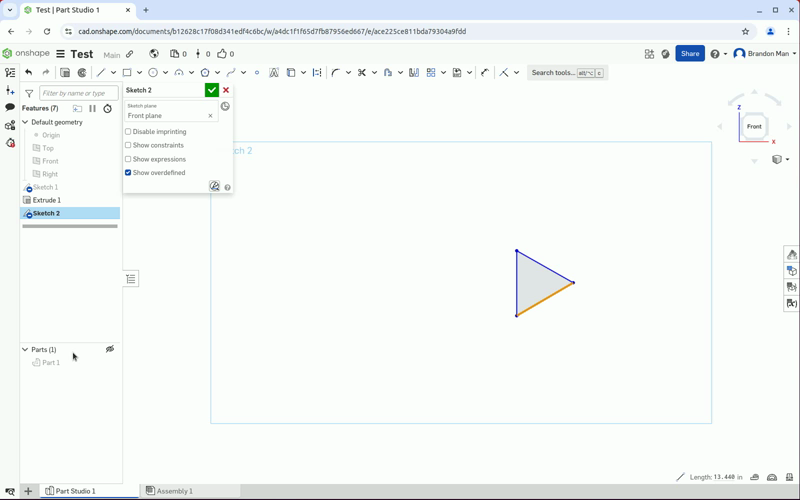
key(shift+e)
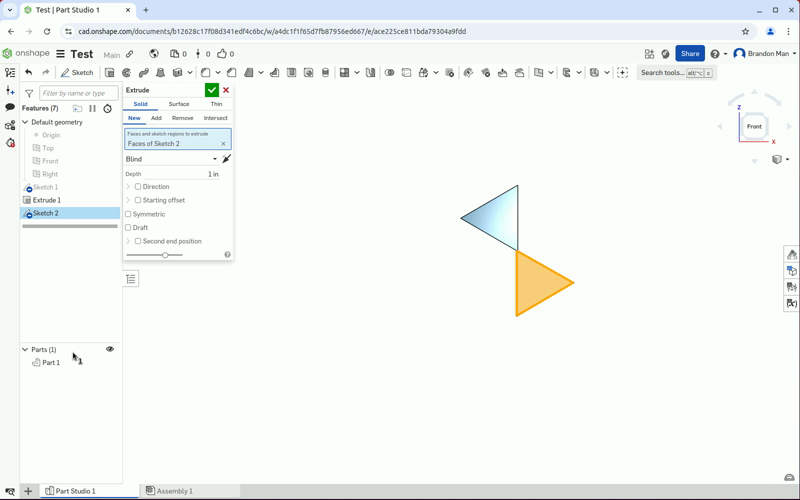
mouse_move(143, 106)
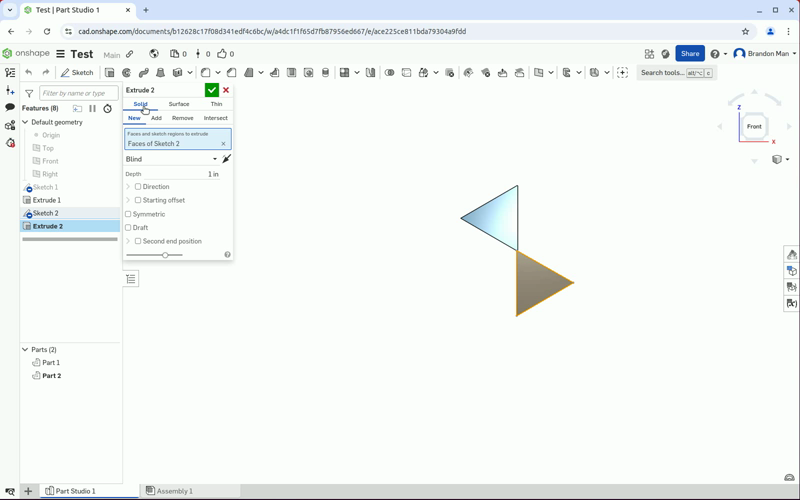
click(143, 106)
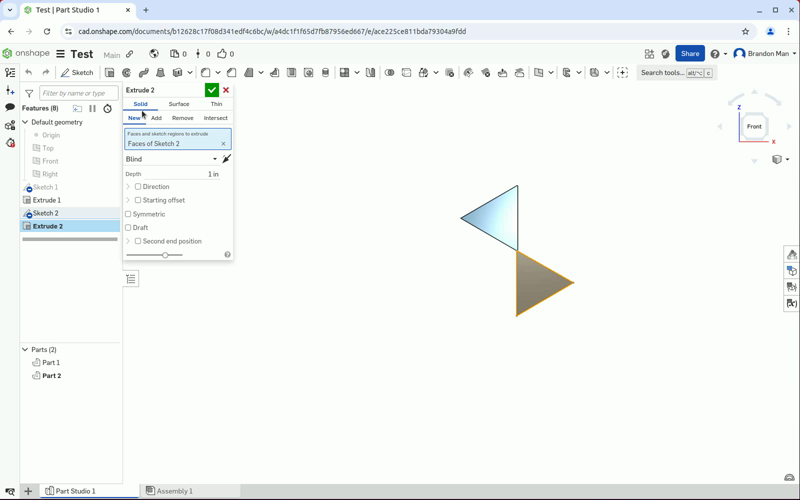
mouse_move(137, 120)
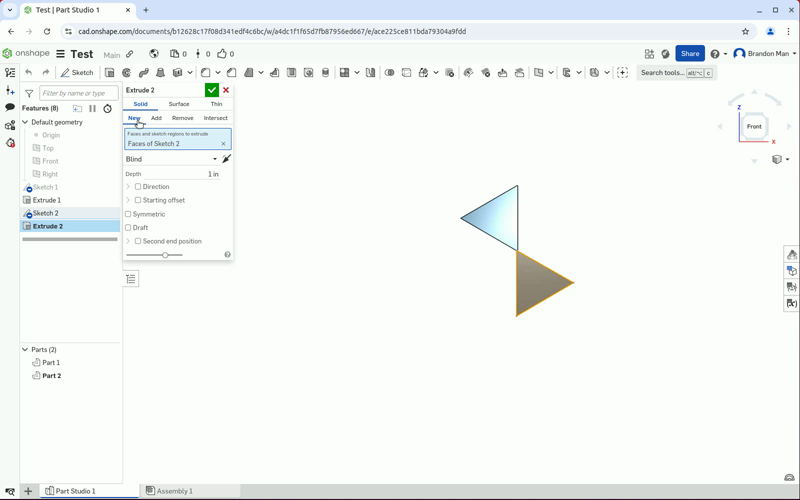
click(137, 120)
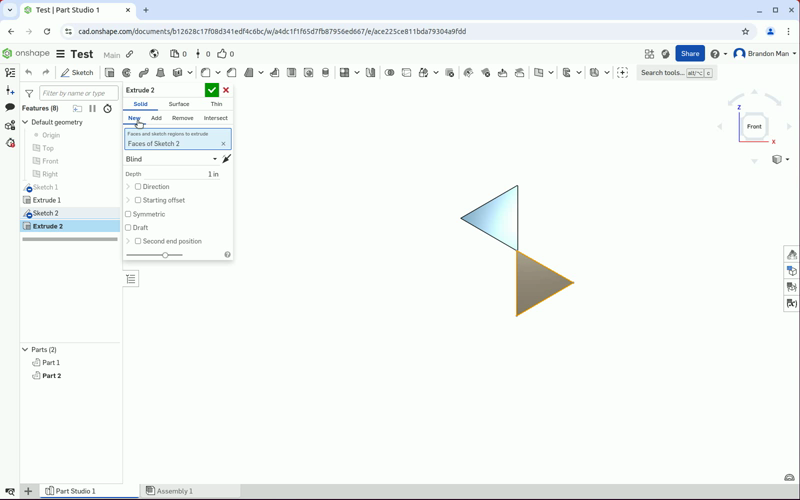
key(tab, 4)
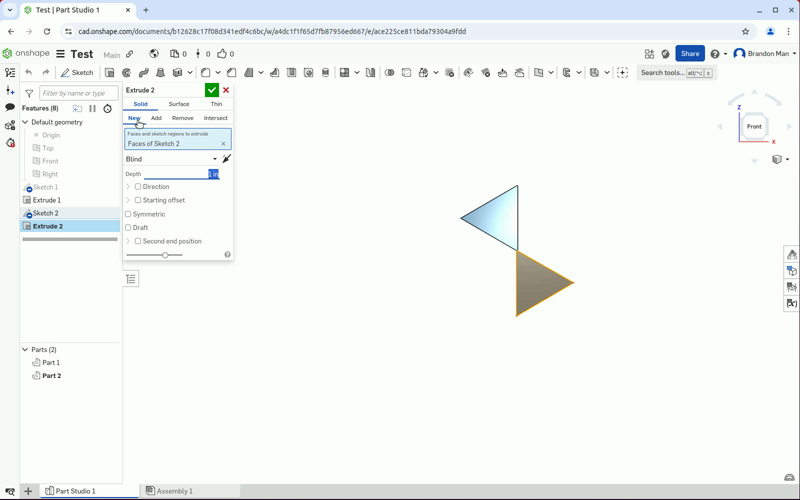
text(10.591)
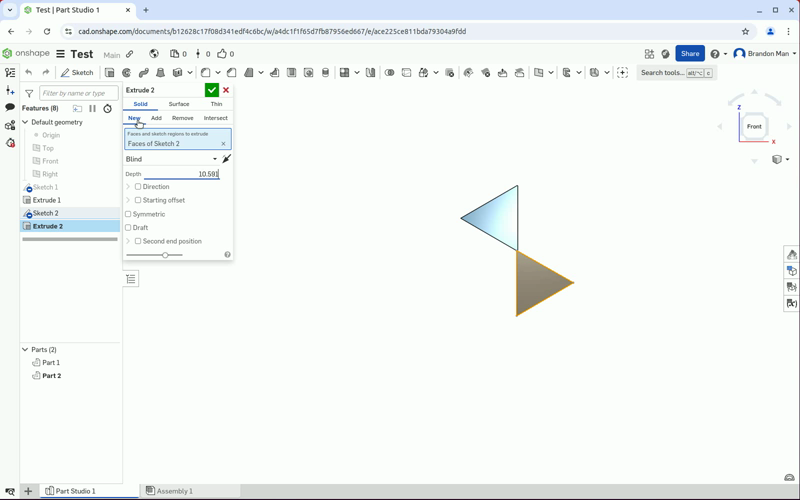
key(enter)
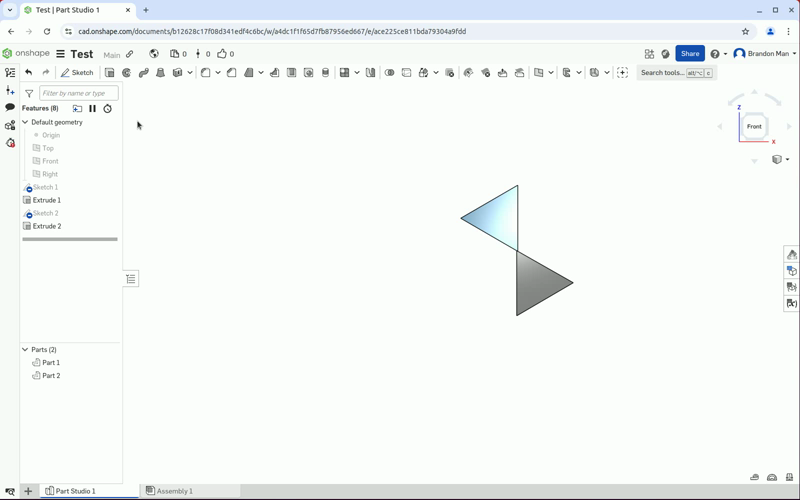
key(shift+h)
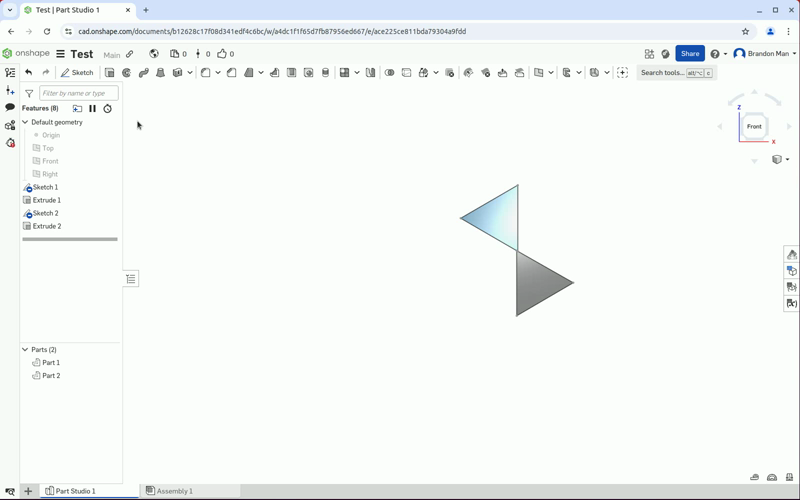
key(shift+h)
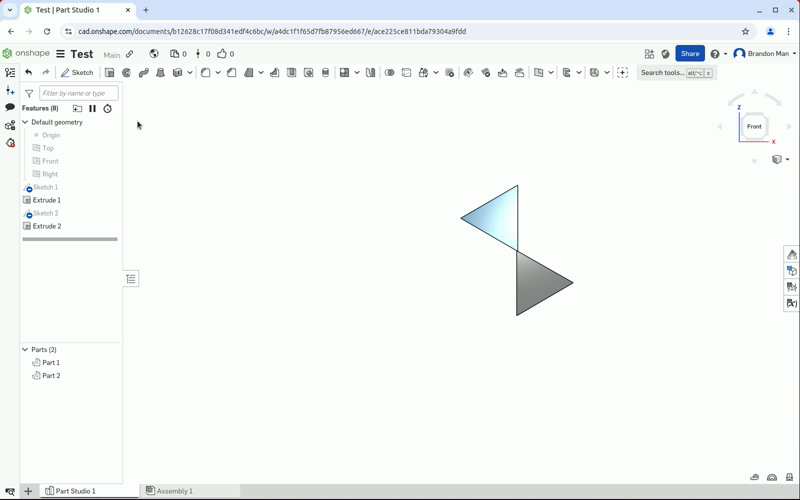
mouse_move(73, 189)
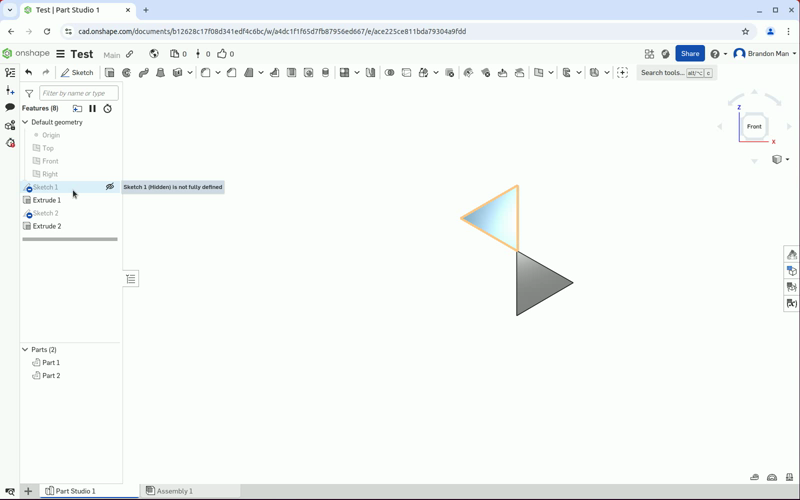
click(73, 189)
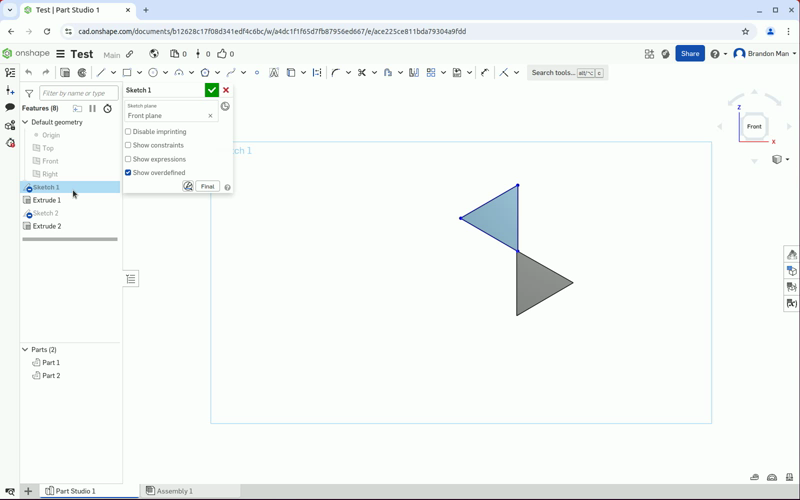
mouse_move(229, 92)
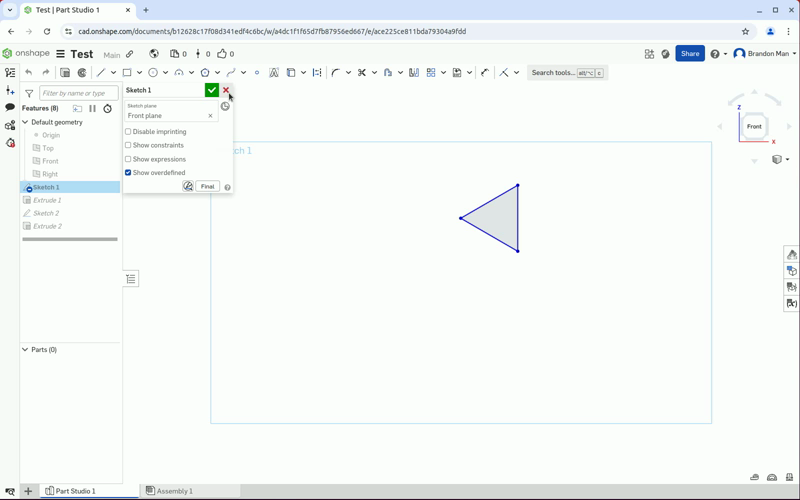
click(229, 92)
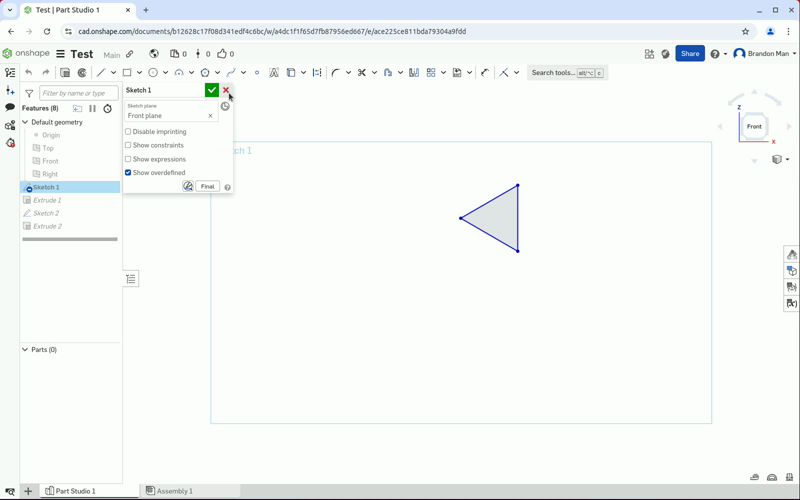
key(shift+s)
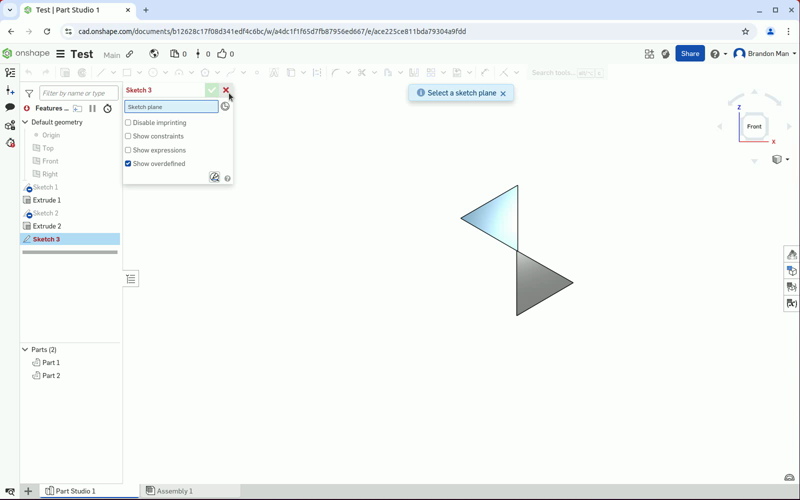
mouse_move(73, 163)
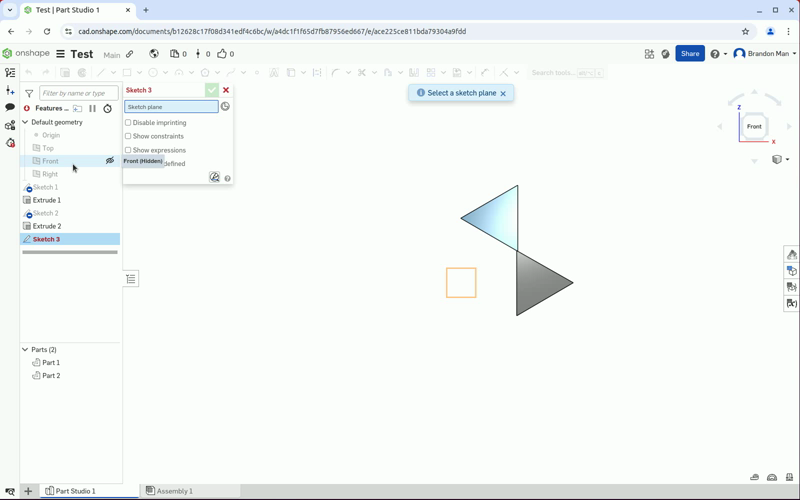
click(73, 163)
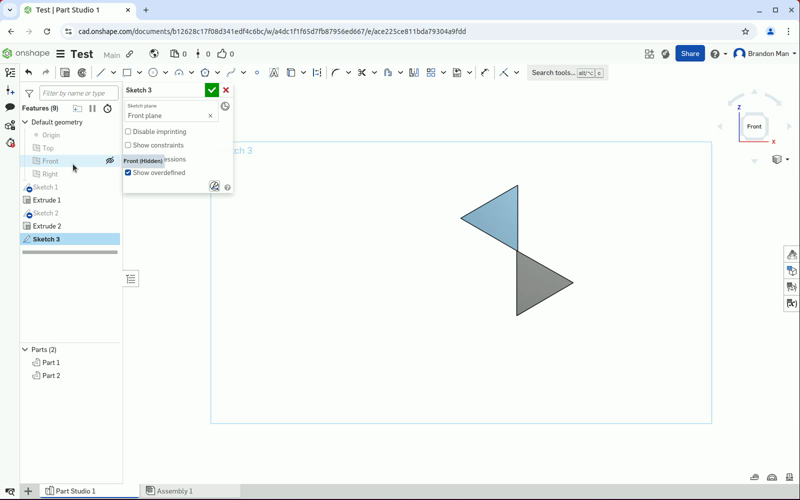
mouse_move(73, 352)
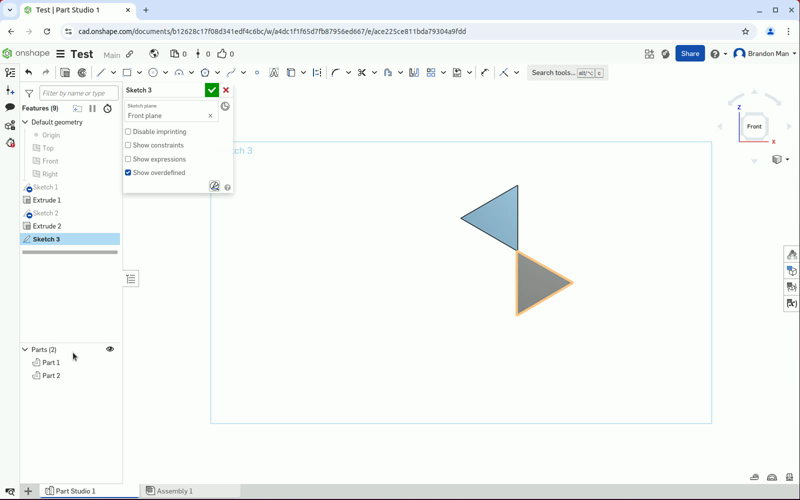
key(y)
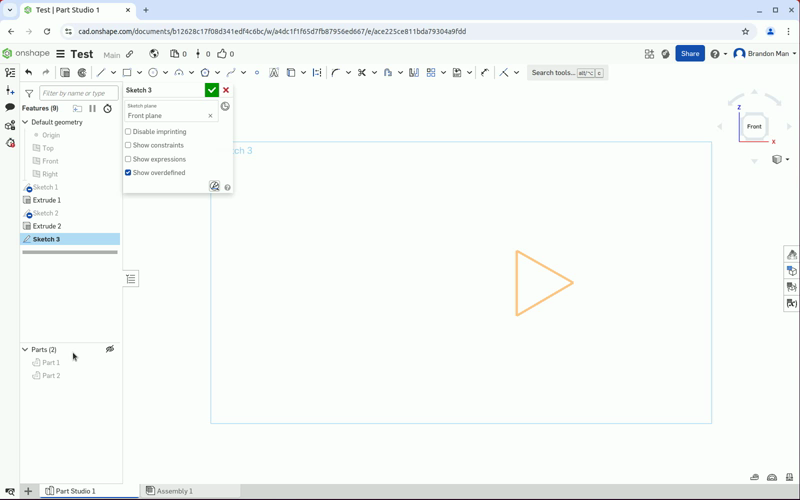
key(l)
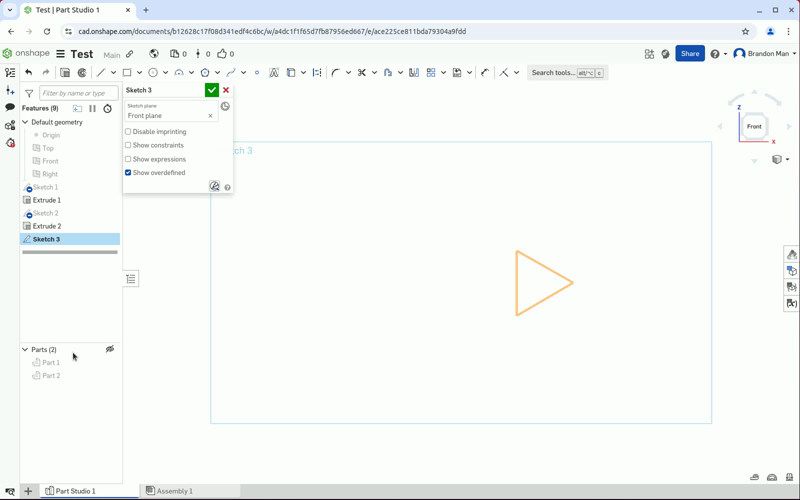
key_down(shift)
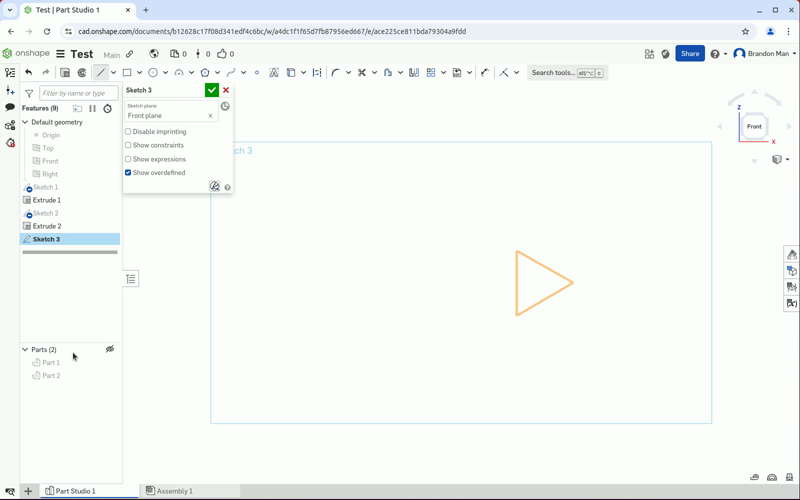
mouse_move(460, 347)
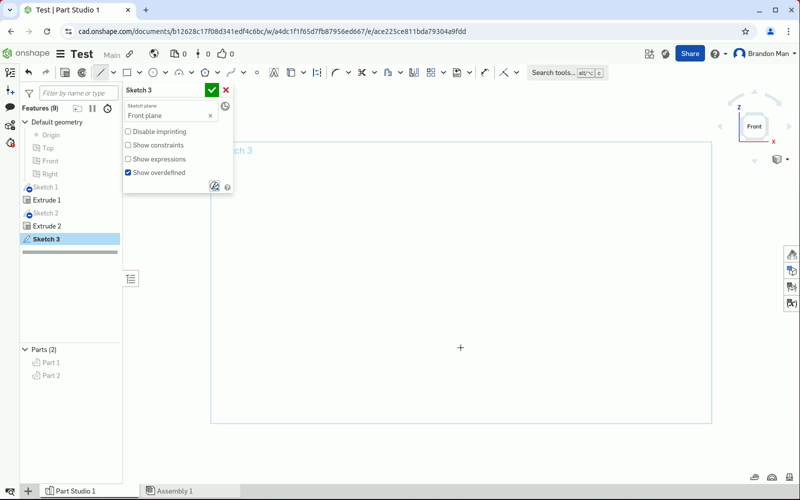
click(460, 347)
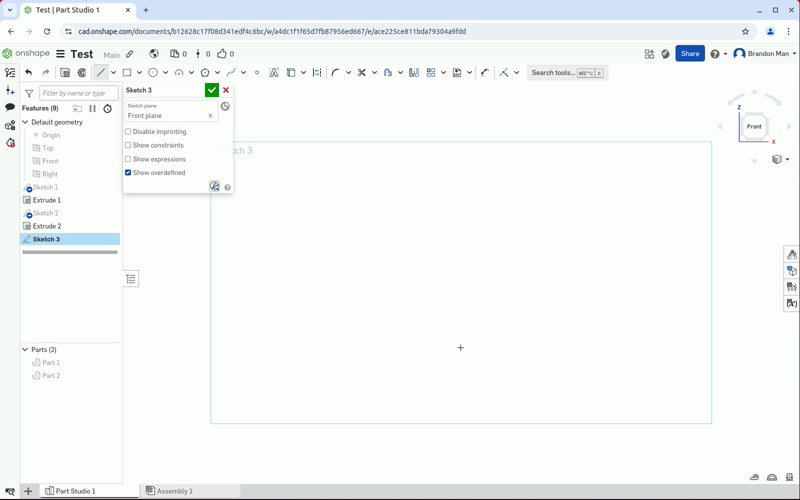
key_up(shift)
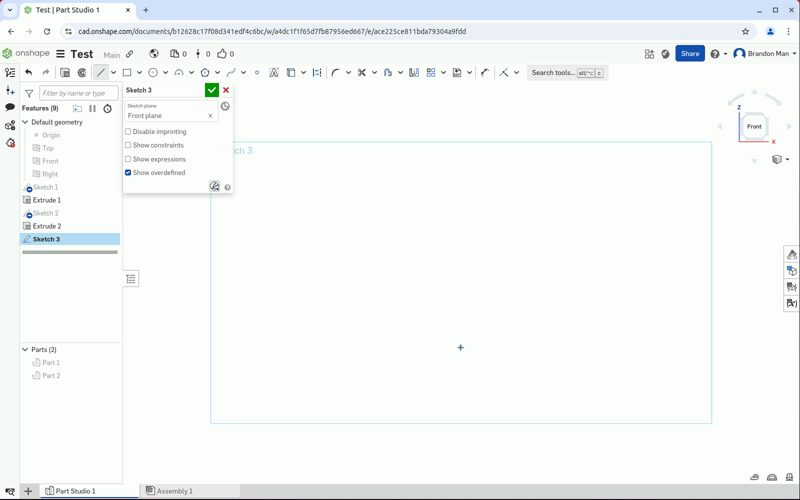
key_down(shift)
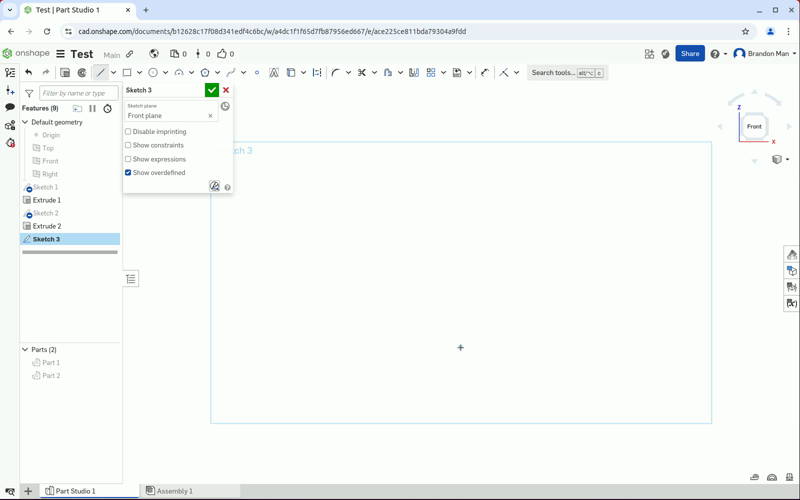
mouse_move(517, 380)
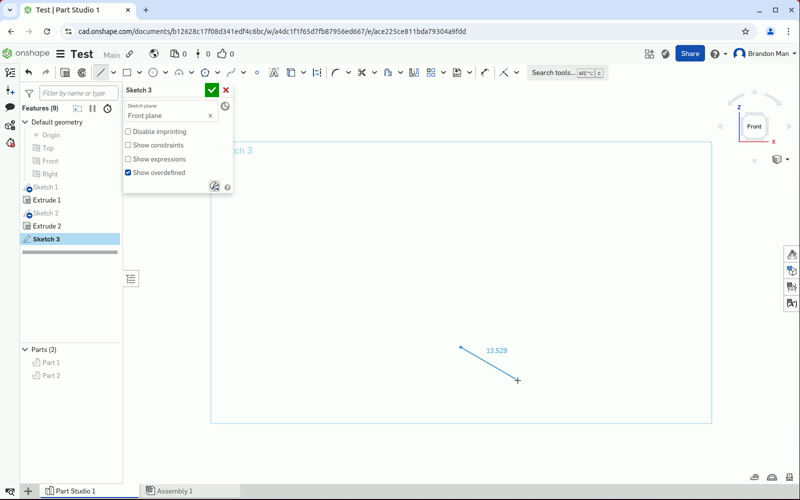
click(517, 380)
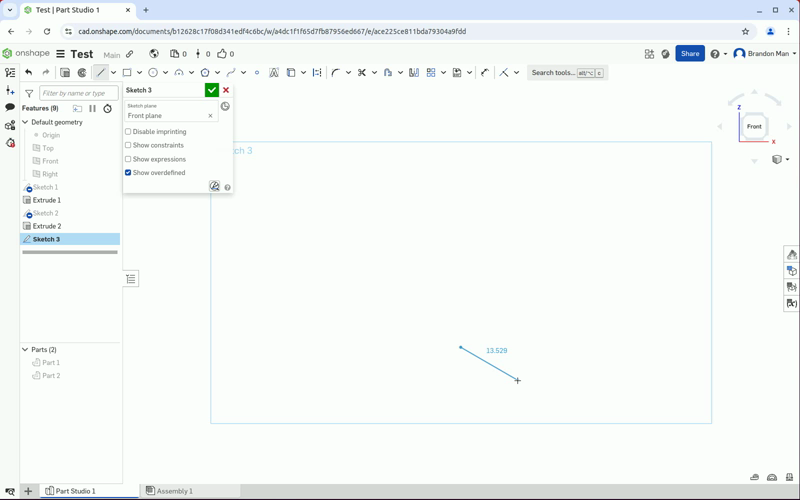
key_up(shift)
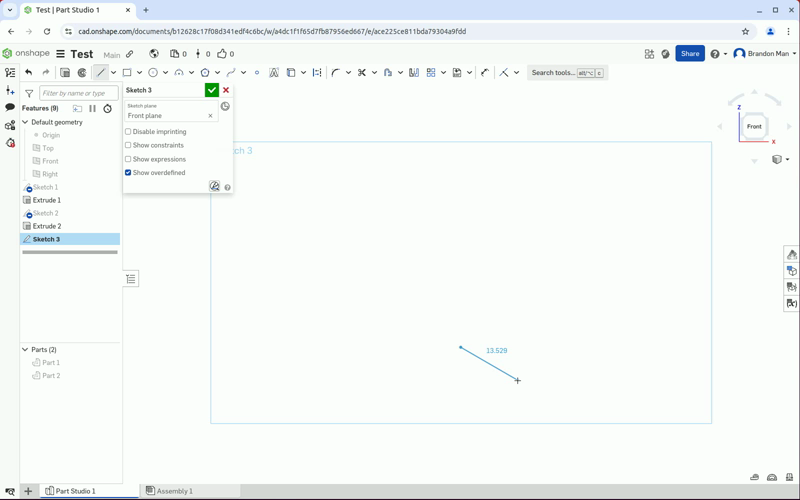
key_down(shift)
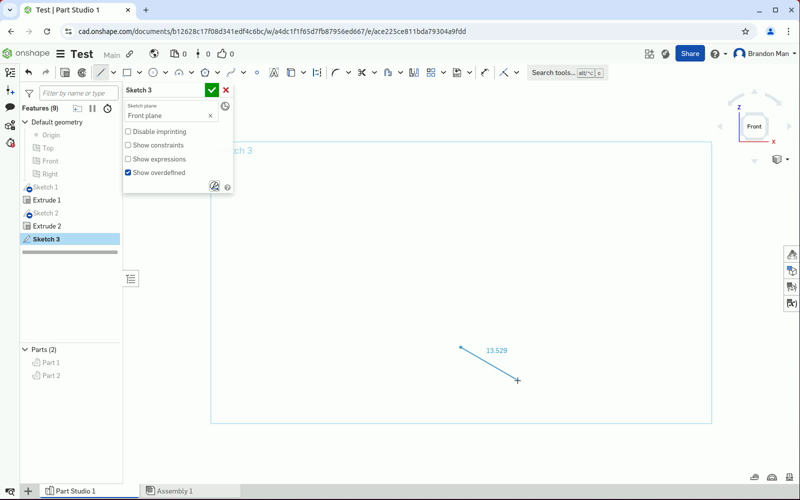
mouse_move(517, 314)
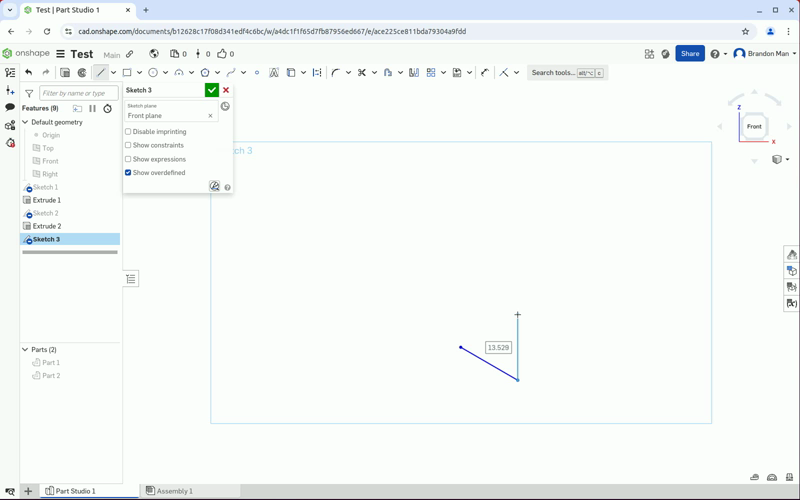
click(517, 314)
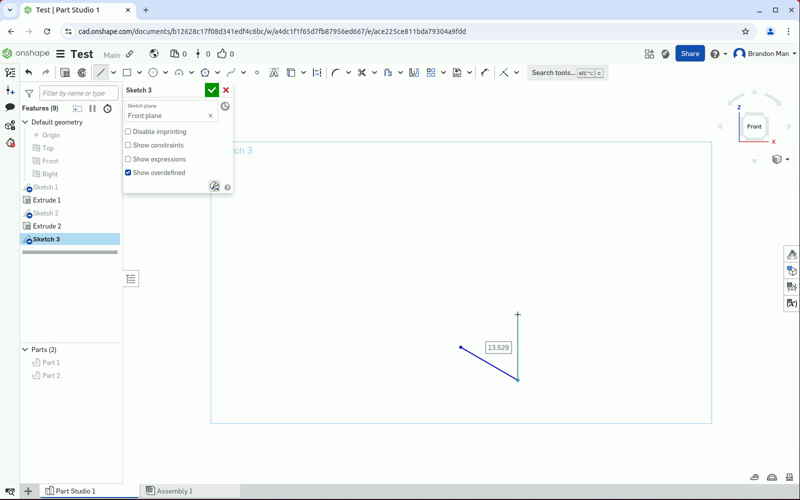
key_up(shift)
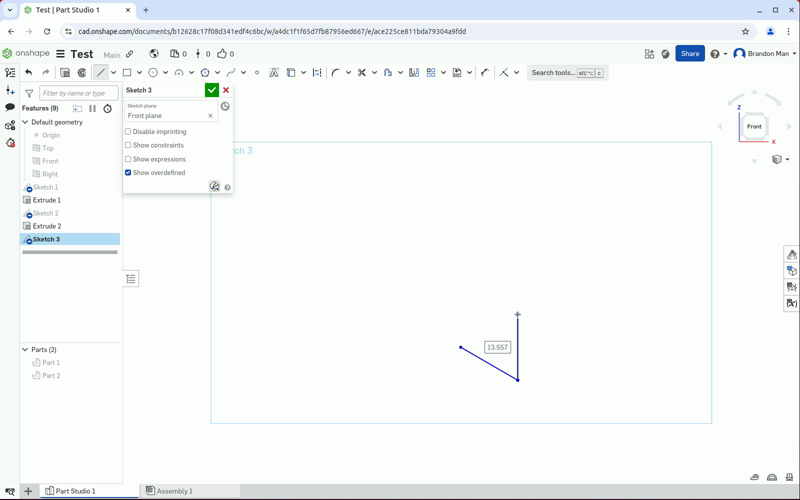
key_down(shift)
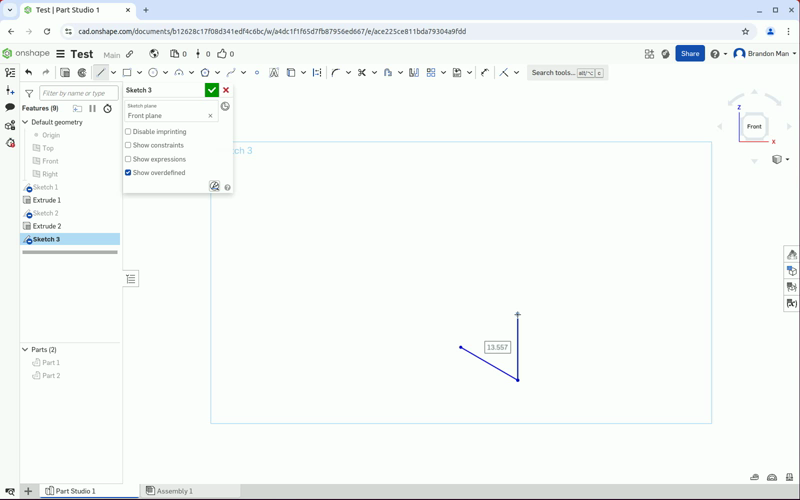
mouse_move(460, 347)
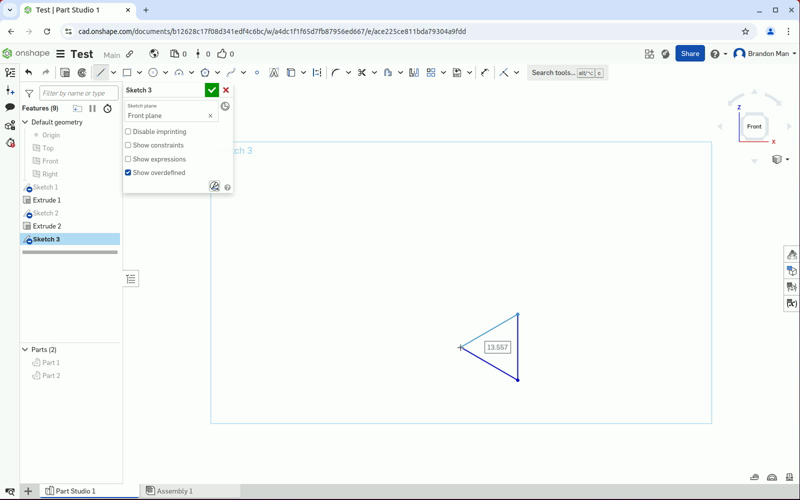
key_up(shift)
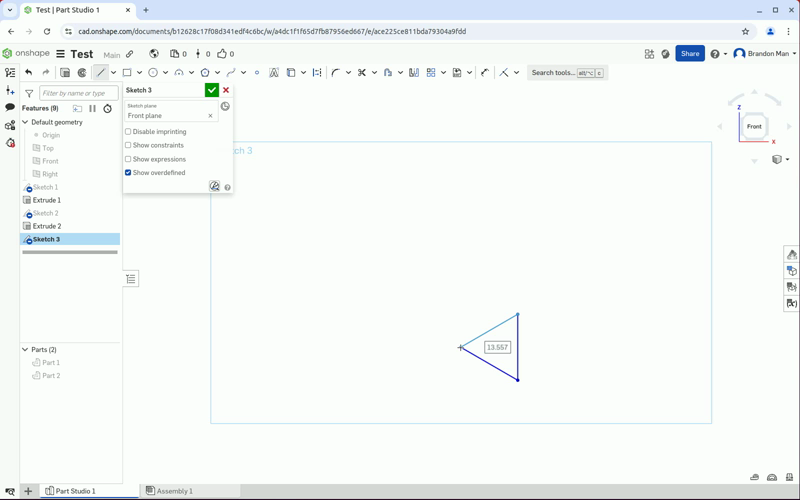
click(460, 347)
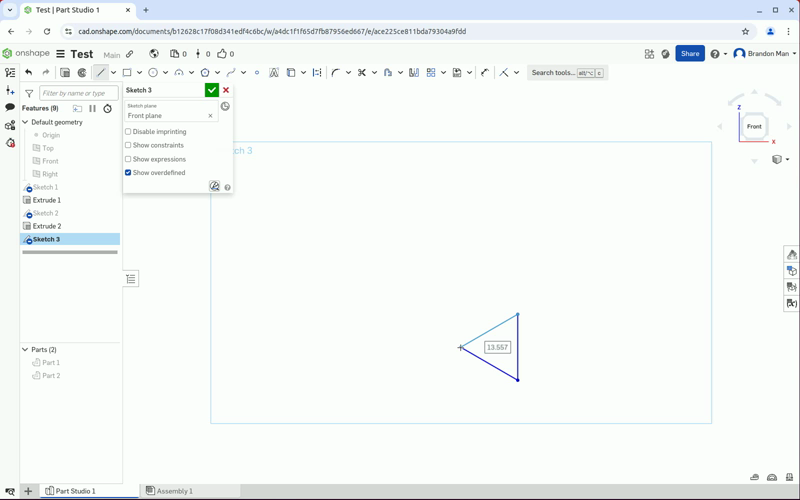
key(esc)
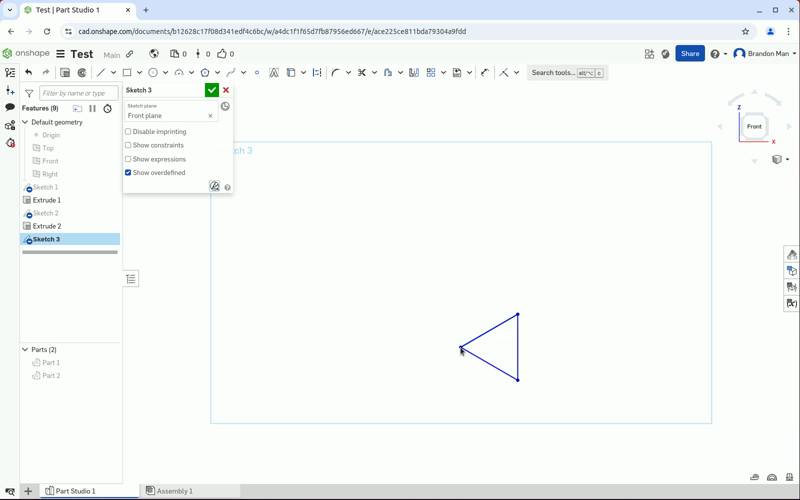
mouse_move(473, 343)
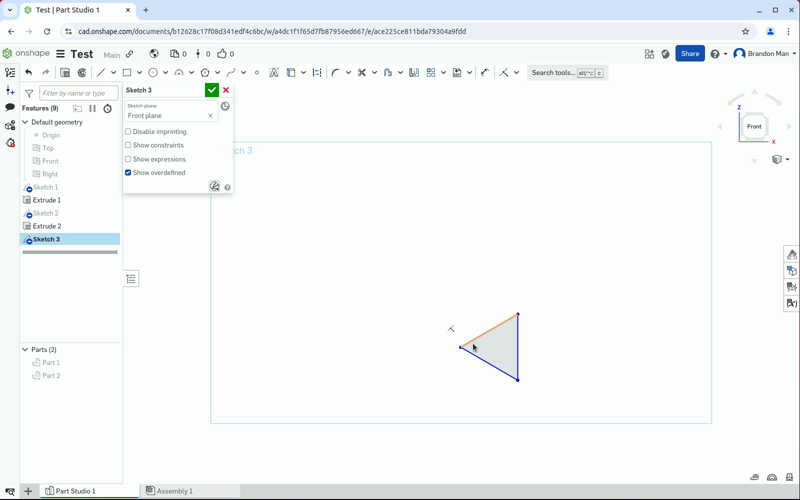
click(473, 343)
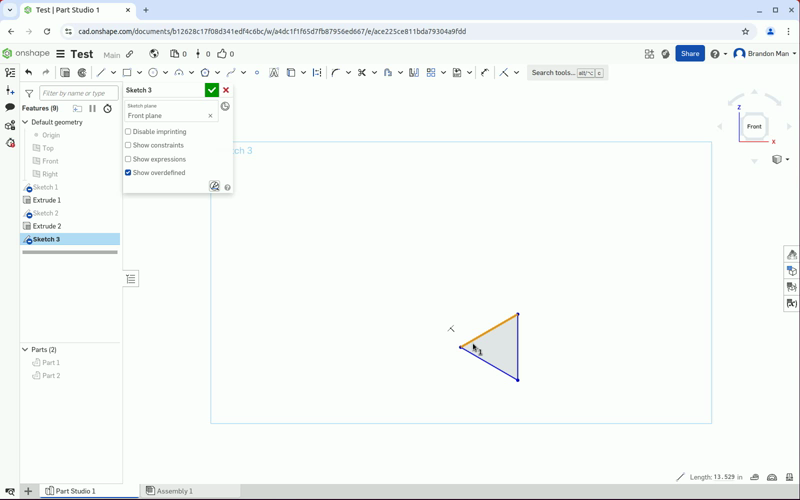
mouse_move(73, 352)
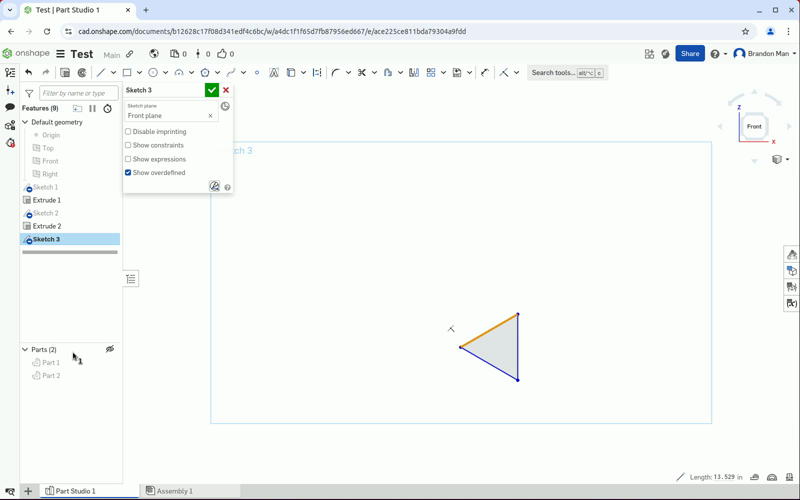
key(shift+y)
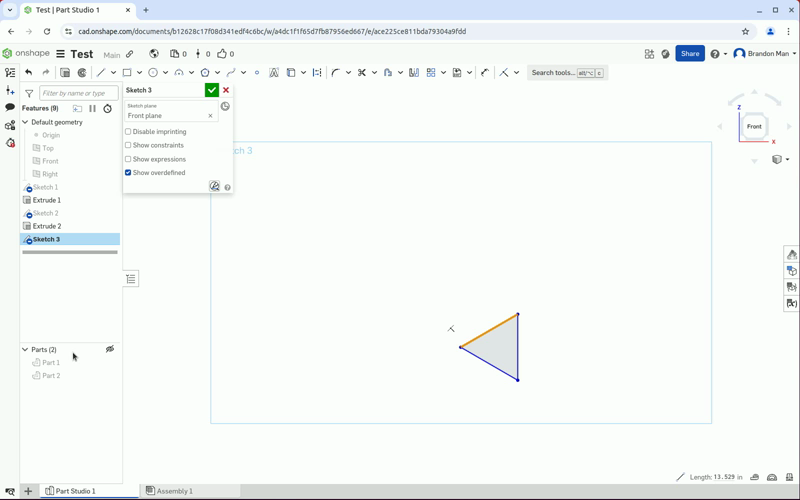
key(shift+e)
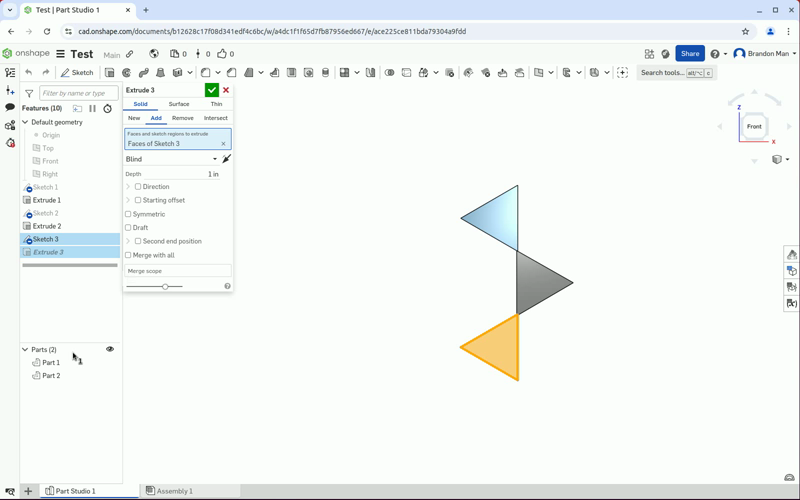
mouse_move(143, 106)
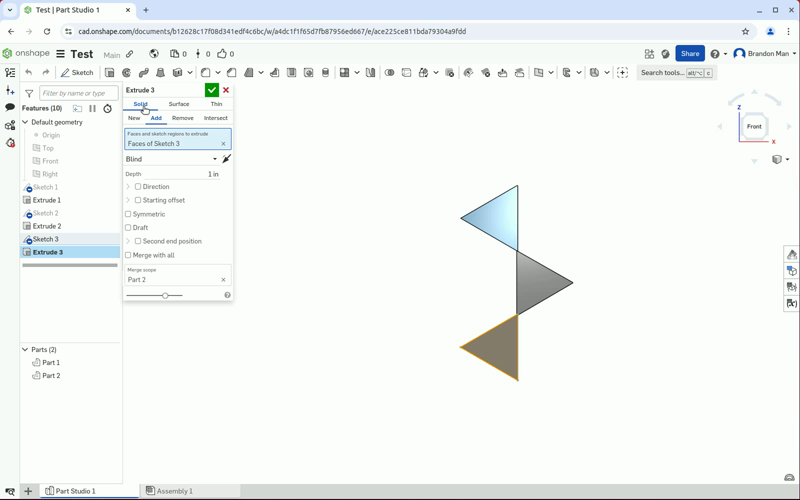
click(143, 106)
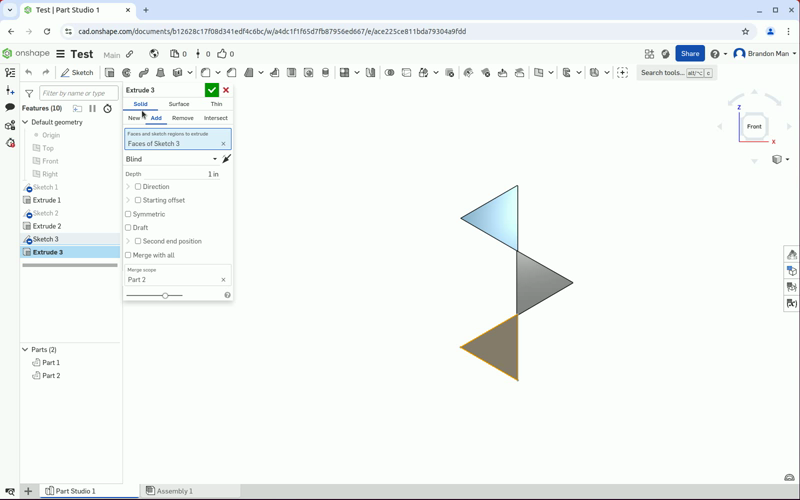
mouse_move(137, 120)
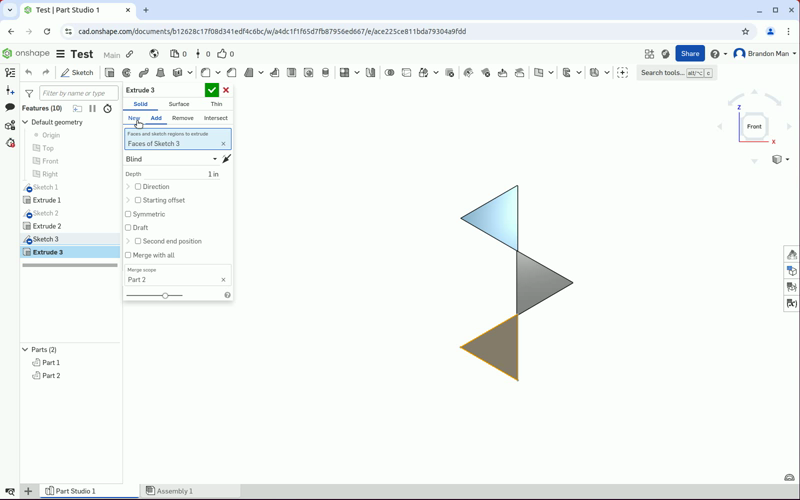
click(137, 120)
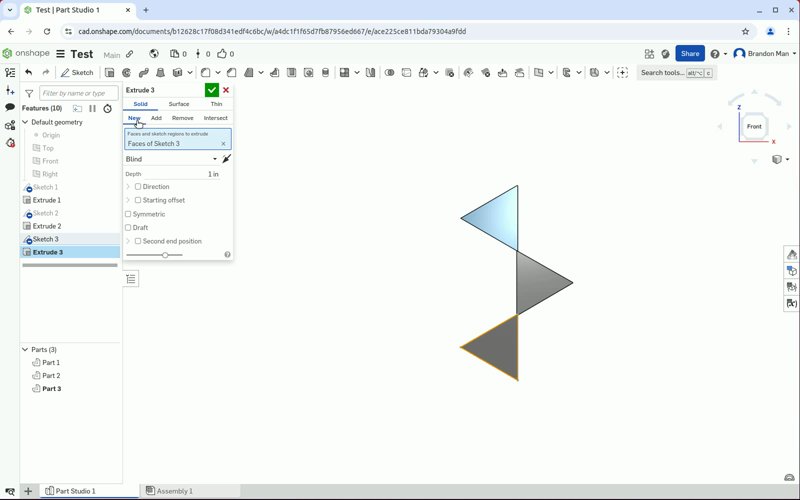
key(tab, 4)
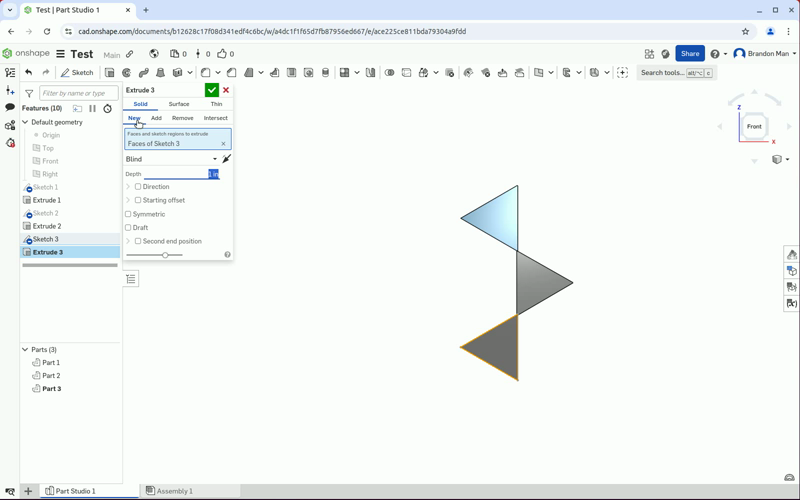
text(10.591)
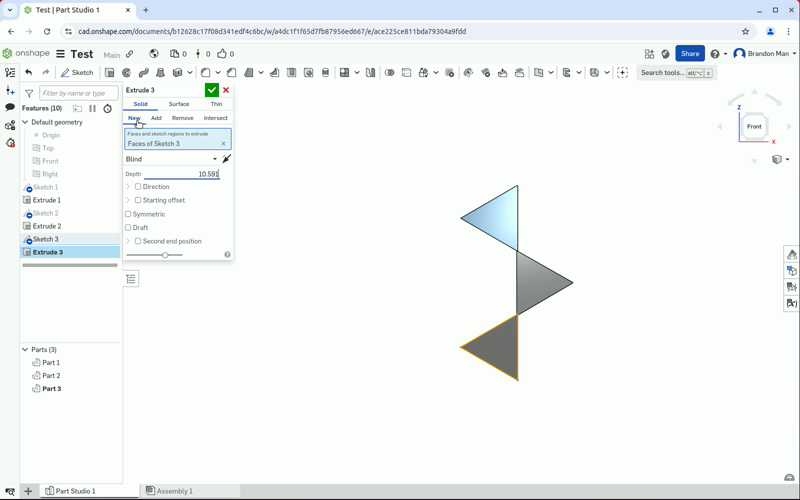
key(enter)
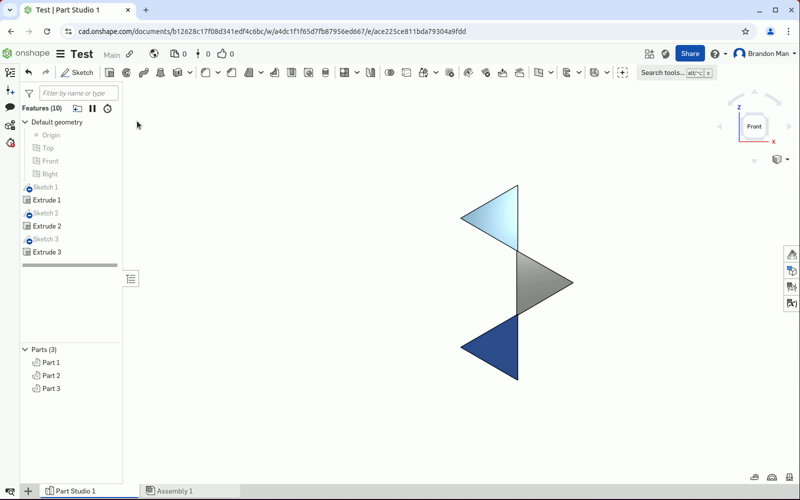
key(shift+h)
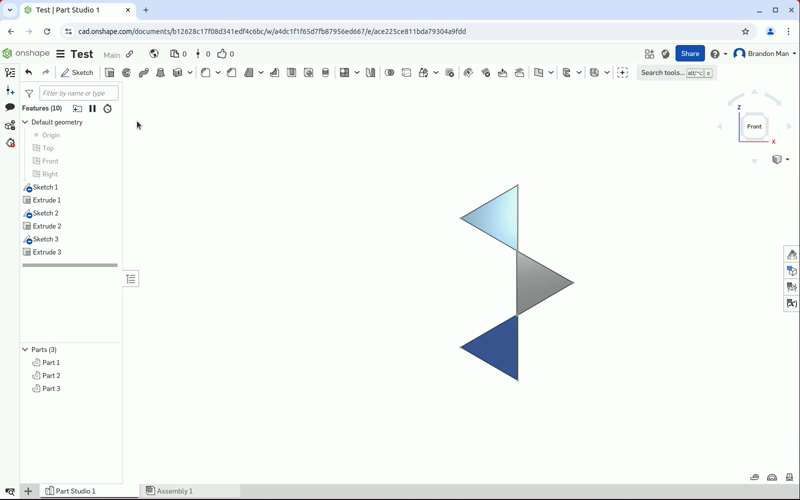
key(shift+h)
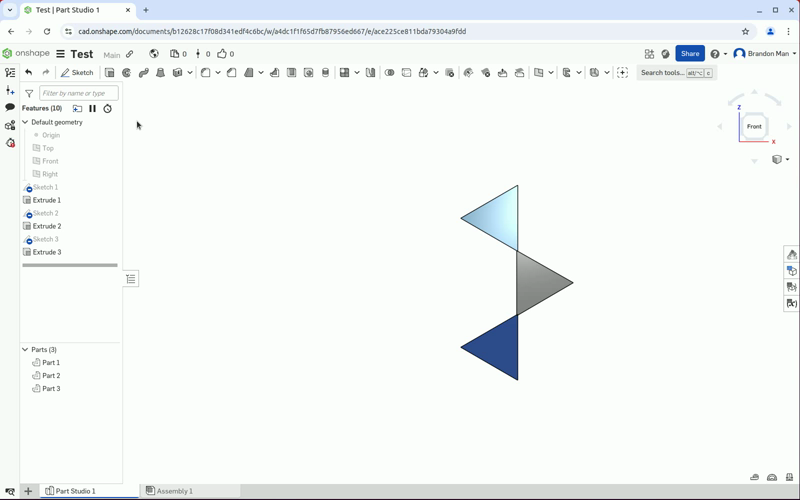
mouse_move(73, 189)
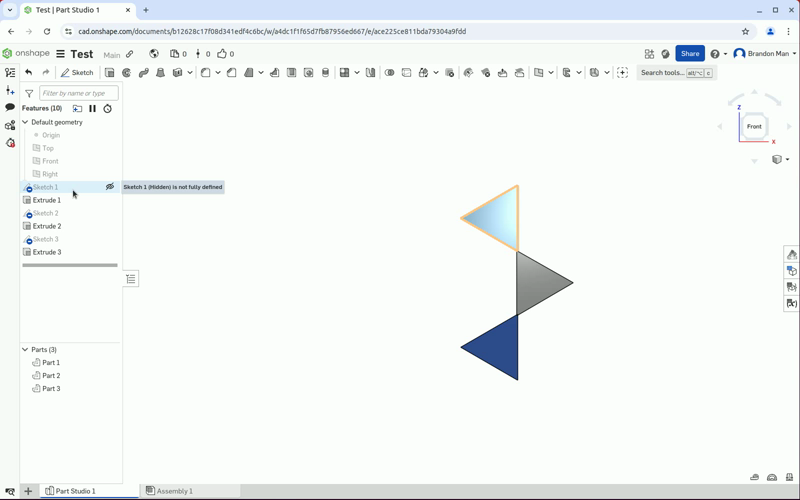
click(73, 189)
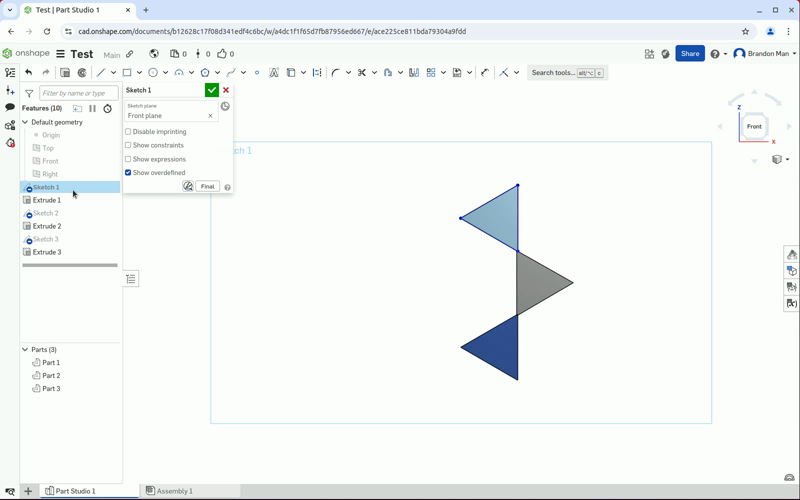
mouse_move(229, 92)
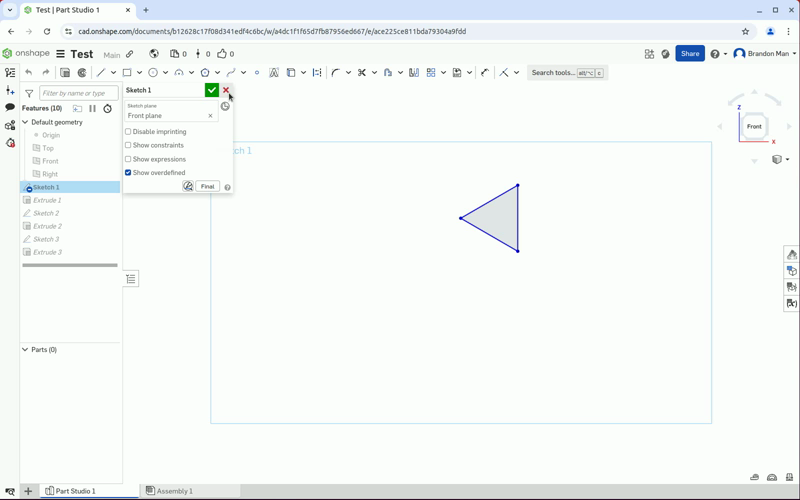
click(229, 92)
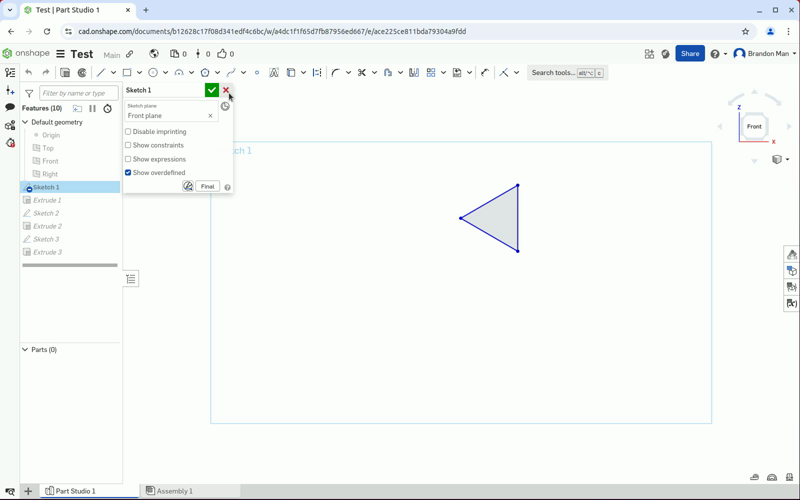
key(shift+s)
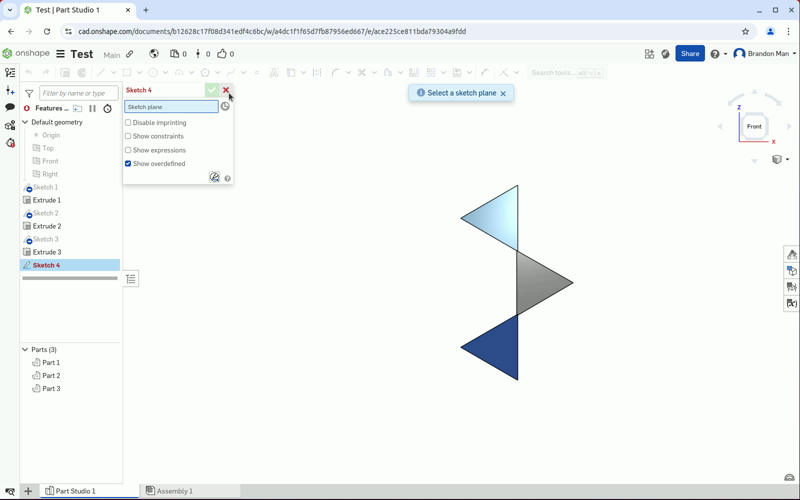
mouse_move(73, 163)
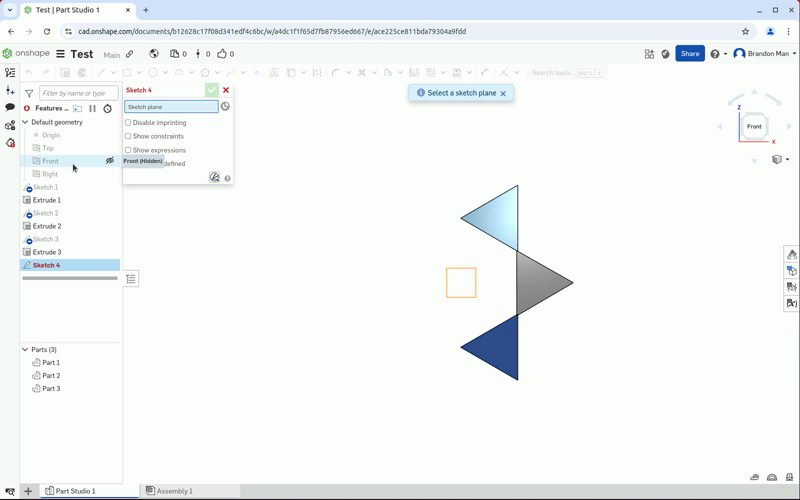
click(73, 163)
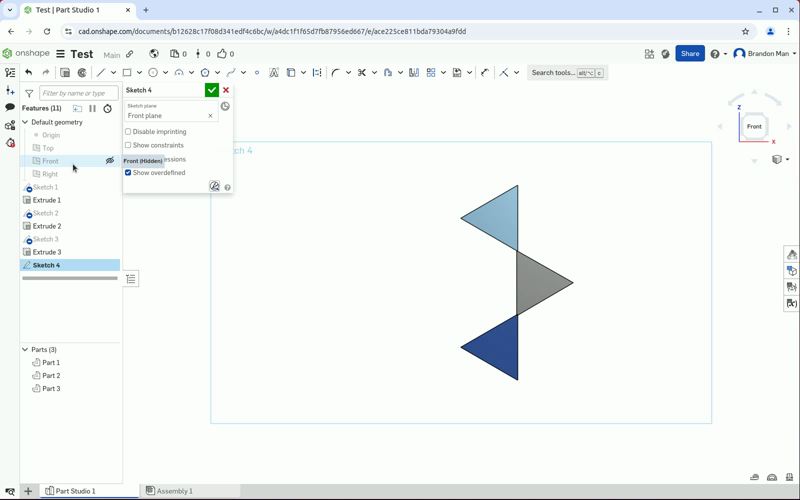
mouse_move(73, 352)
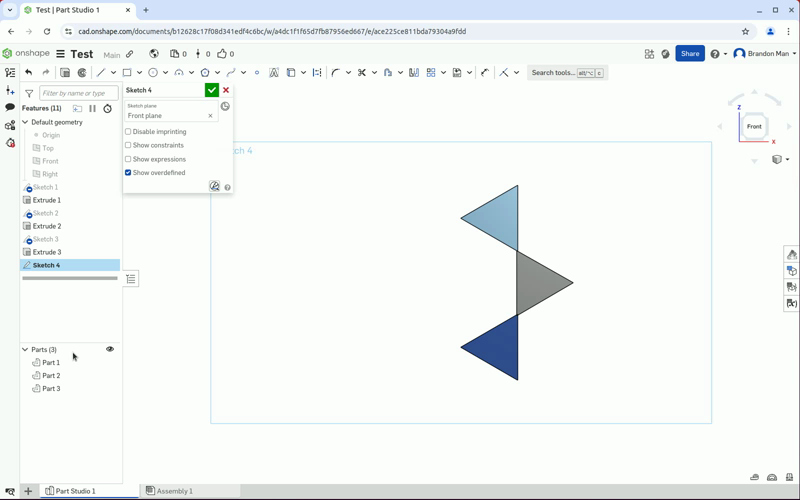
key(y)
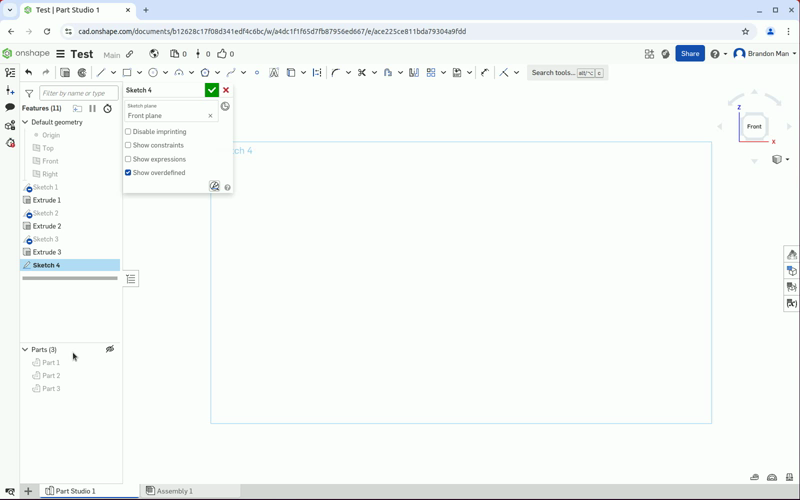
key(l)
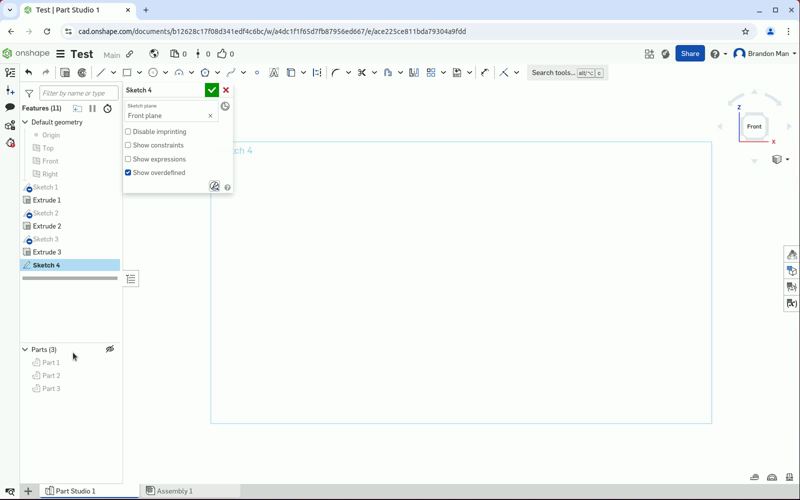
key_down(shift)
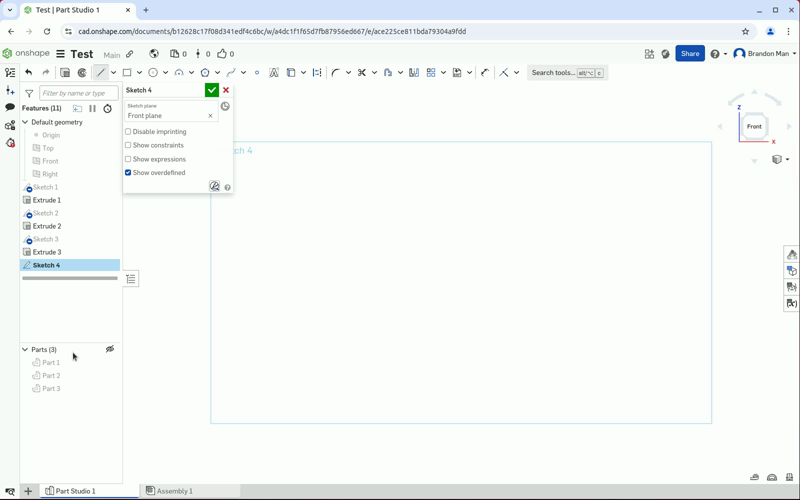
mouse_move(404, 380)
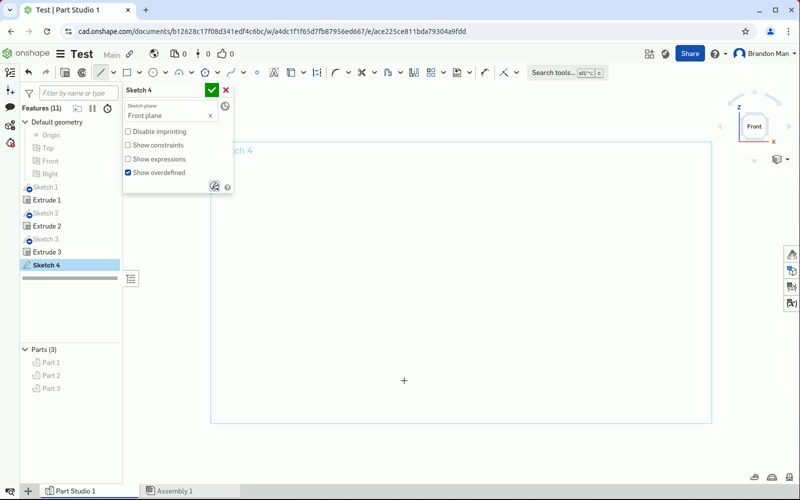
click(404, 380)
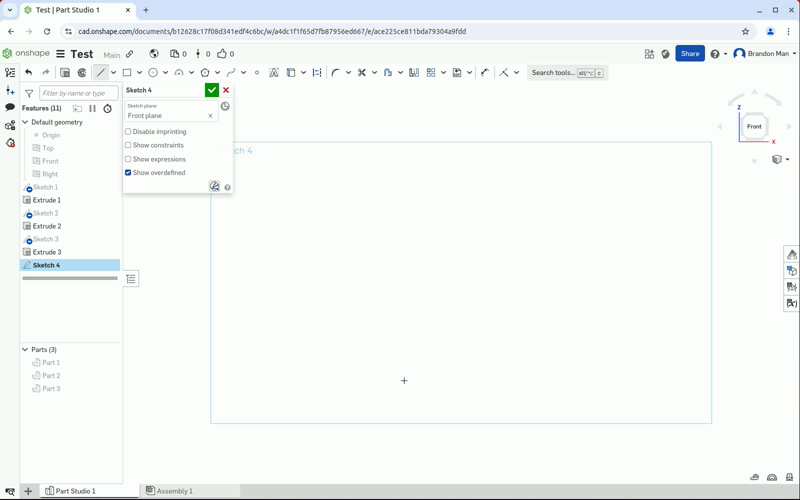
key_up(shift)
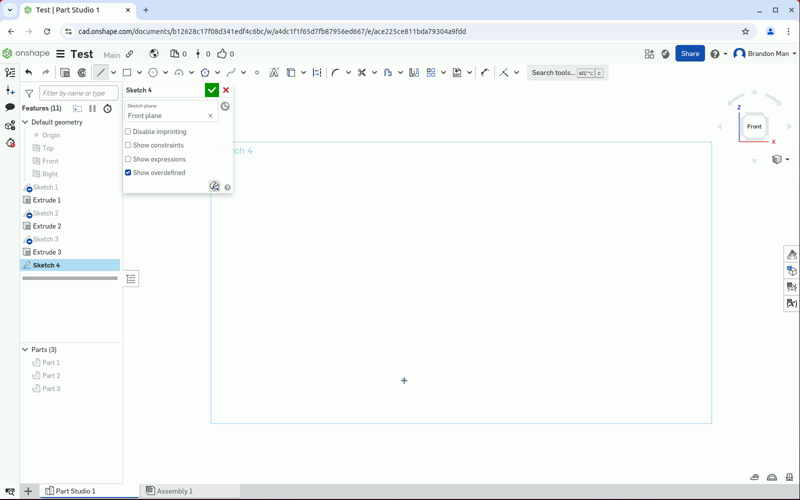
key_down(shift)
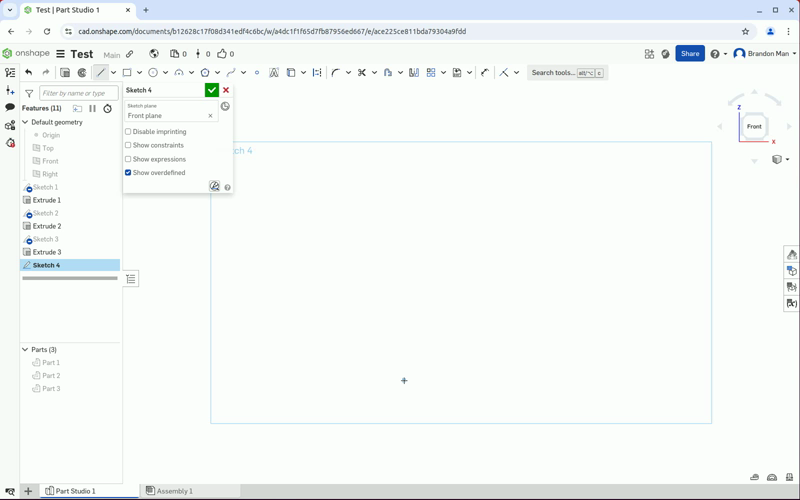
mouse_move(460, 347)
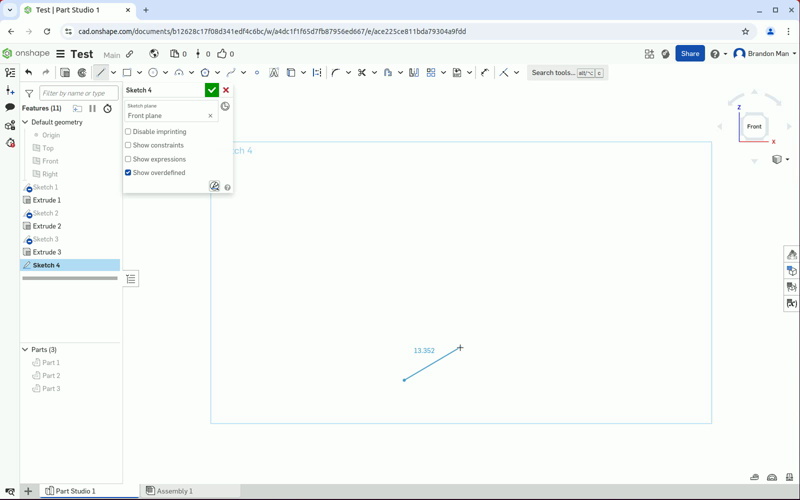
click(460, 347)
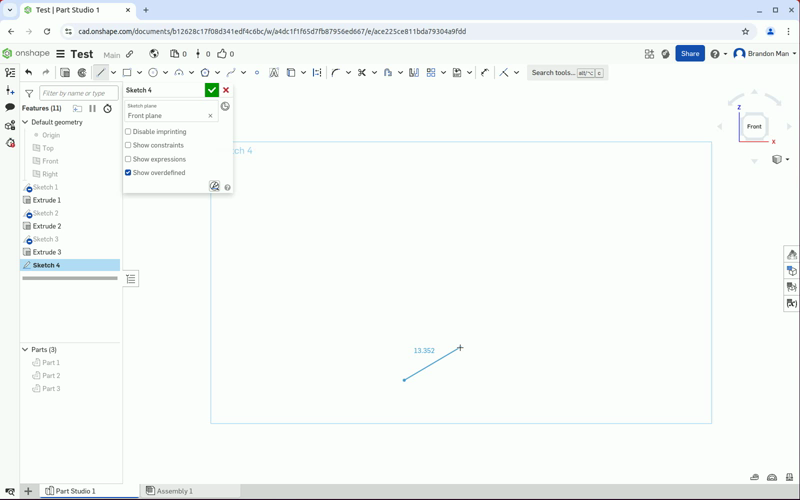
key_up(shift)
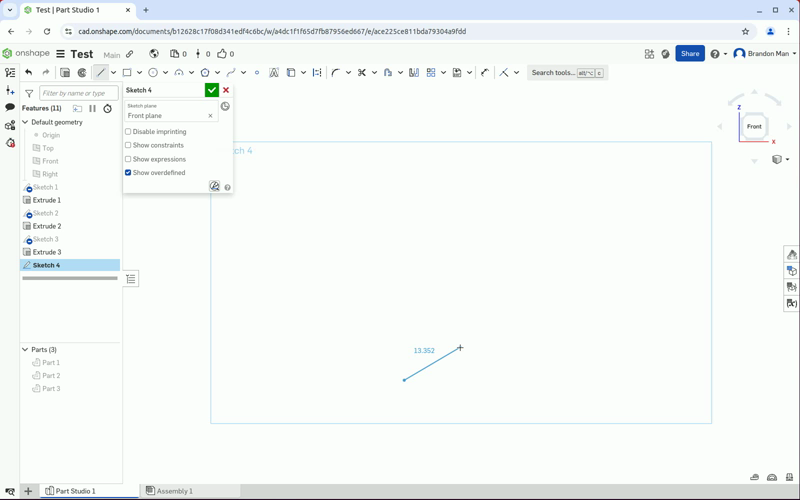
key_down(shift)
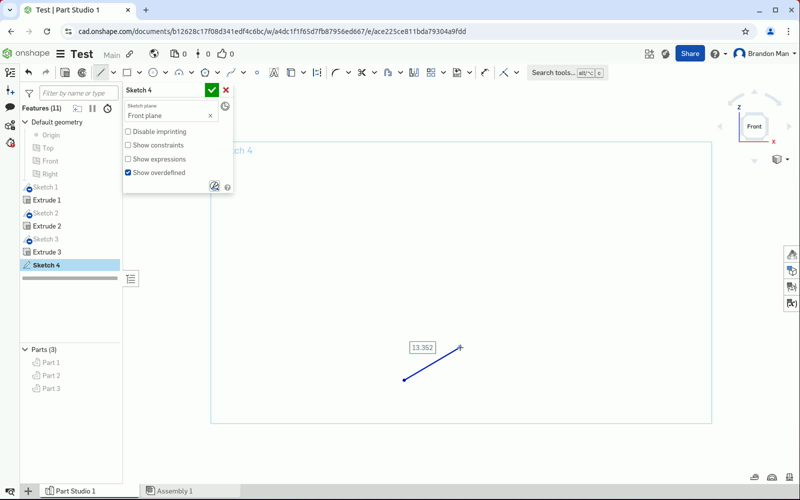
mouse_move(404, 315)
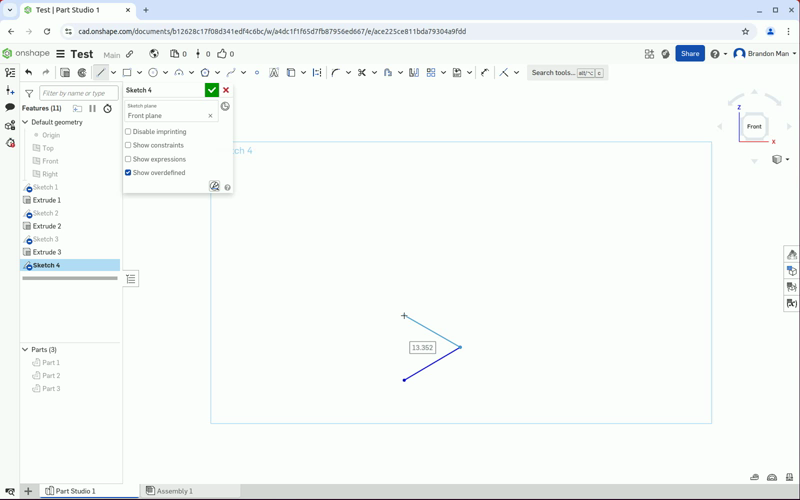
click(404, 315)
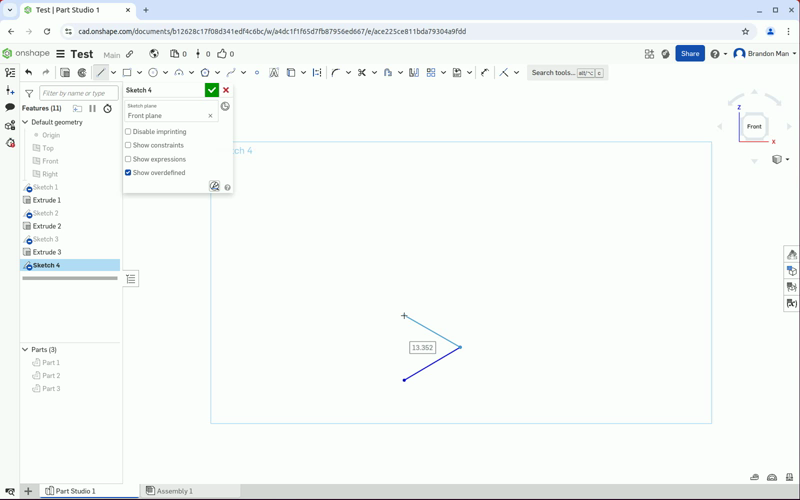
key_up(shift)
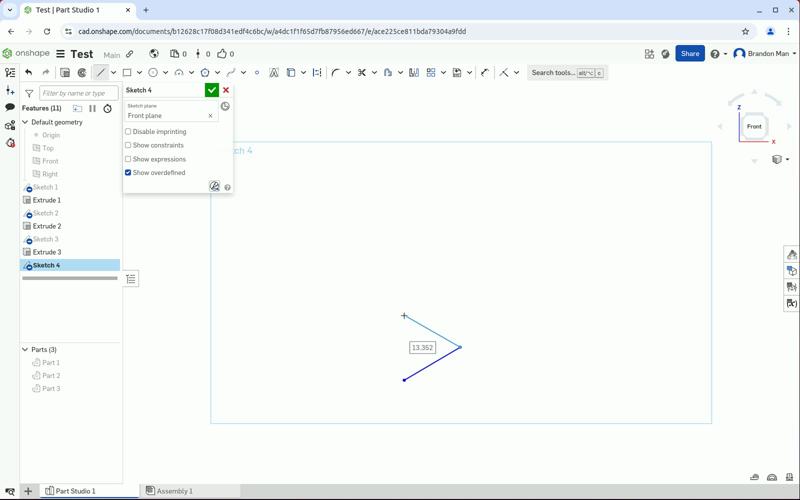
key_down(shift)
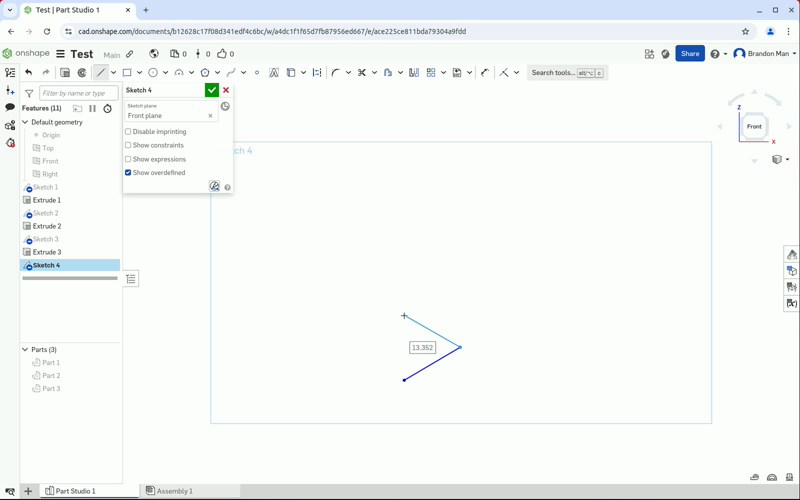
mouse_move(404, 380)
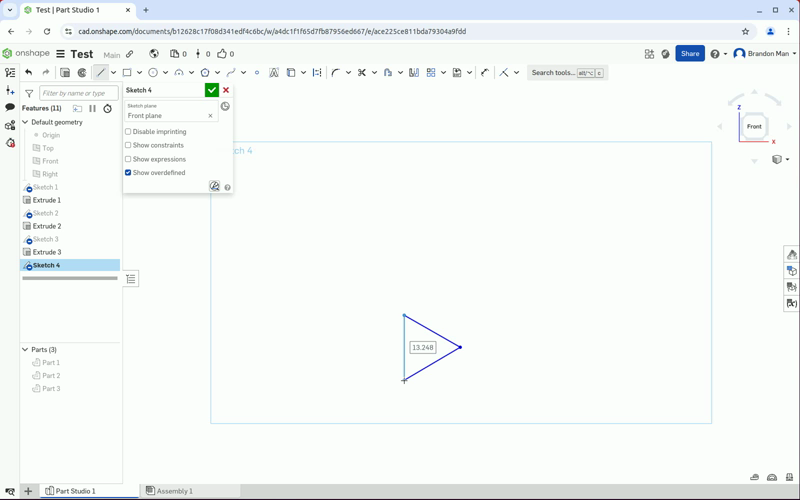
key_up(shift)
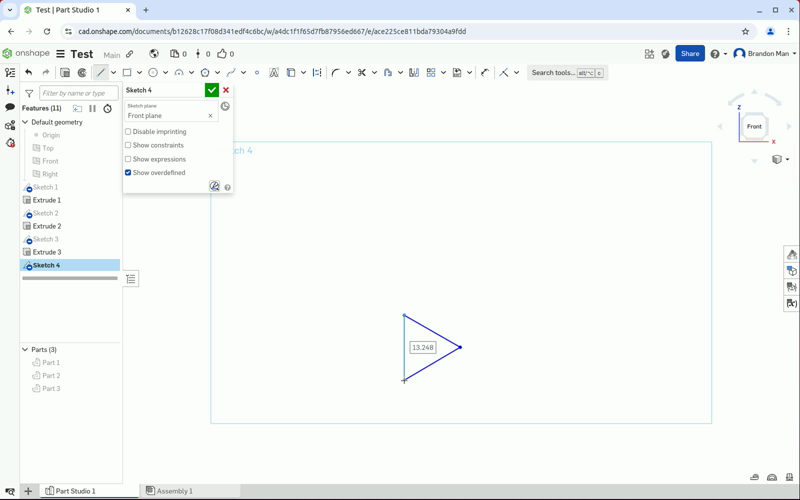
click(404, 380)
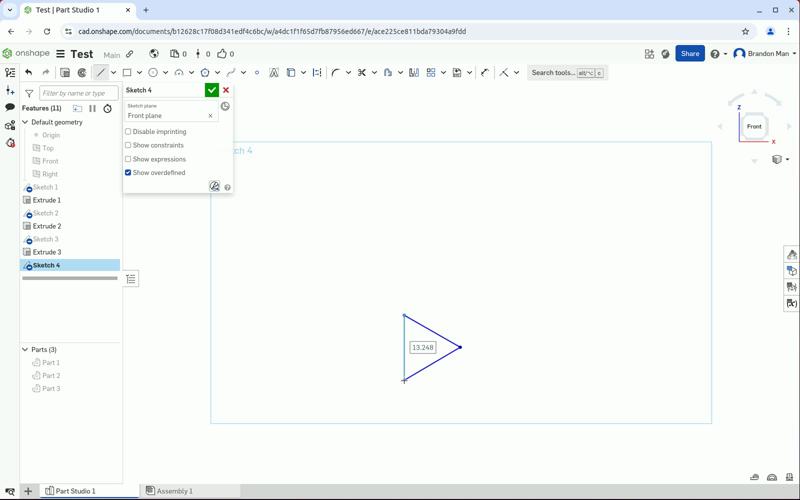
key(esc)
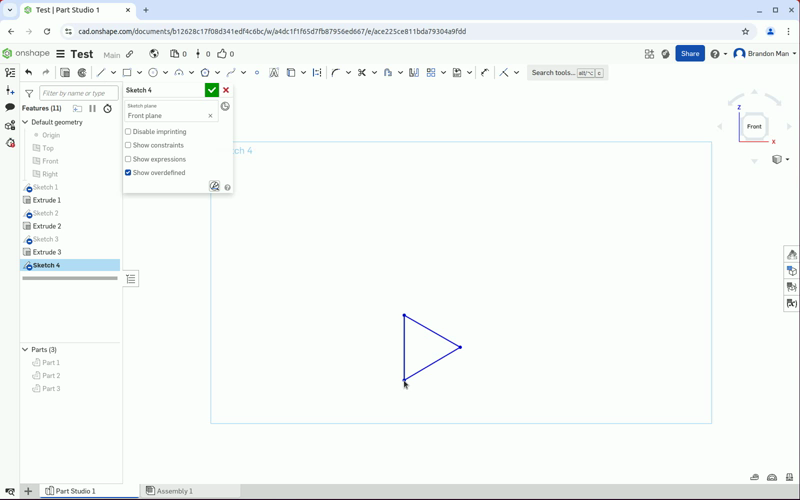
mouse_move(425, 346)
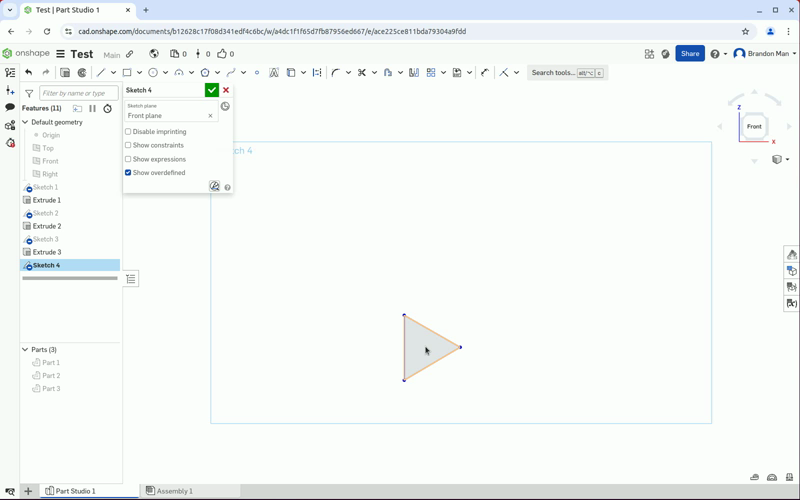
click(425, 346)
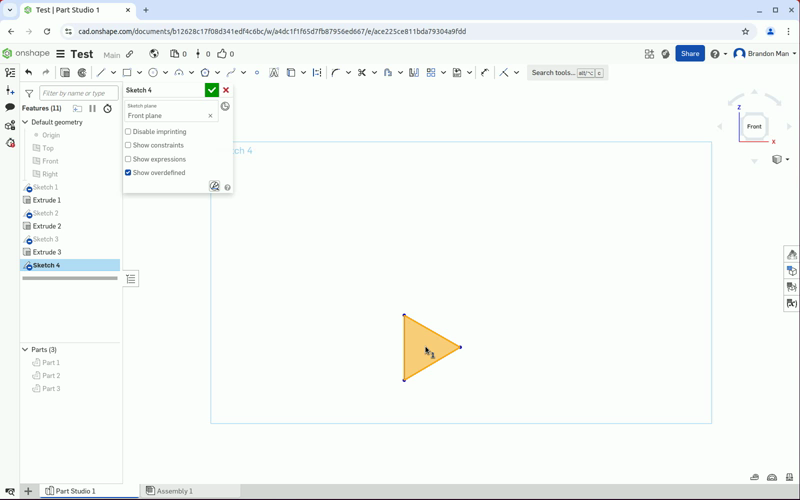
mouse_move(73, 352)
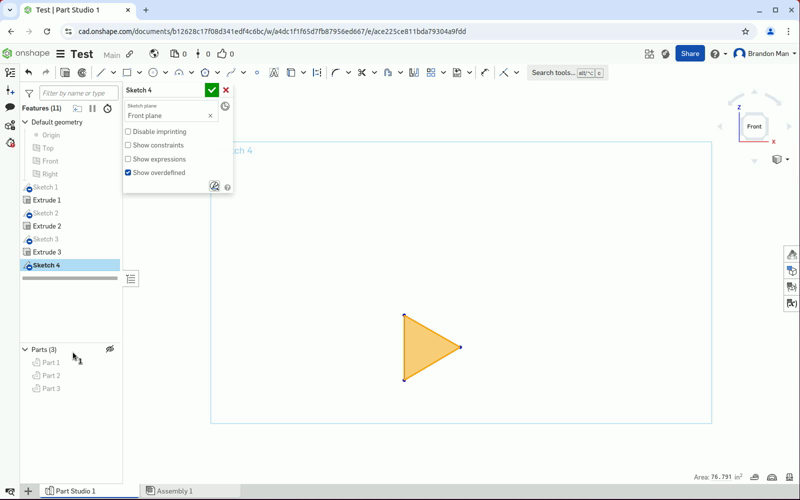
key(shift+y)
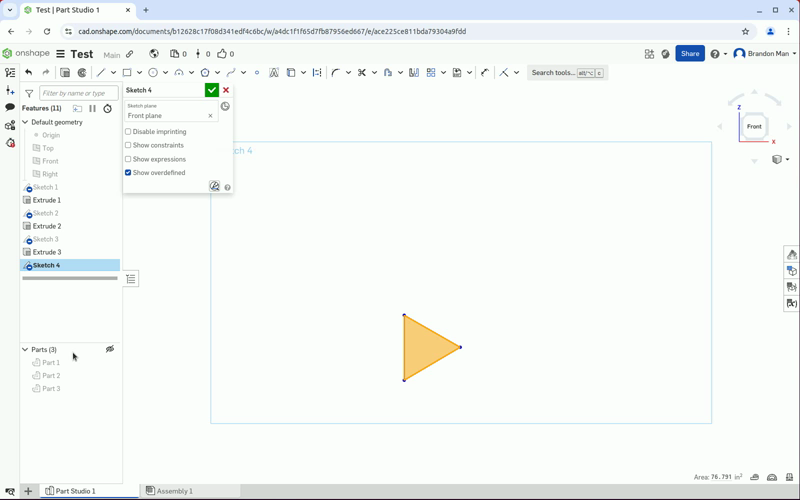
key(shift+e)
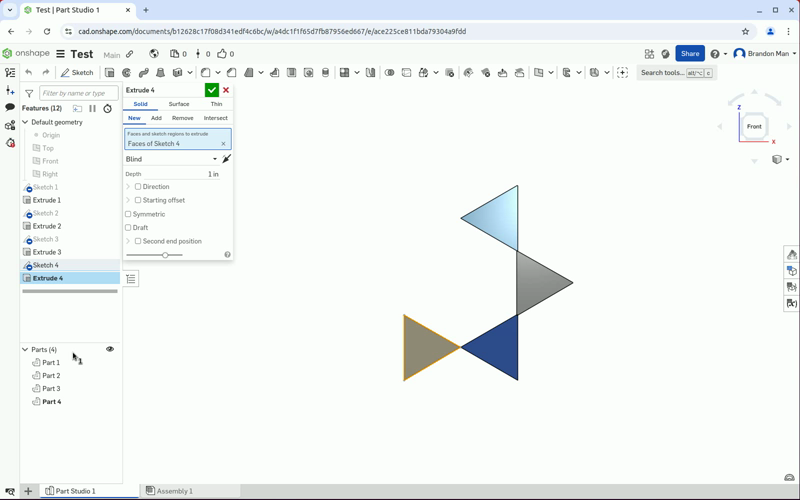
mouse_move(143, 106)
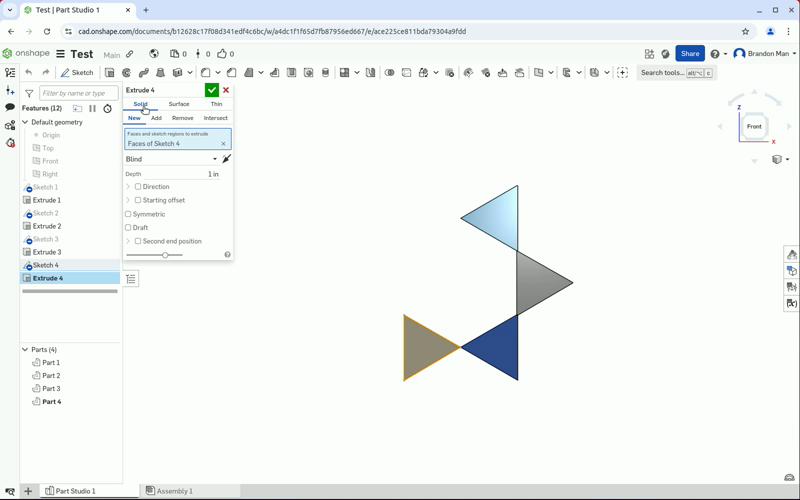
click(143, 106)
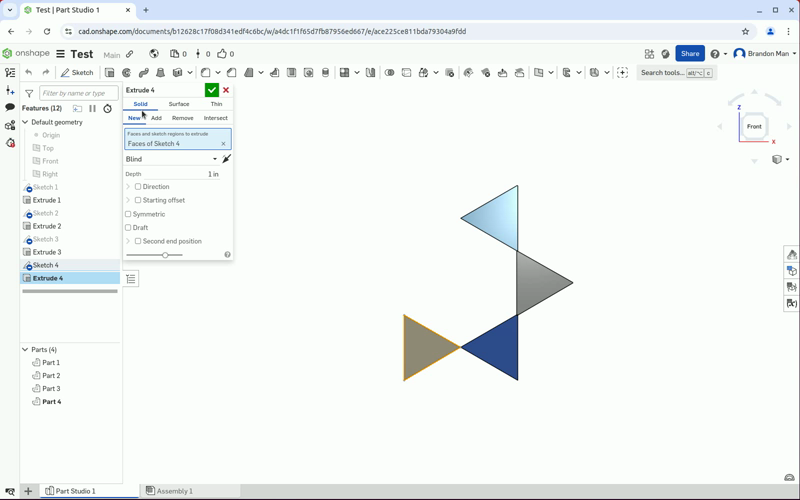
mouse_move(137, 120)
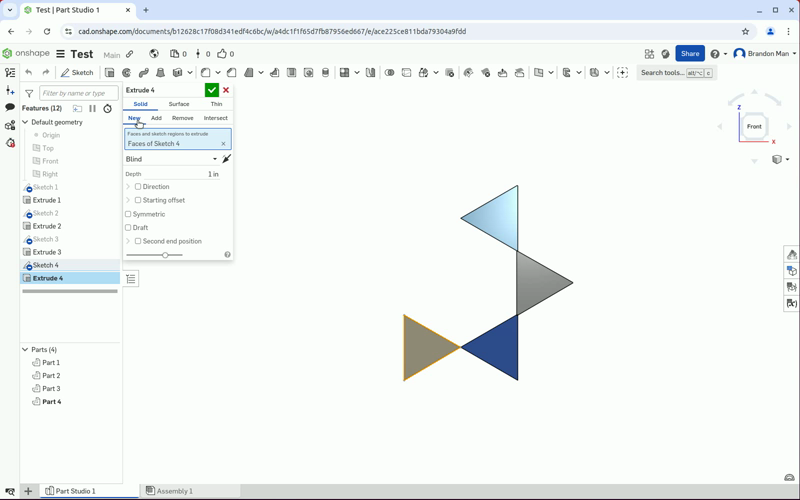
click(137, 120)
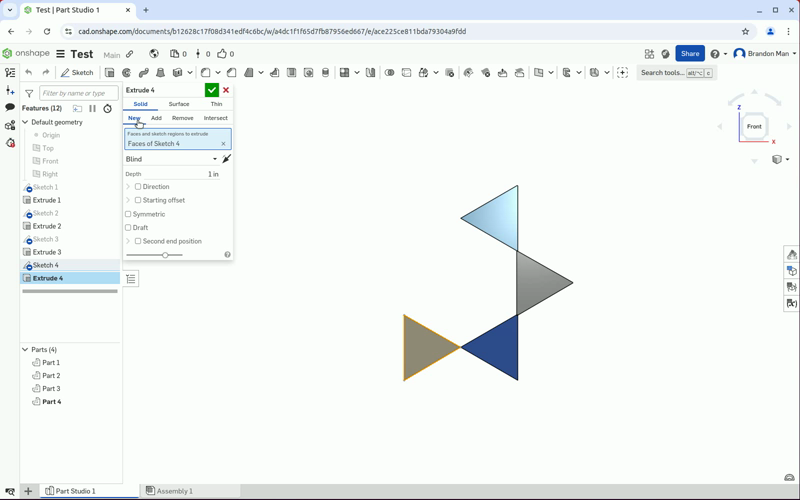
key(tab, 4)
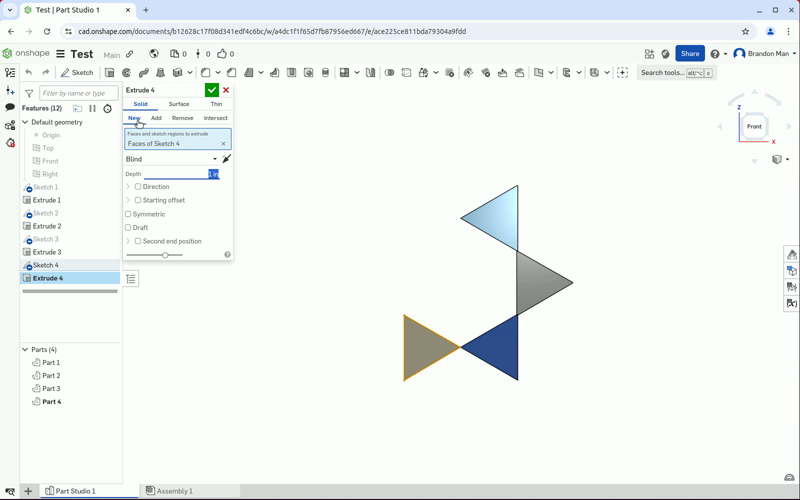
text(10.591)
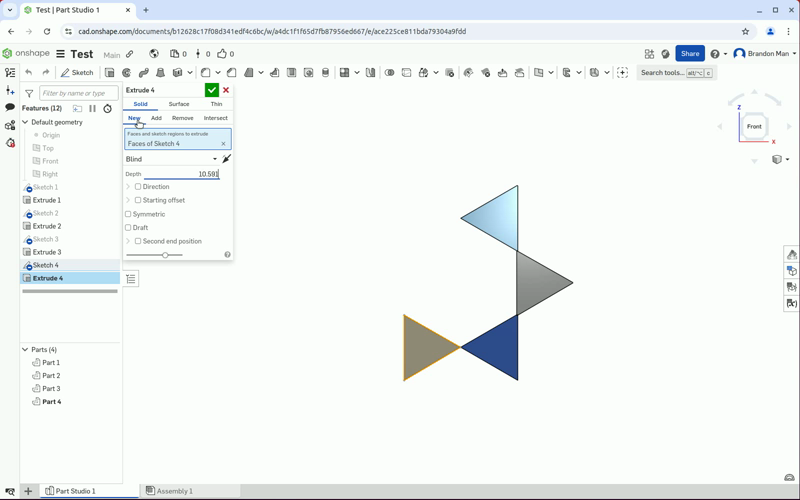
key(enter)
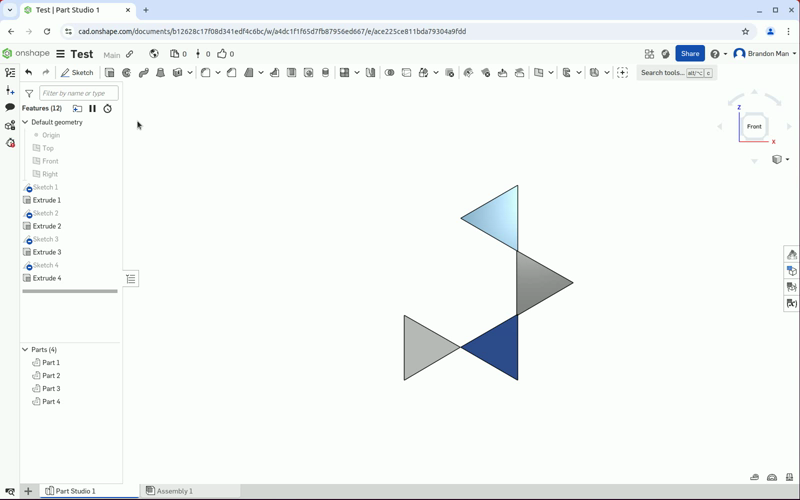
key(shift+h)
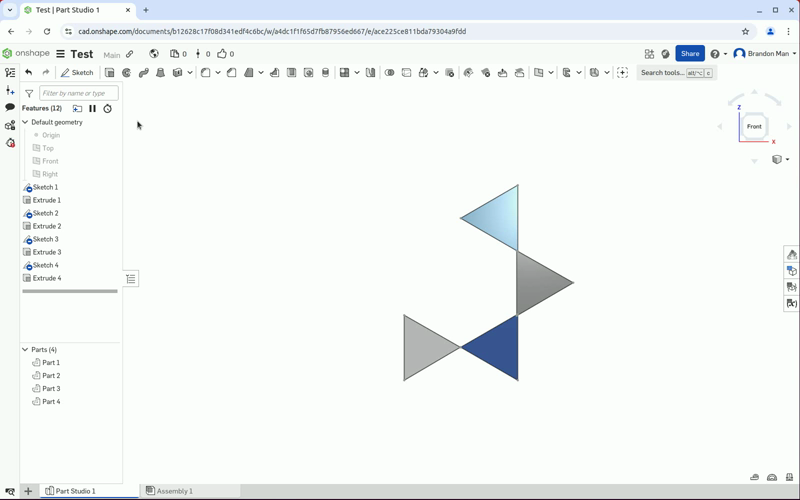
key(shift+h)
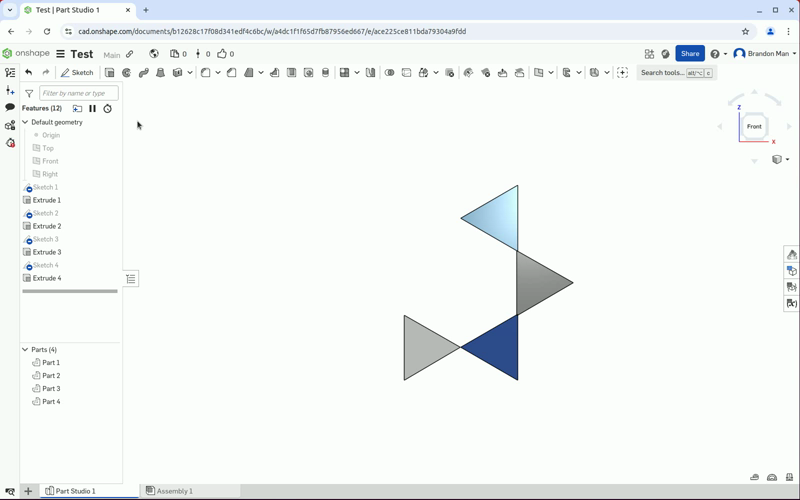
mouse_move(73, 189)
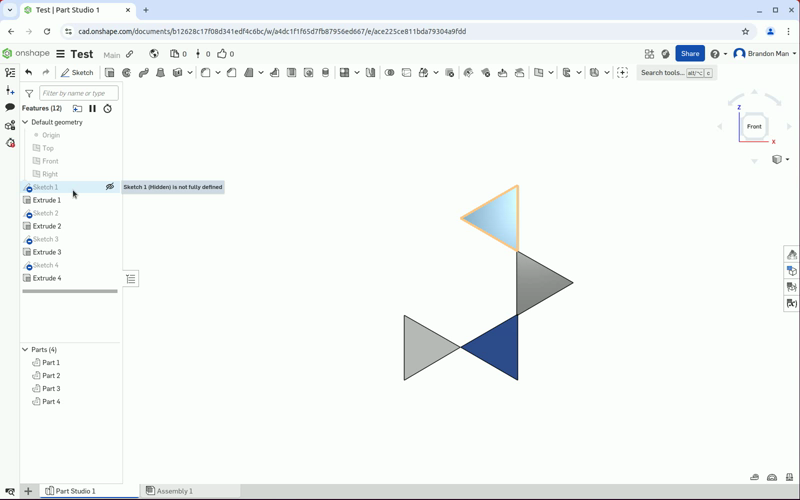
click(73, 189)
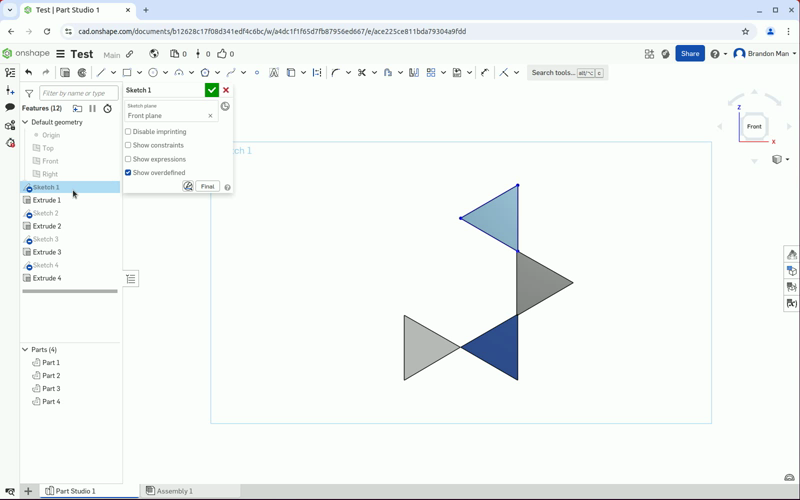
mouse_move(229, 92)
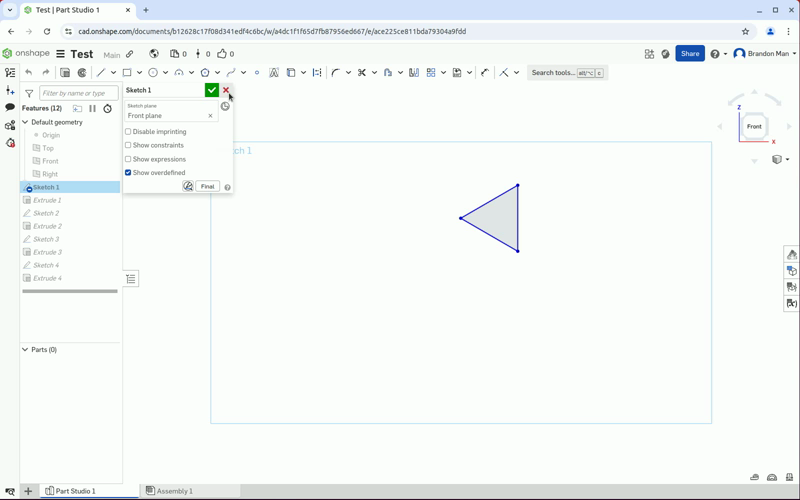
click(229, 92)
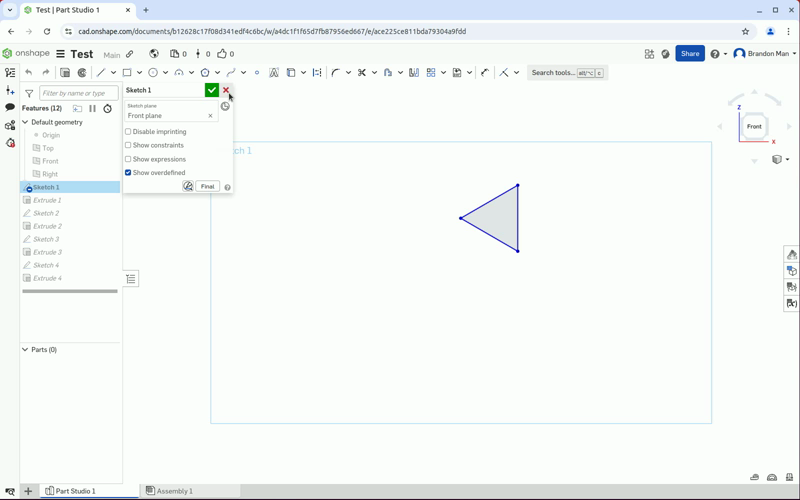
key(shift+s)
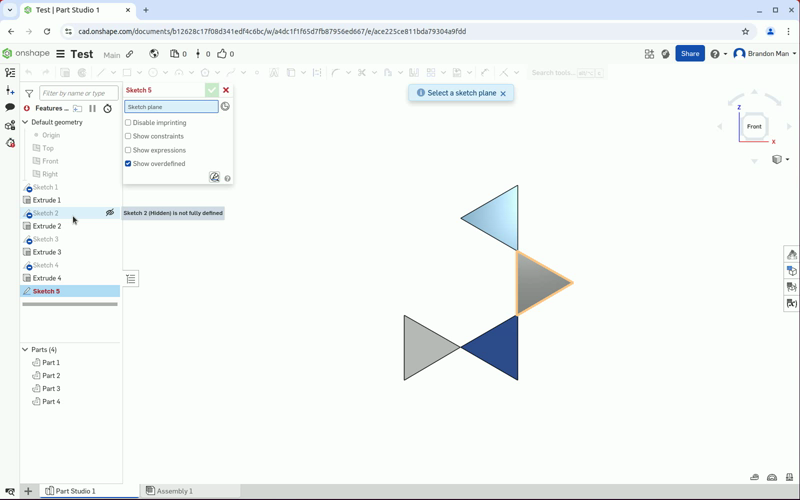
scroll(3)
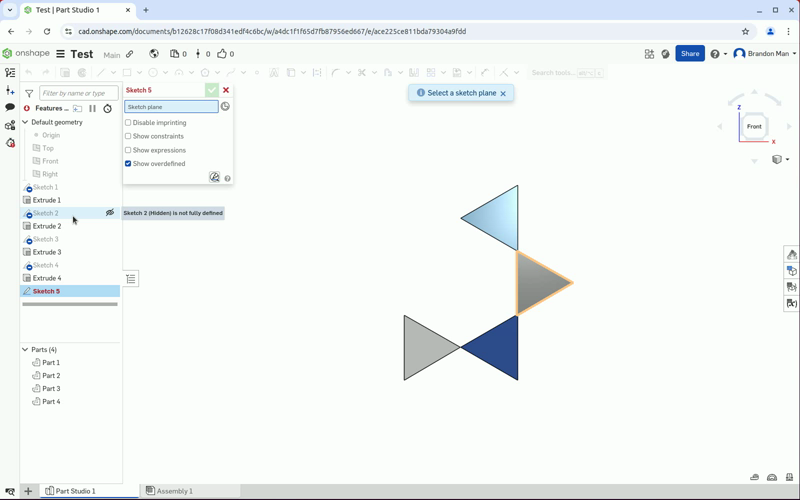
mouse_move(73, 163)
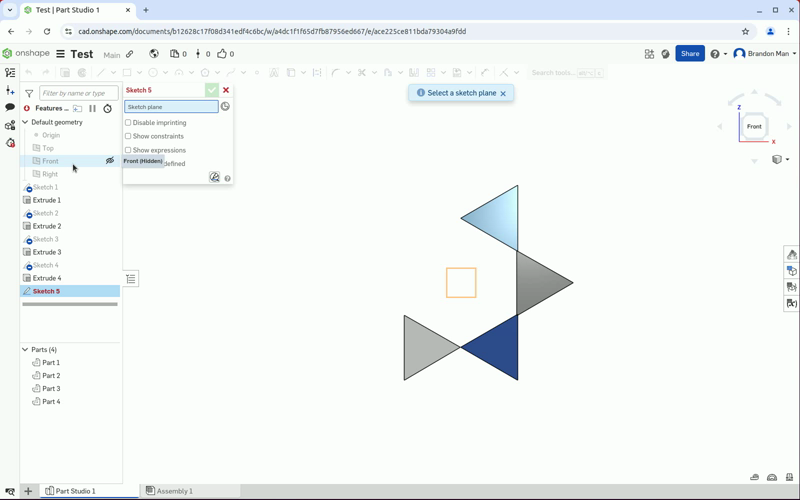
click(73, 163)
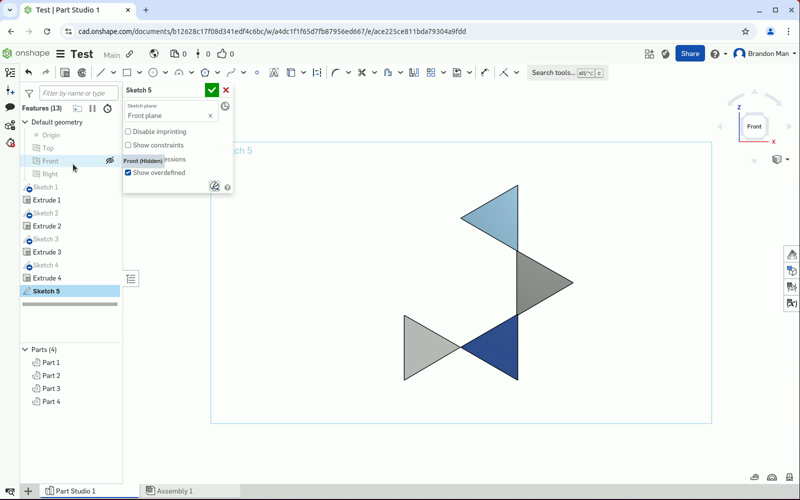
mouse_move(73, 352)
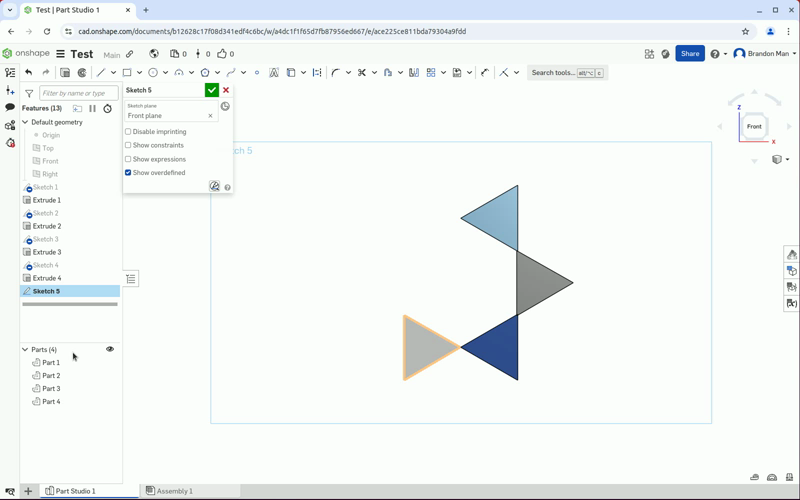
key(y)
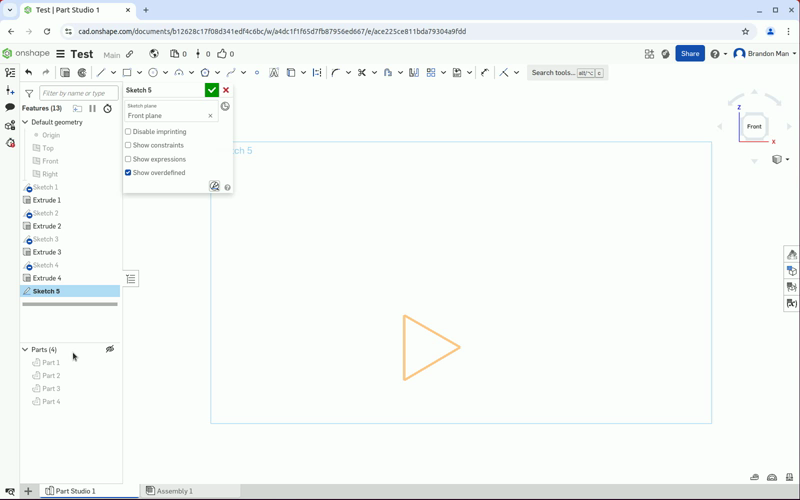
key(l)
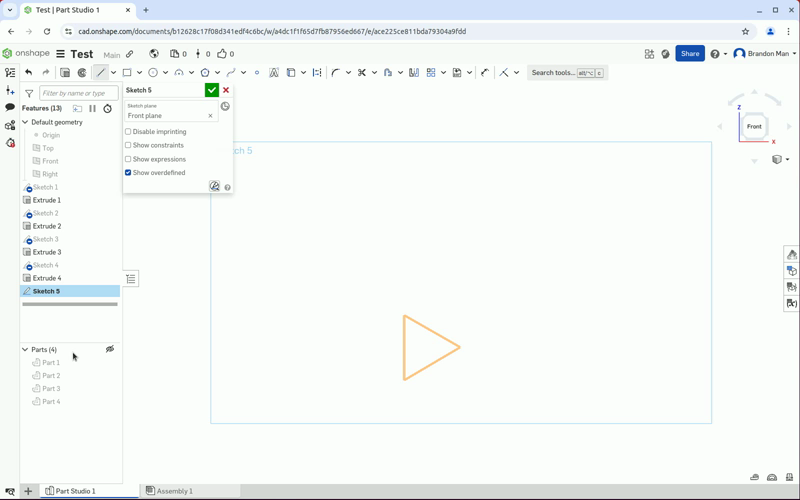
key_down(shift)
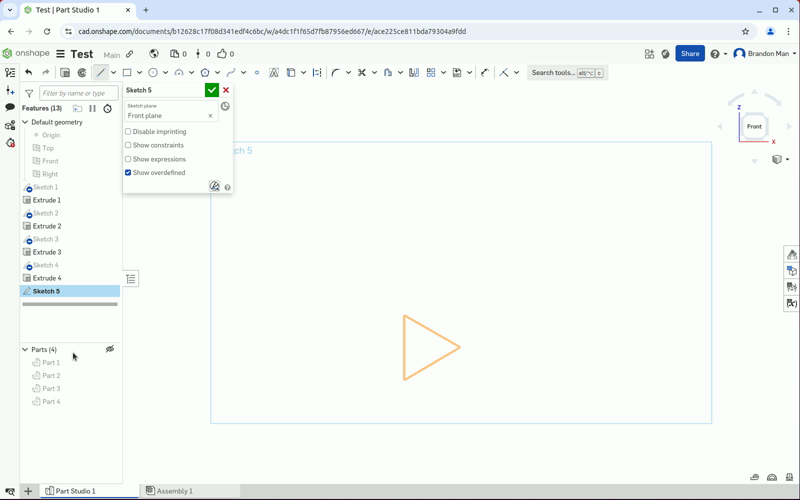
mouse_move(348, 282)
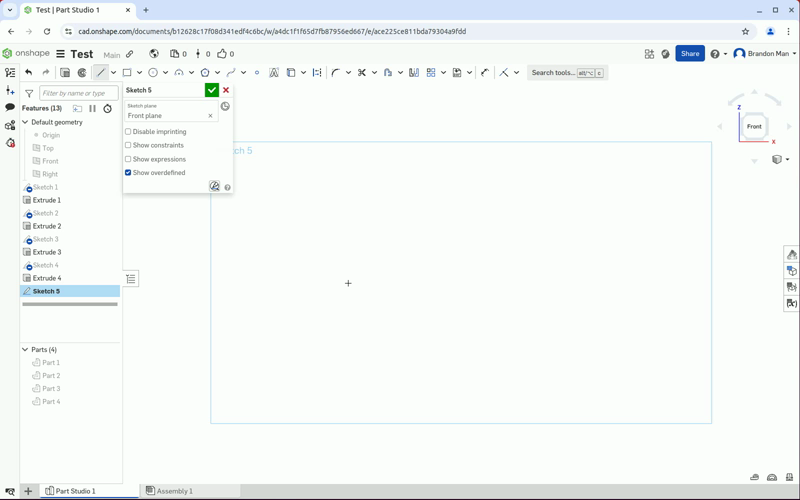
click(348, 282)
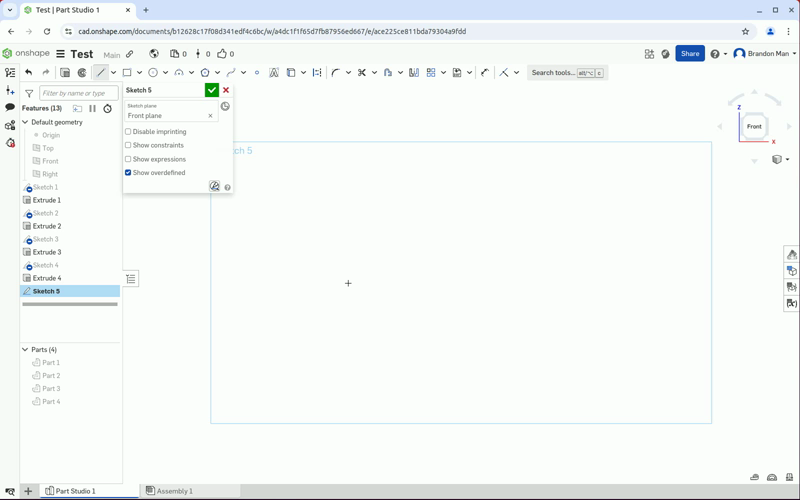
key_up(shift)
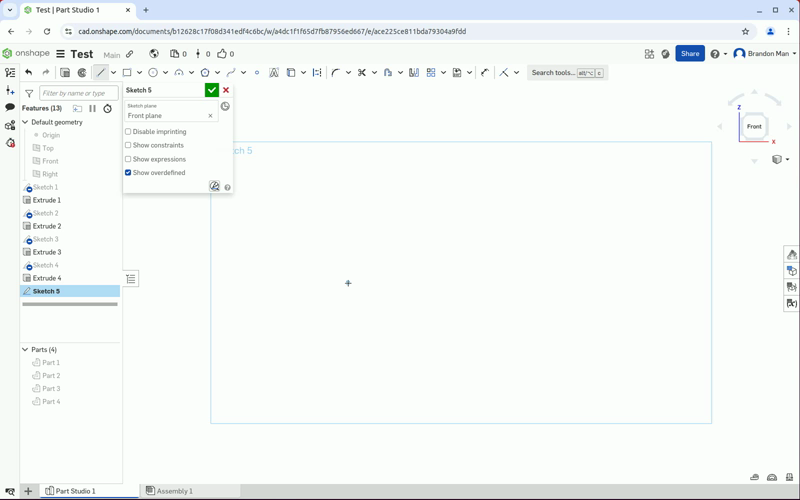
key_down(shift)
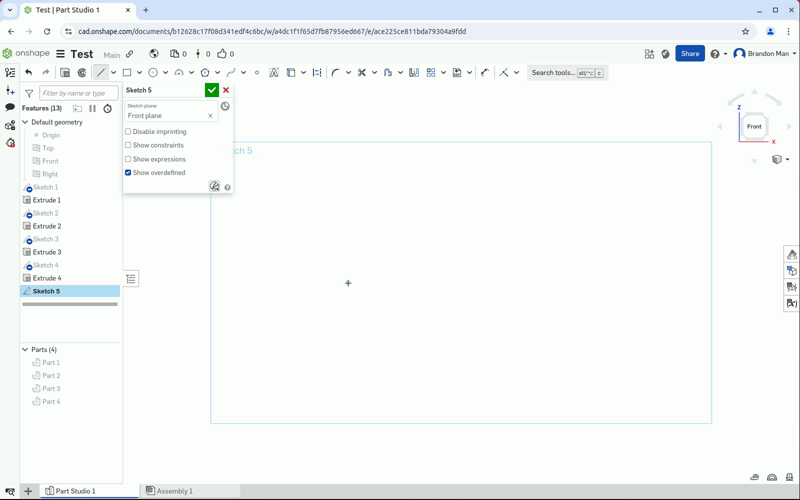
mouse_move(404, 315)
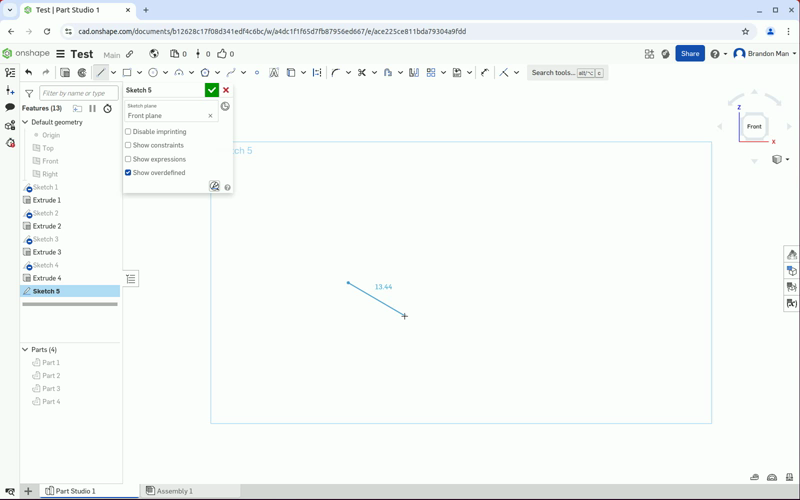
click(404, 315)
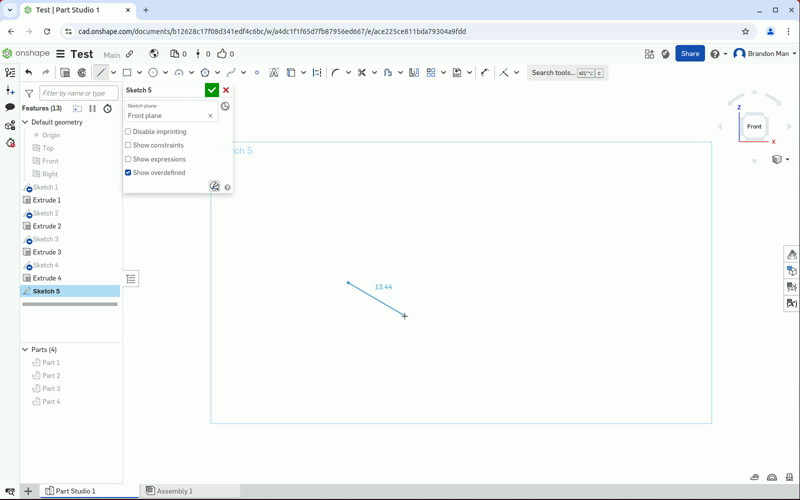
key_up(shift)
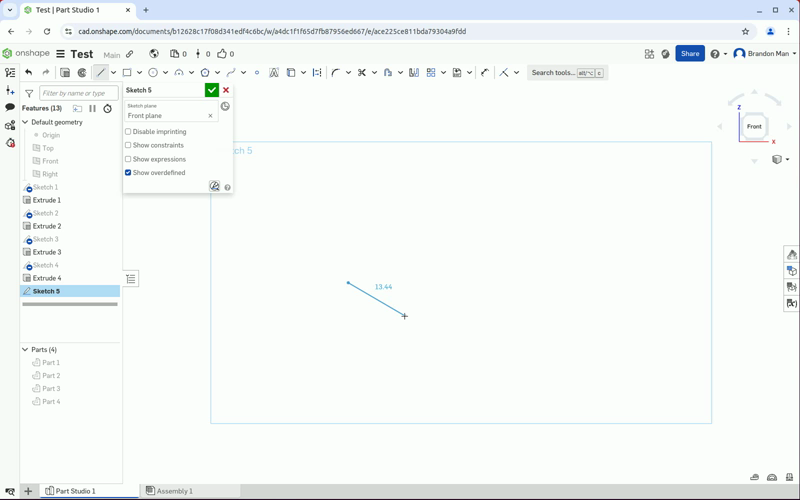
key_down(shift)
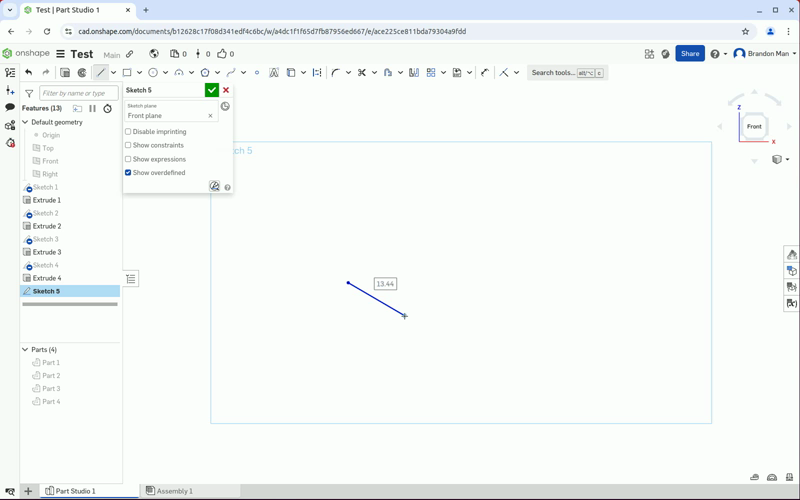
mouse_move(404, 249)
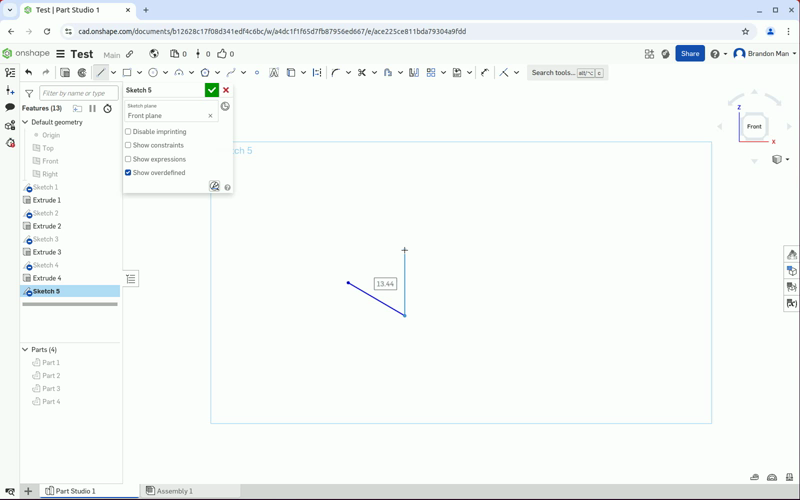
click(404, 249)
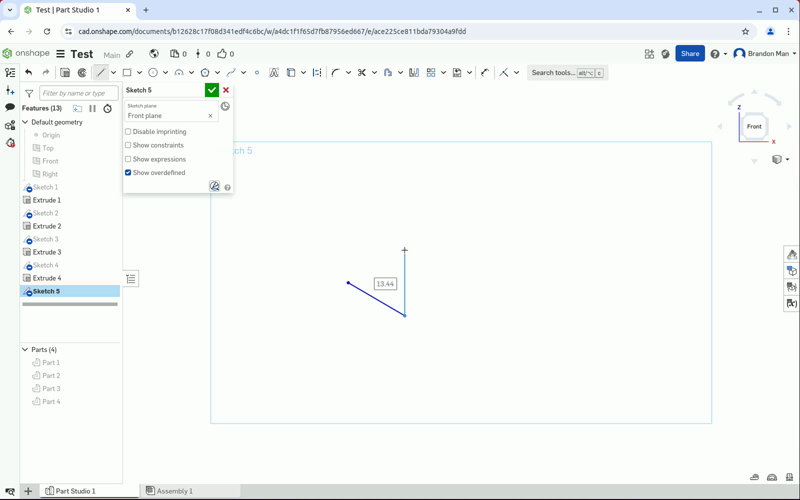
key_up(shift)
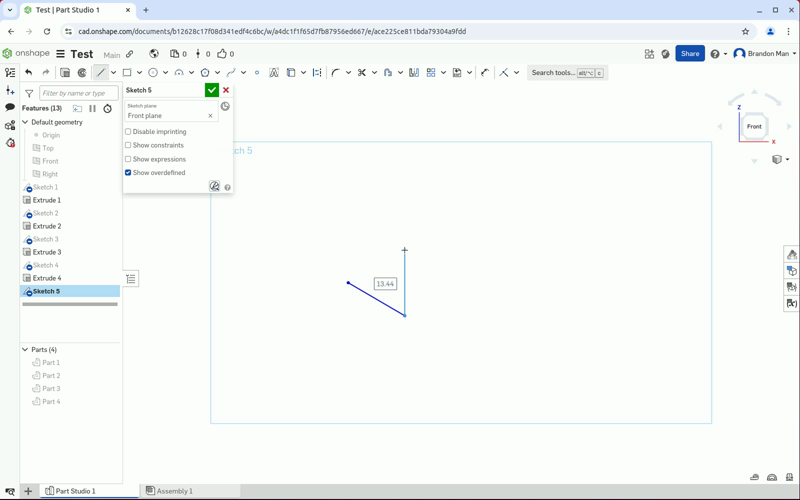
key_down(shift)
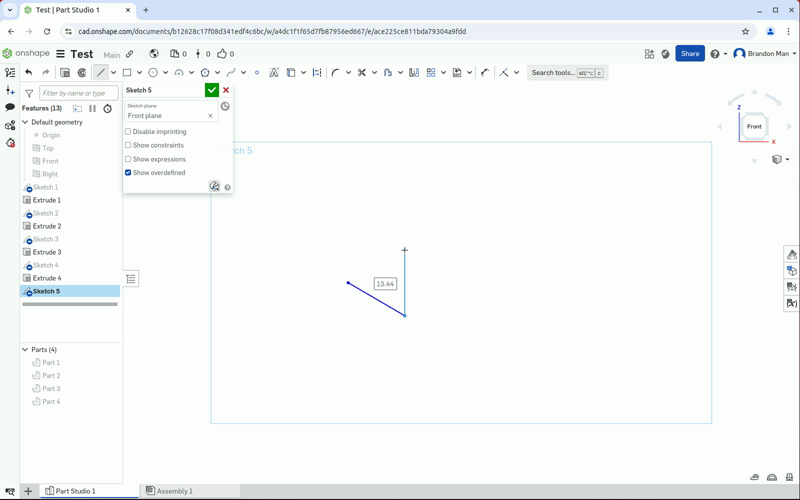
mouse_move(348, 282)
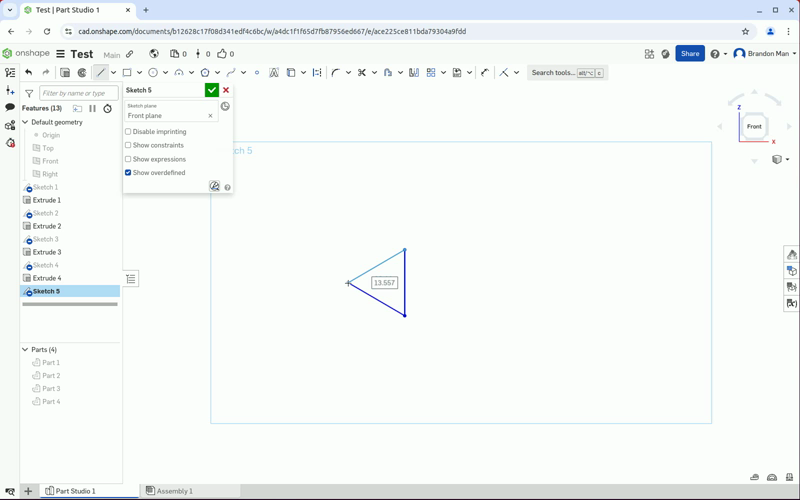
key_up(shift)
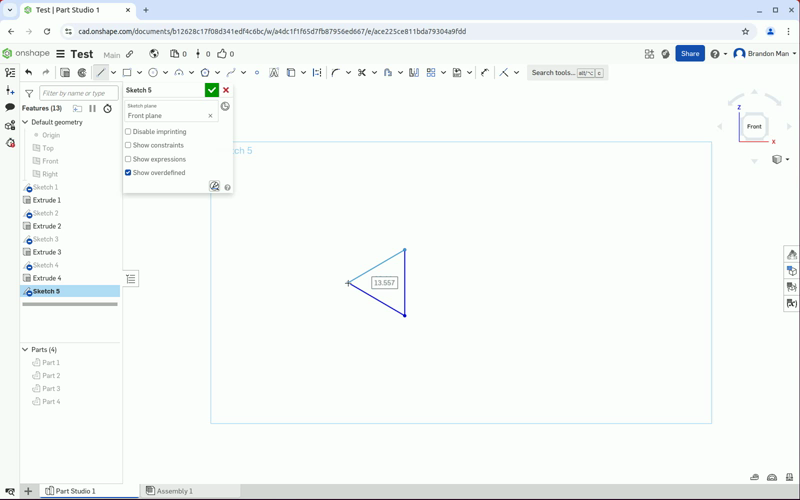
click(348, 282)
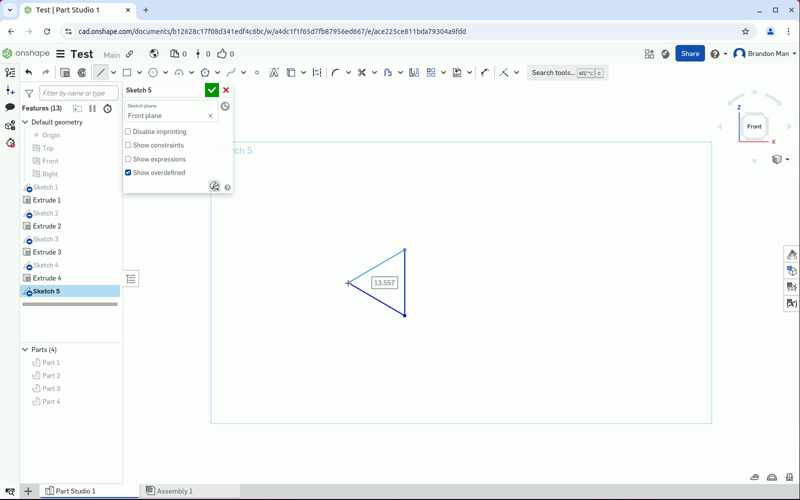
key(esc)
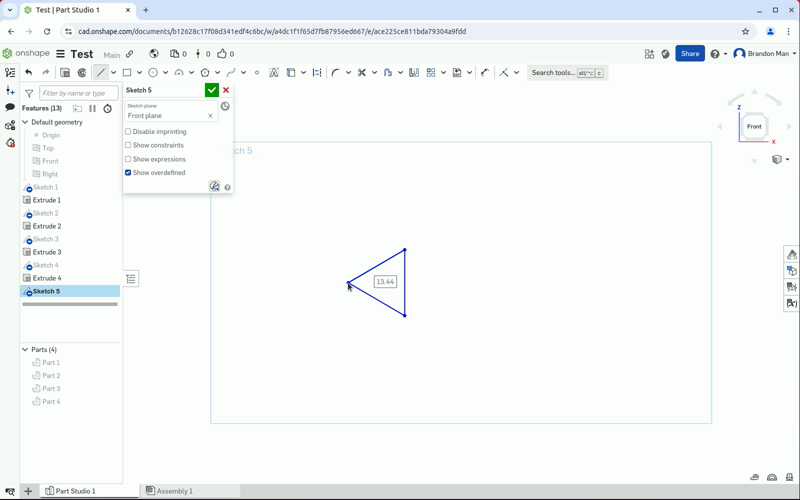
mouse_move(377, 295)
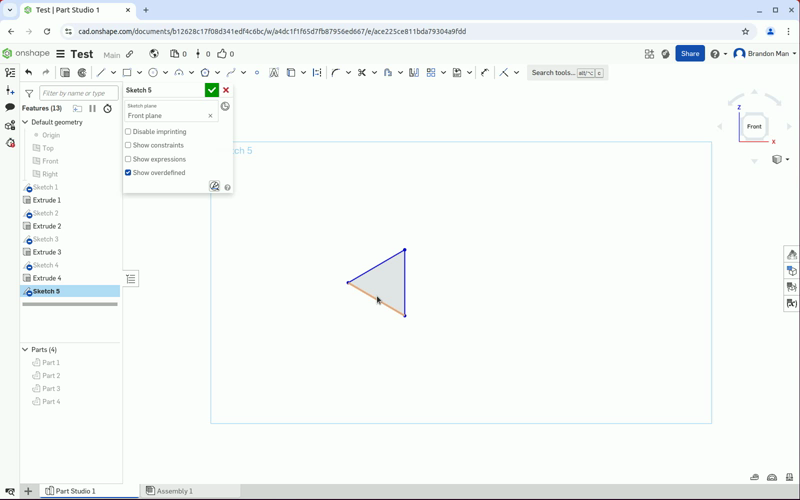
click(377, 295)
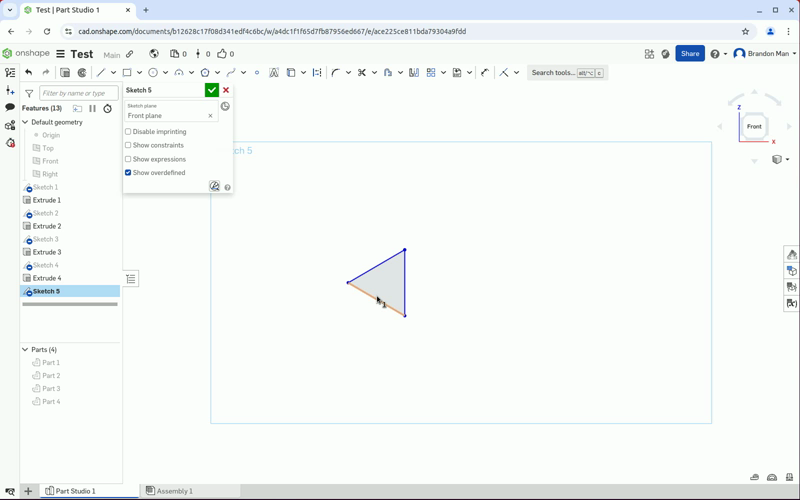
mouse_move(73, 352)
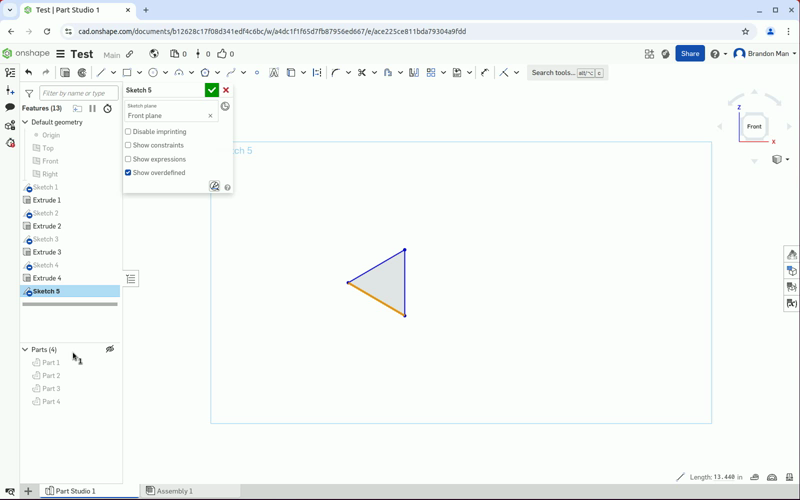
key(shift+y)
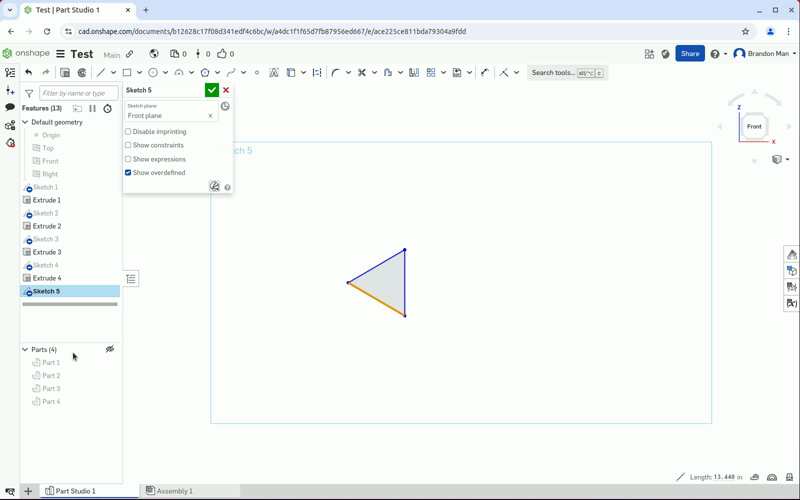
key(shift+e)
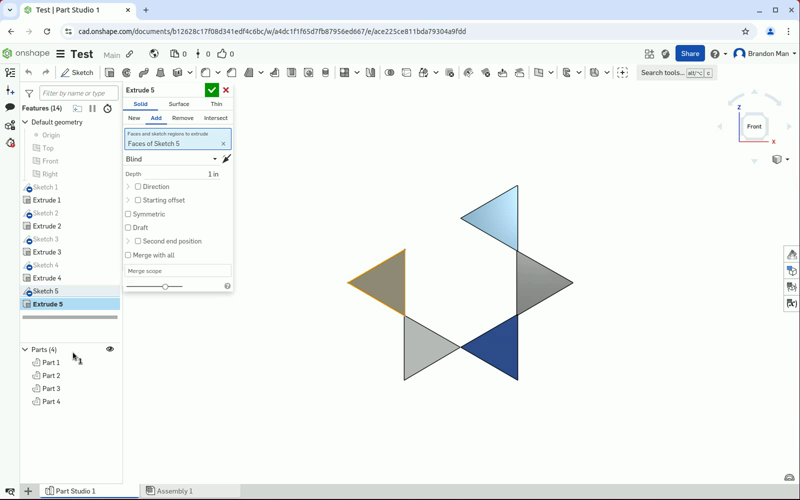
mouse_move(143, 106)
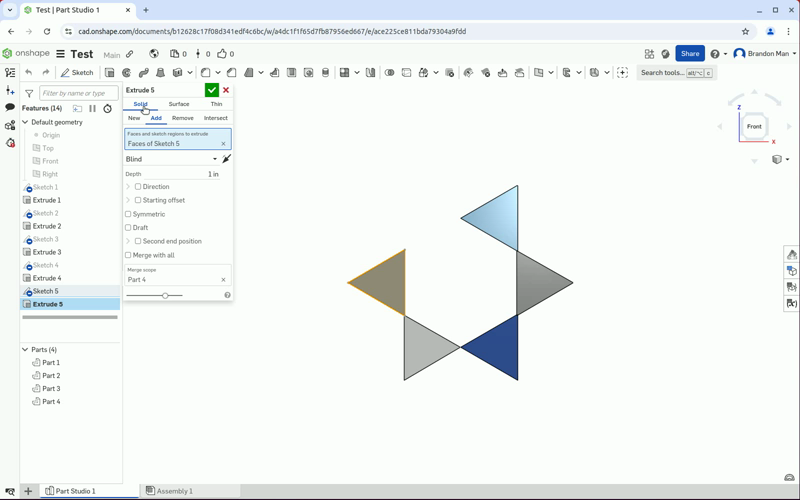
click(143, 106)
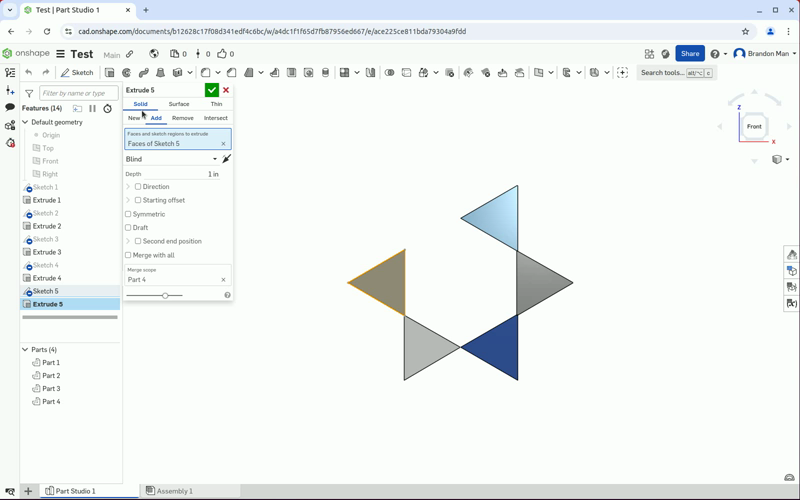
mouse_move(137, 120)
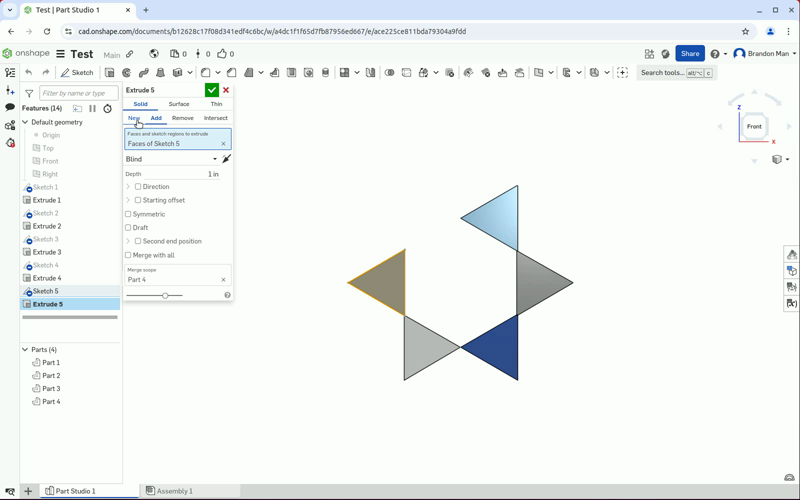
click(137, 120)
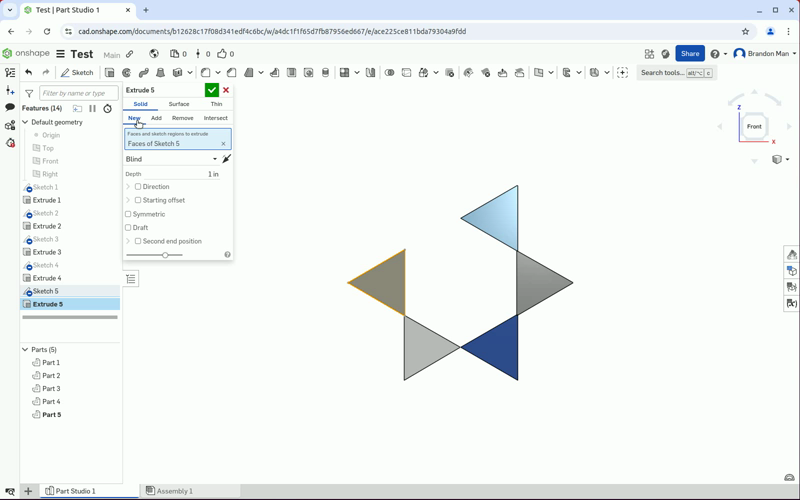
key(tab, 4)
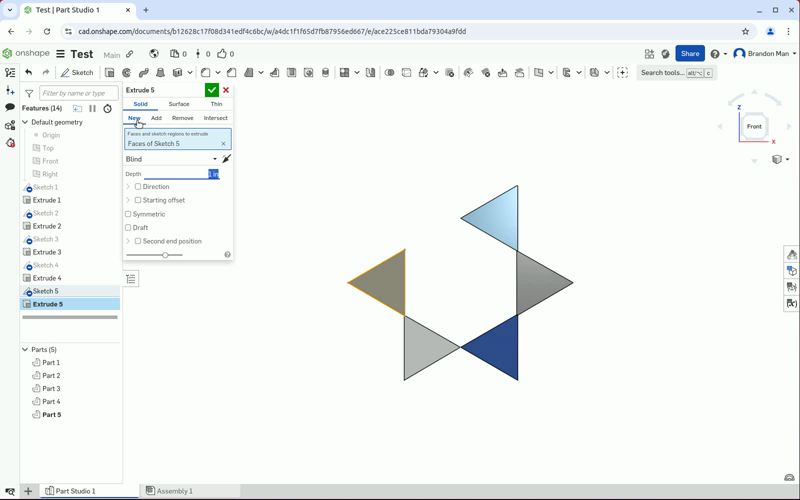
text(10.591)
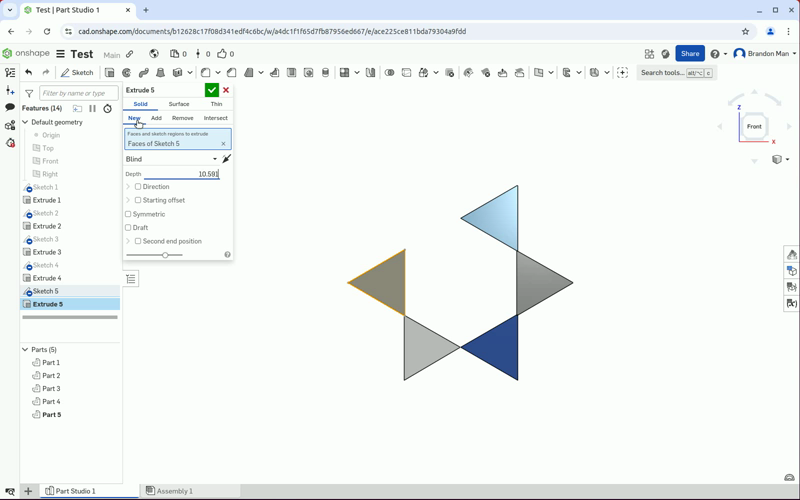
key(enter)
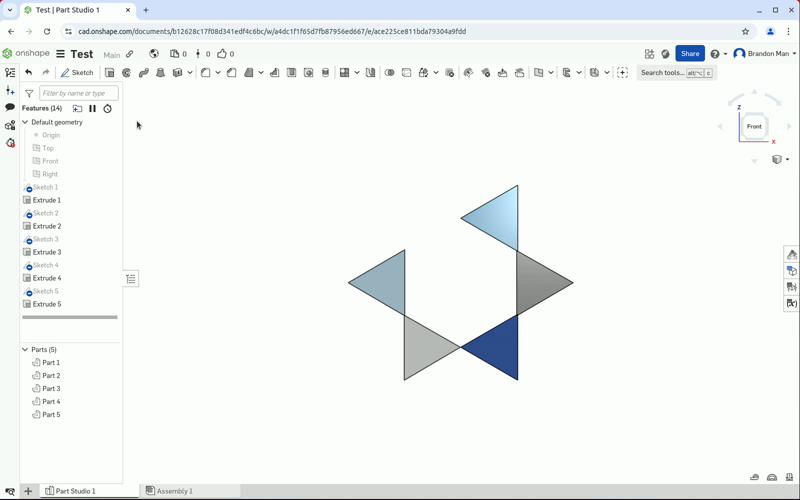
key(shift+h)
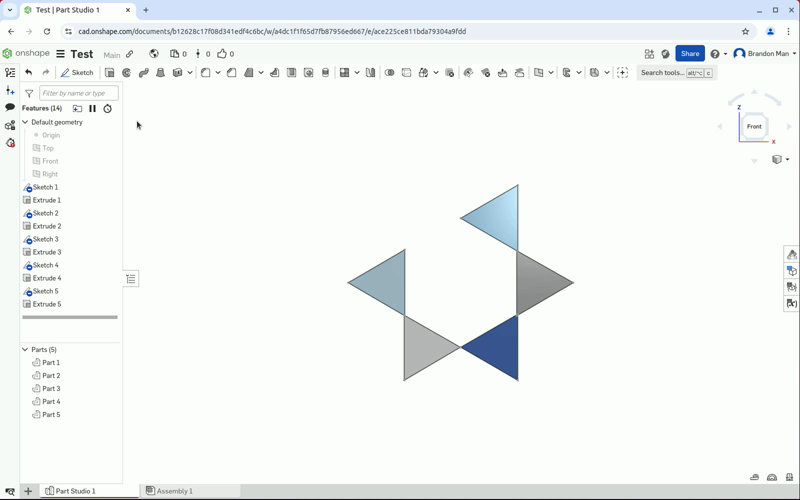
key(shift+h)
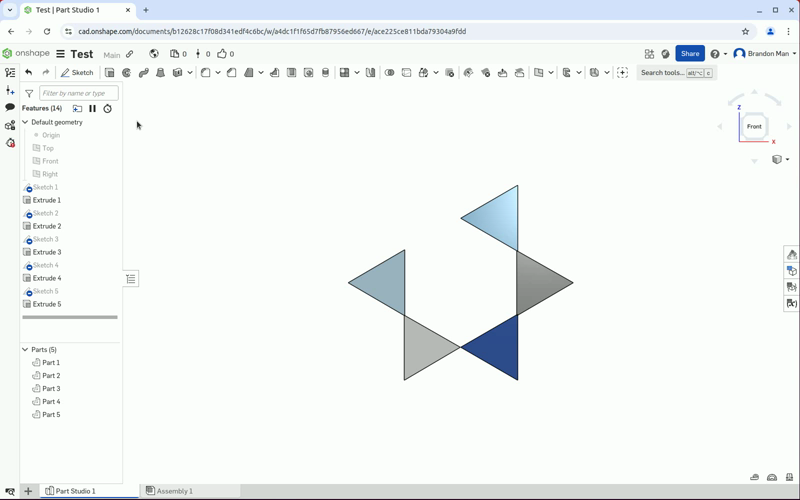
mouse_move(73, 189)
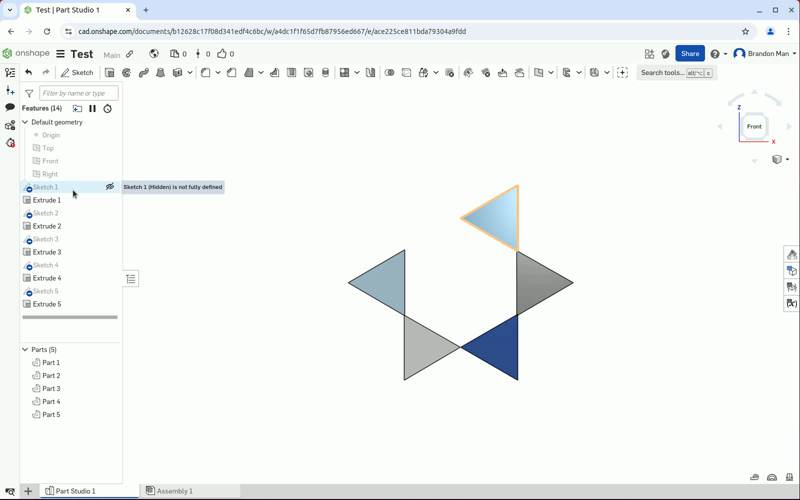
click(73, 189)
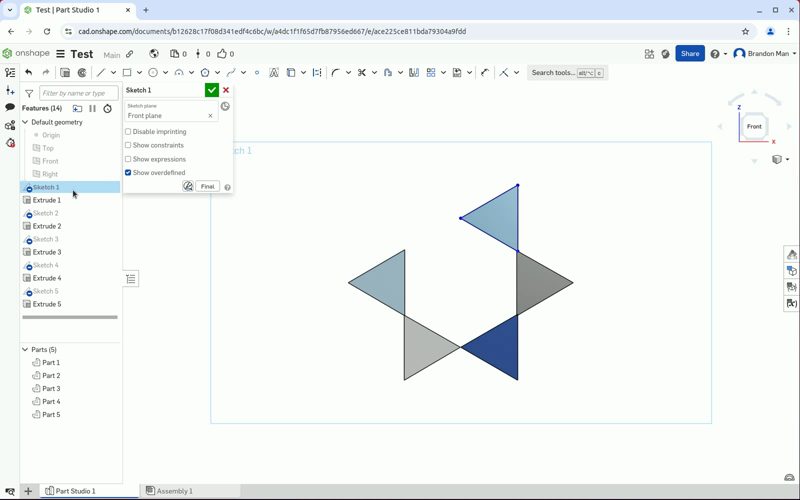
mouse_move(229, 92)
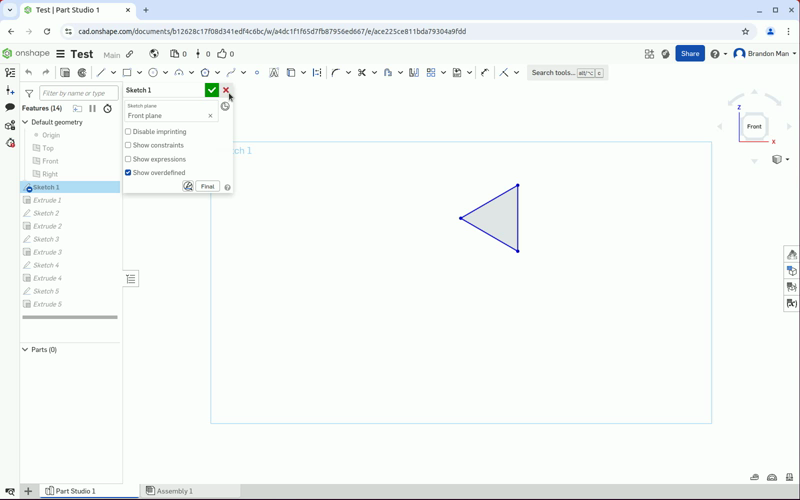
click(229, 92)
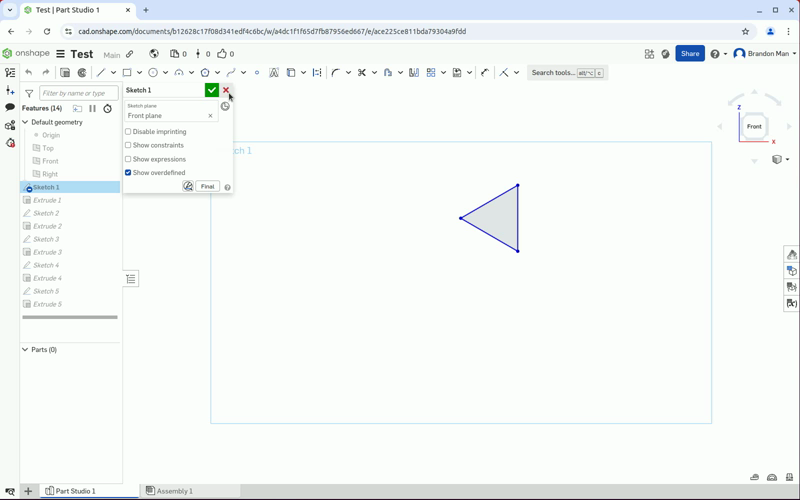
key(shift+s)
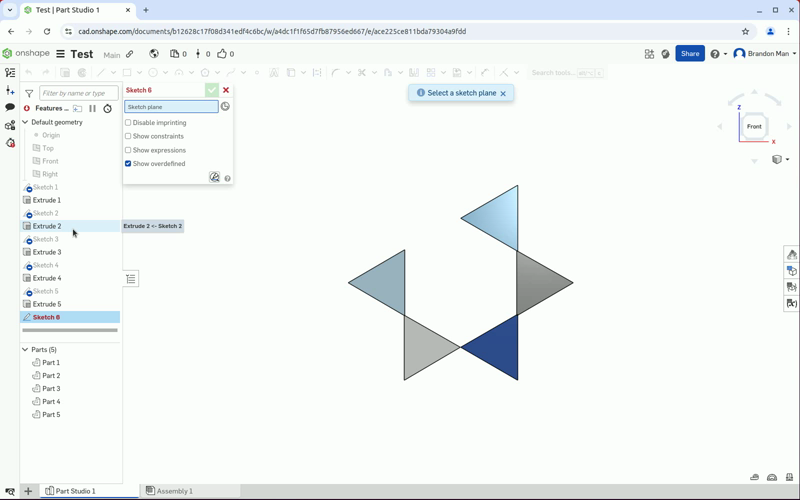
scroll(3)
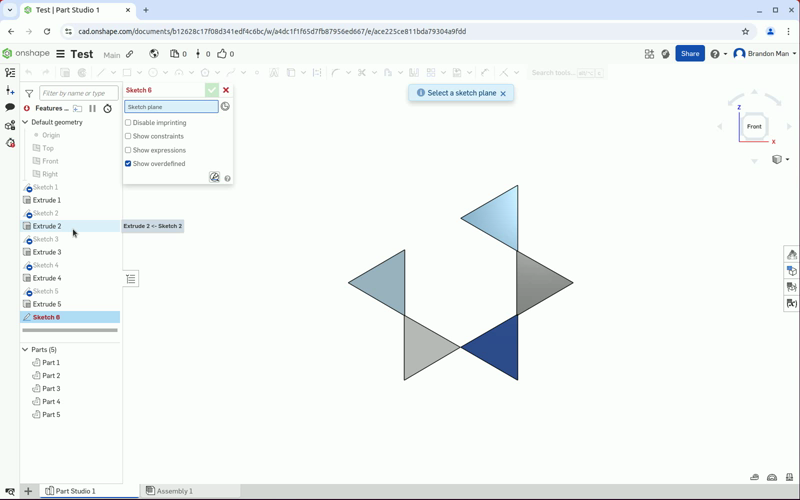
mouse_move(73, 163)
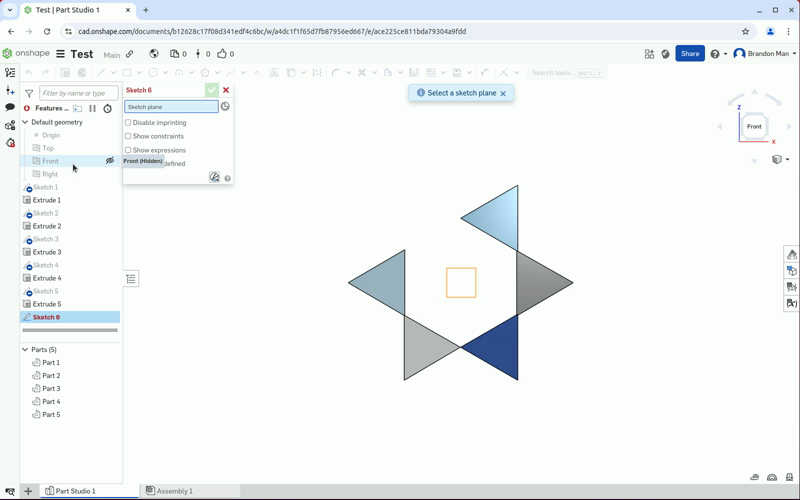
click(73, 163)
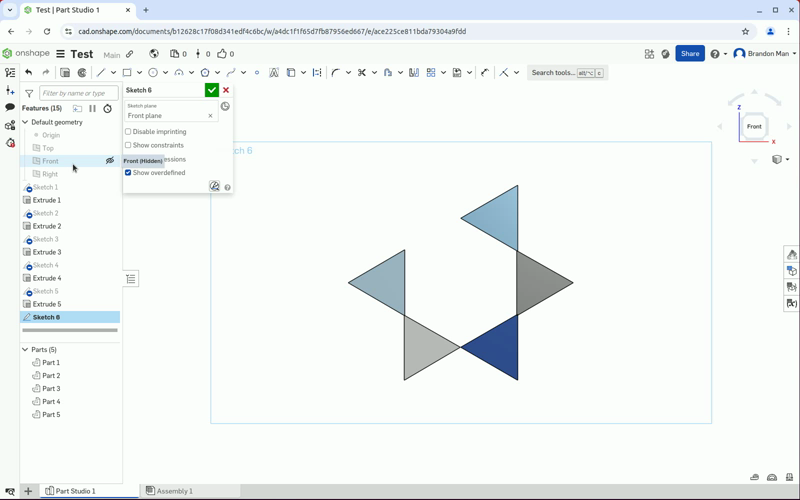
mouse_move(73, 352)
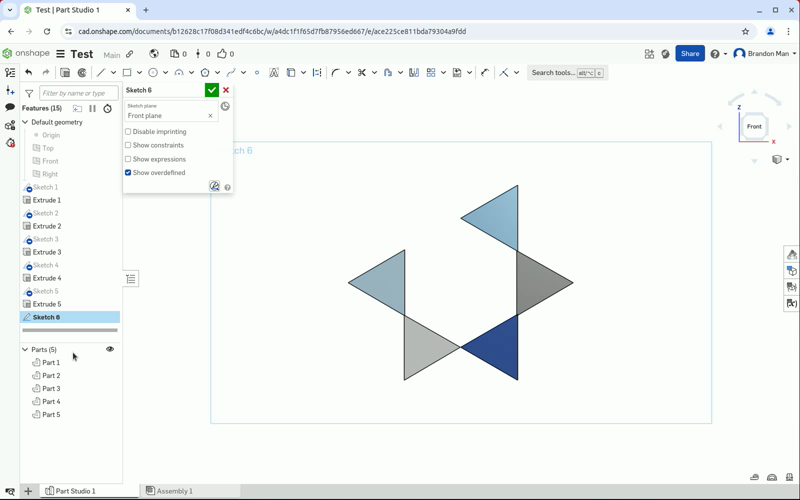
key(y)
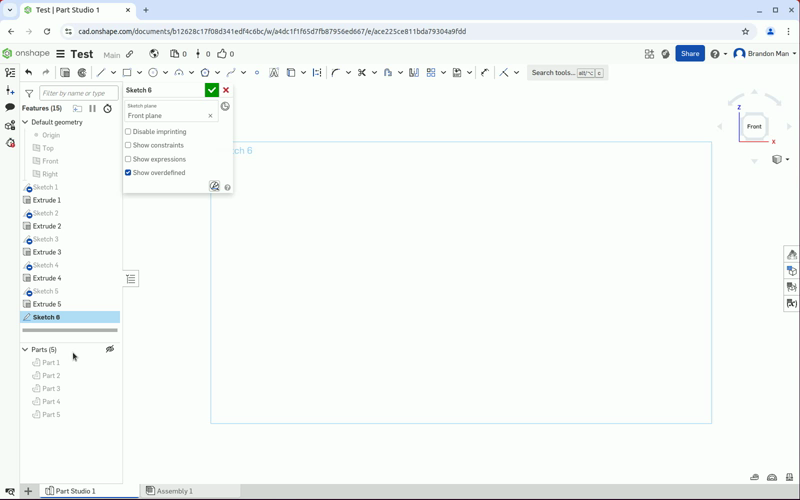
key(l)
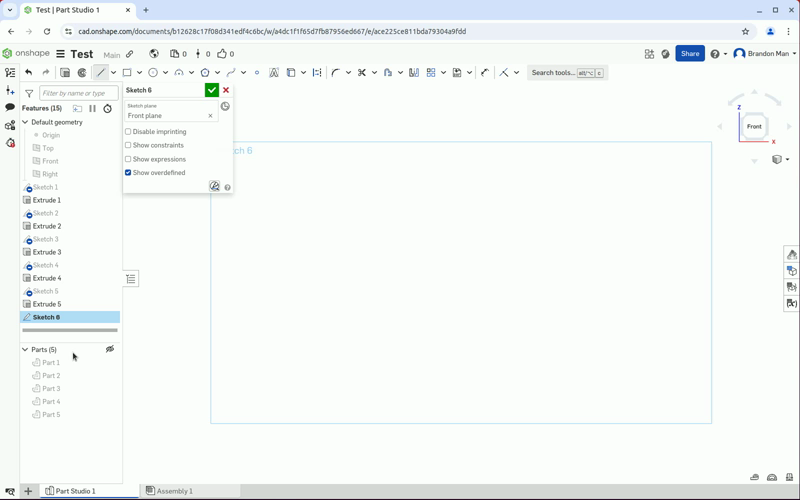
key_down(shift)
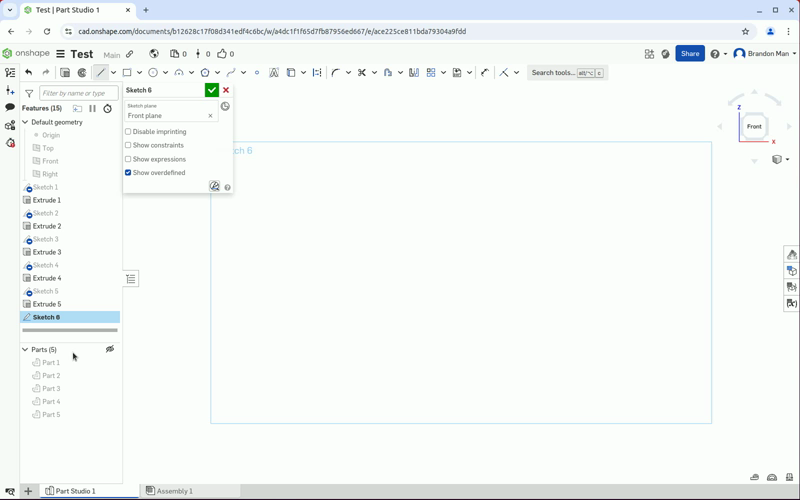
mouse_move(404, 250)
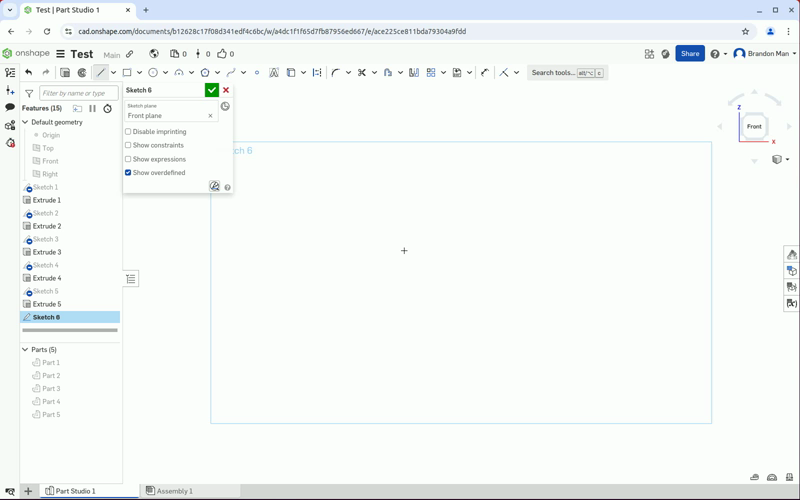
click(404, 250)
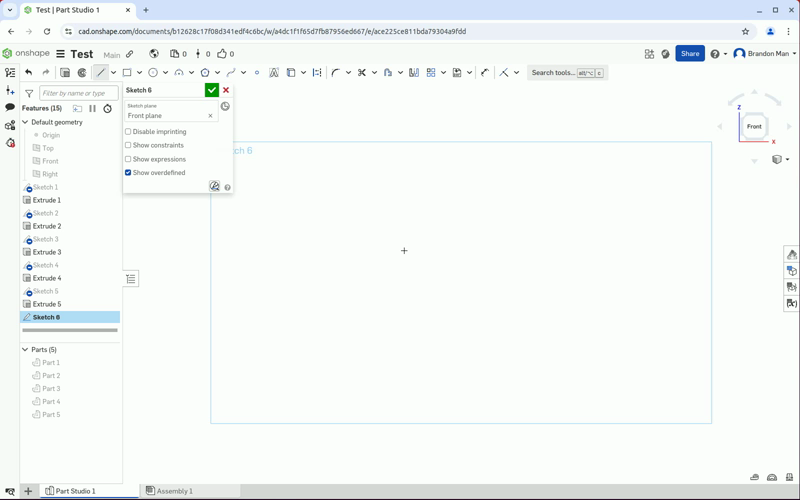
key_up(shift)
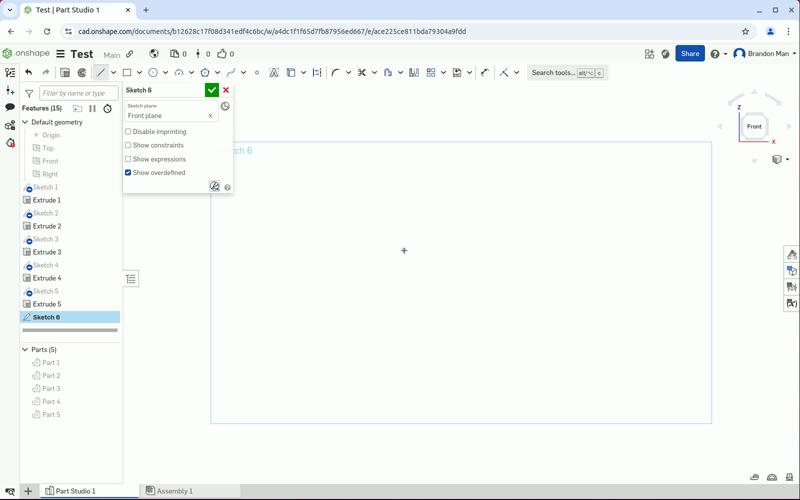
key_down(shift)
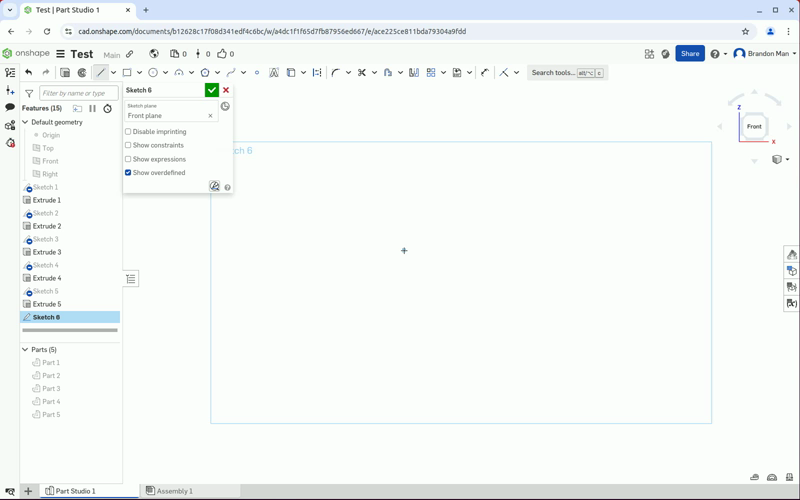
mouse_move(460, 217)
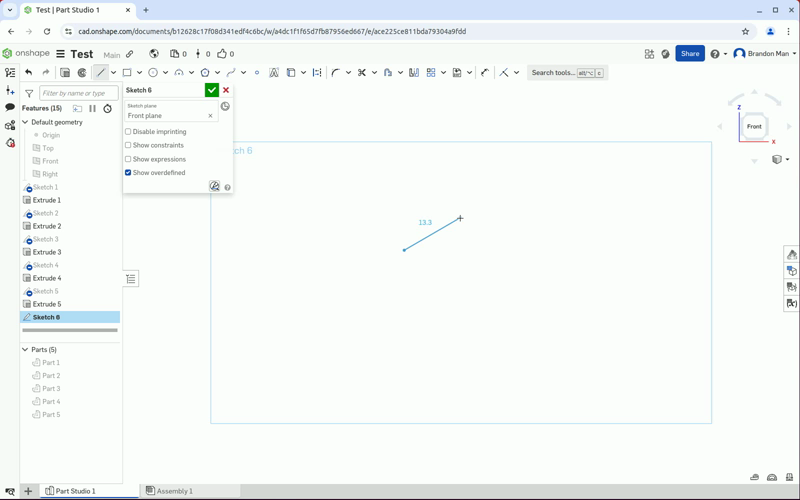
click(460, 217)
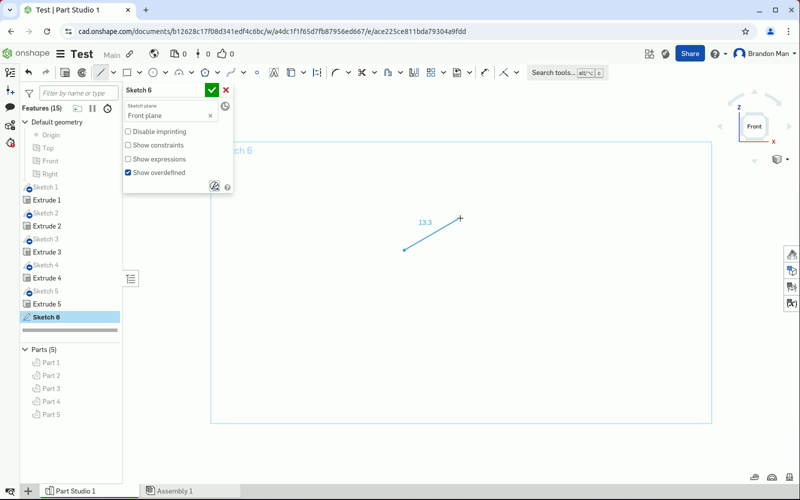
key_up(shift)
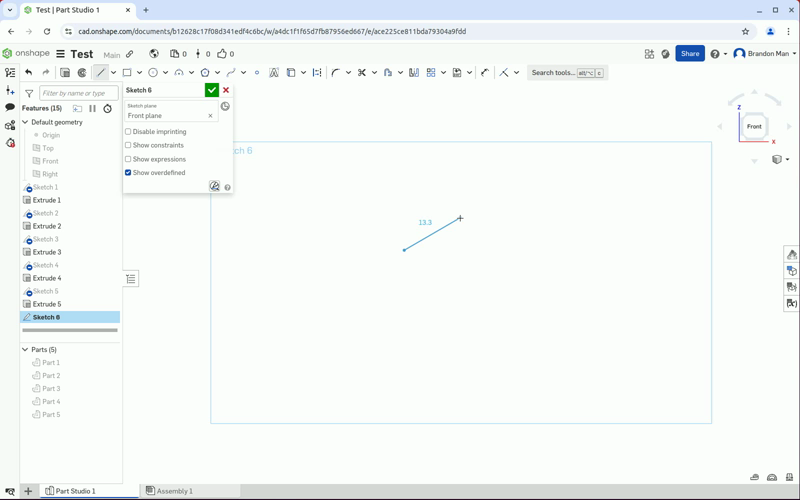
key_down(shift)
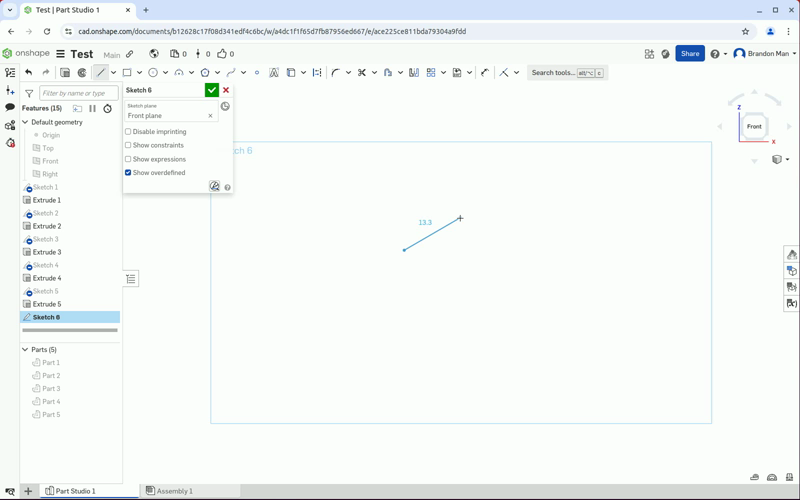
mouse_move(404, 185)
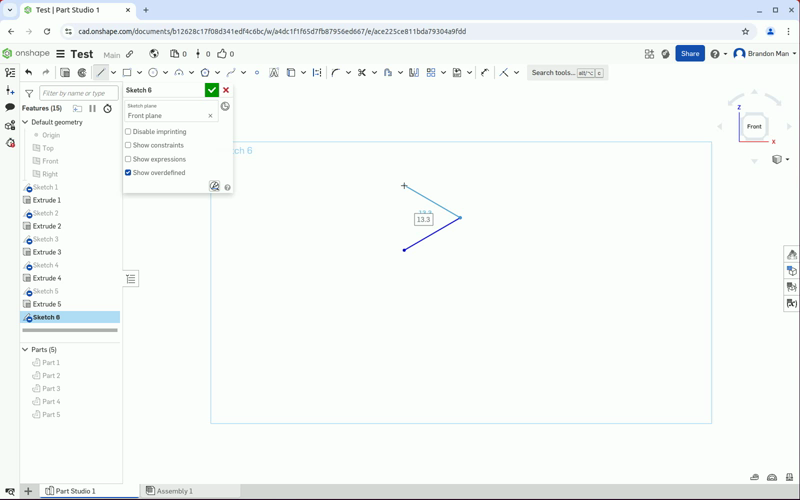
click(404, 185)
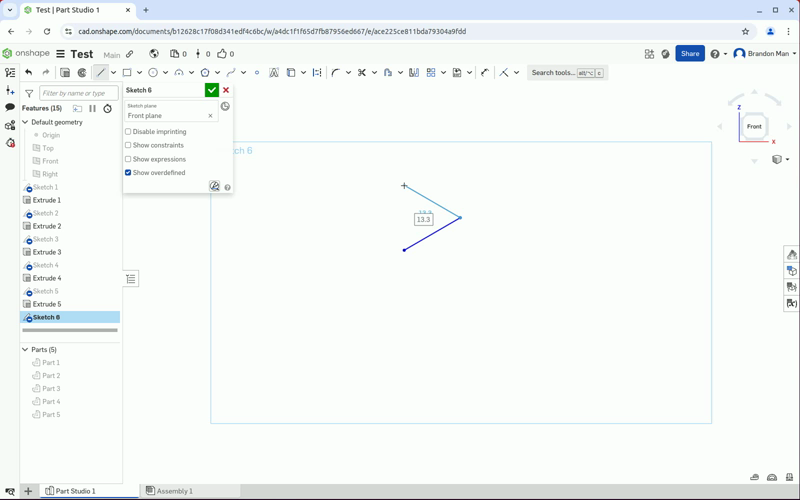
key_up(shift)
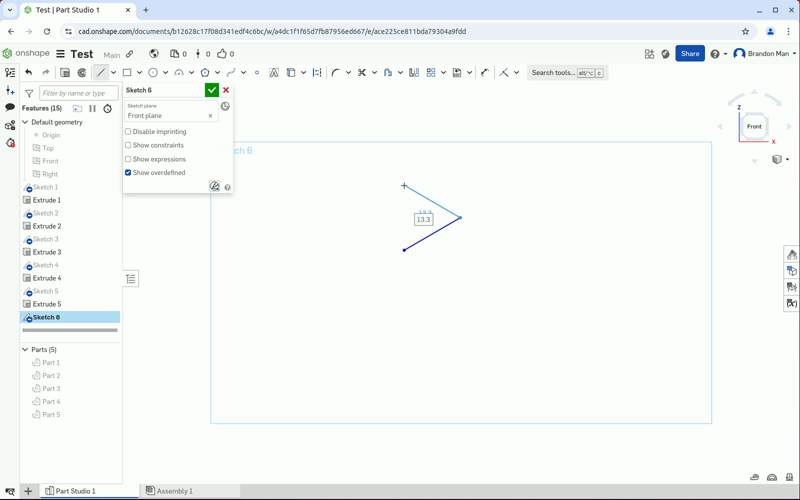
key_down(shift)
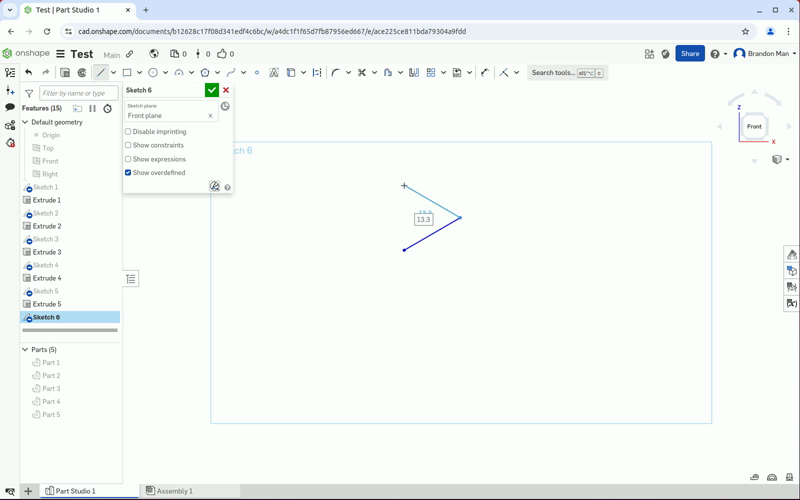
mouse_move(404, 250)
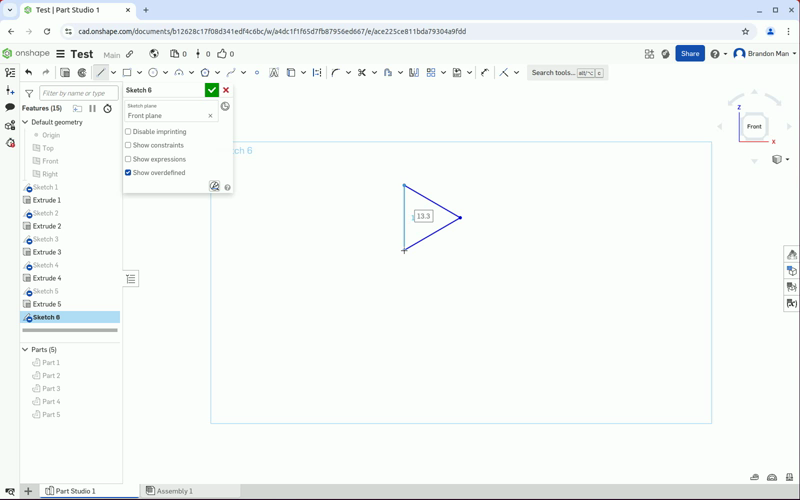
key_up(shift)
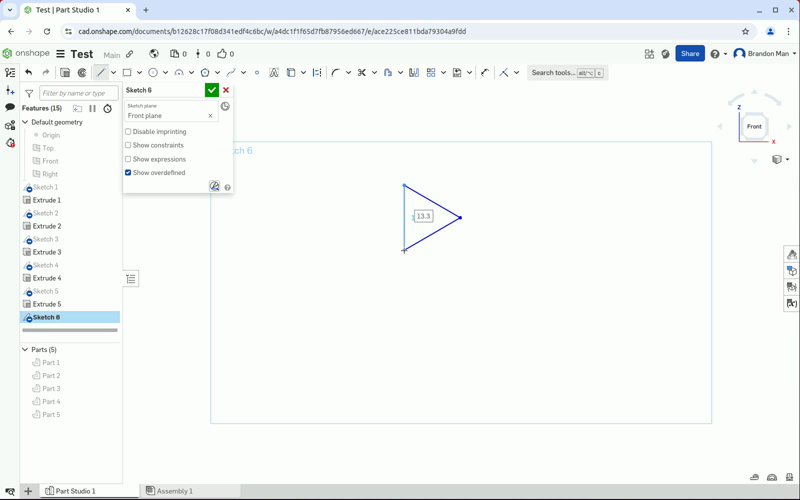
click(404, 250)
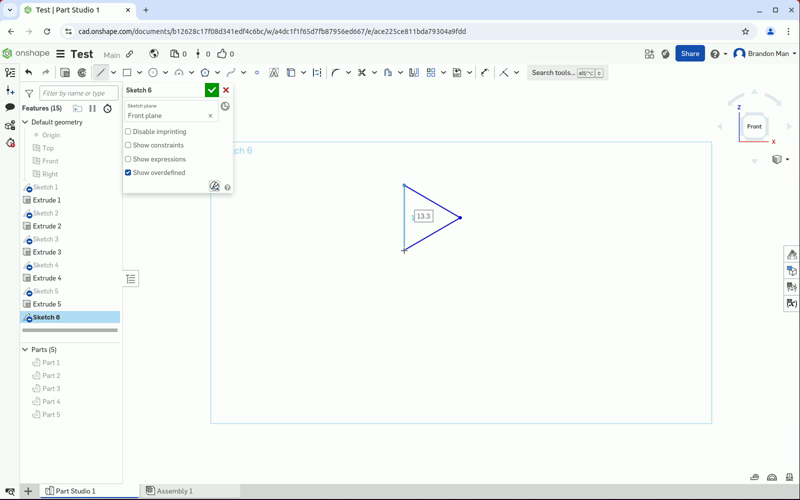
key(esc)
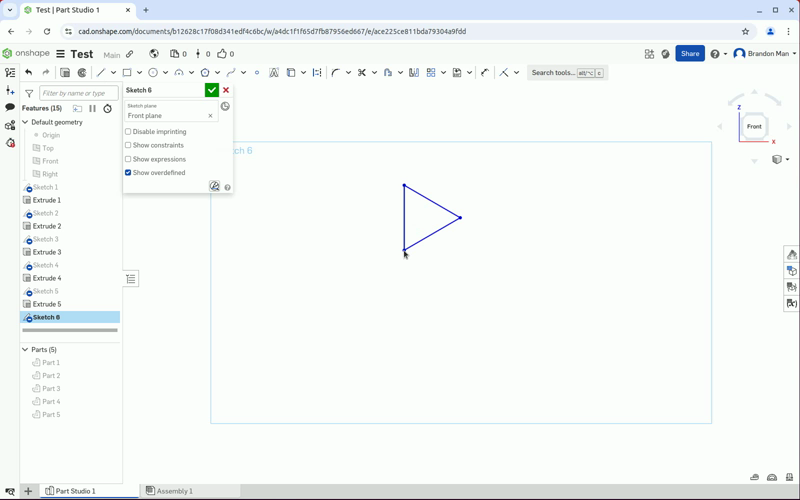
mouse_move(419, 229)
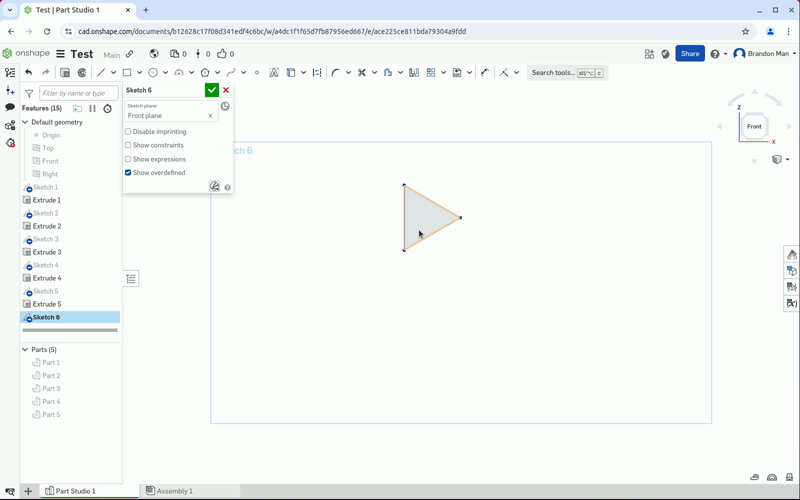
click(419, 229)
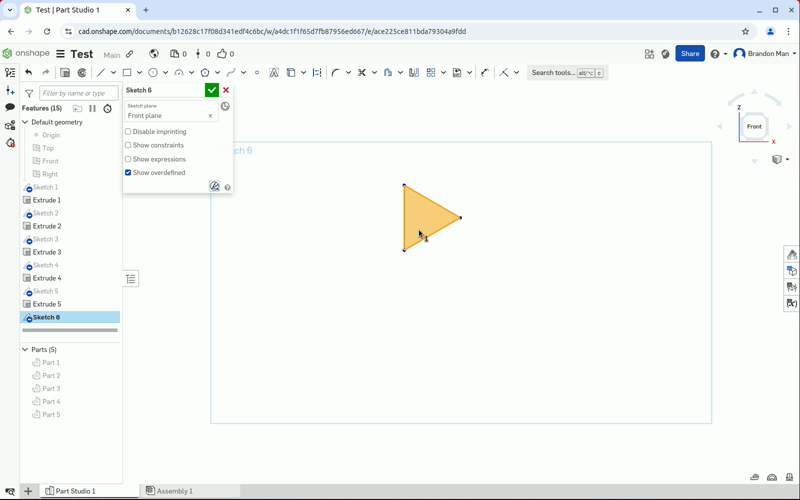
mouse_move(73, 352)
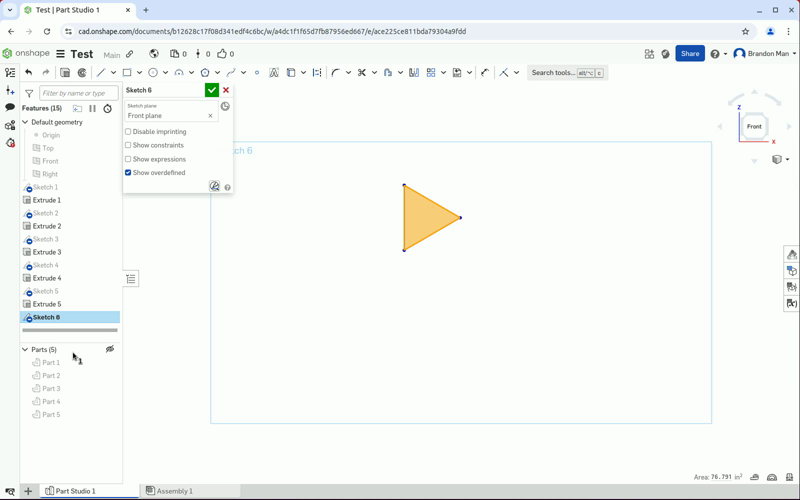
key(shift+y)
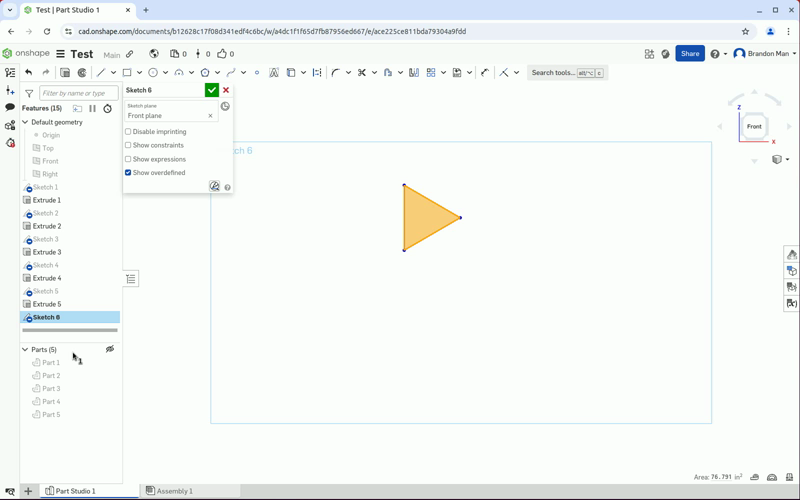
key(shift+e)
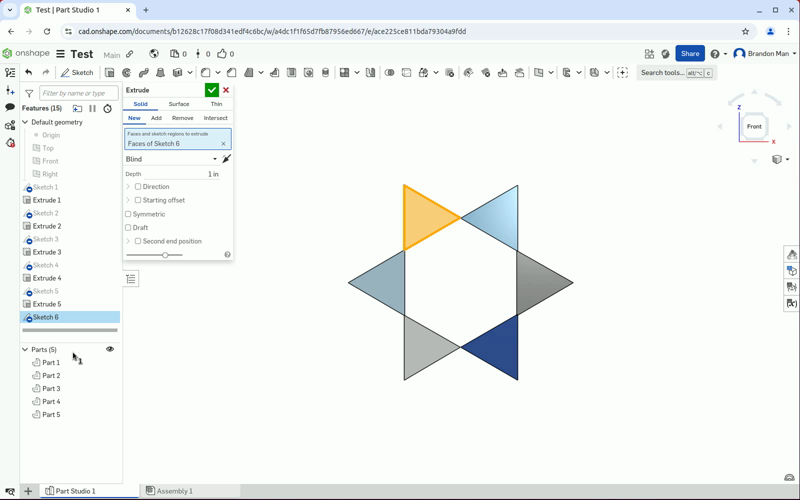
mouse_move(143, 106)
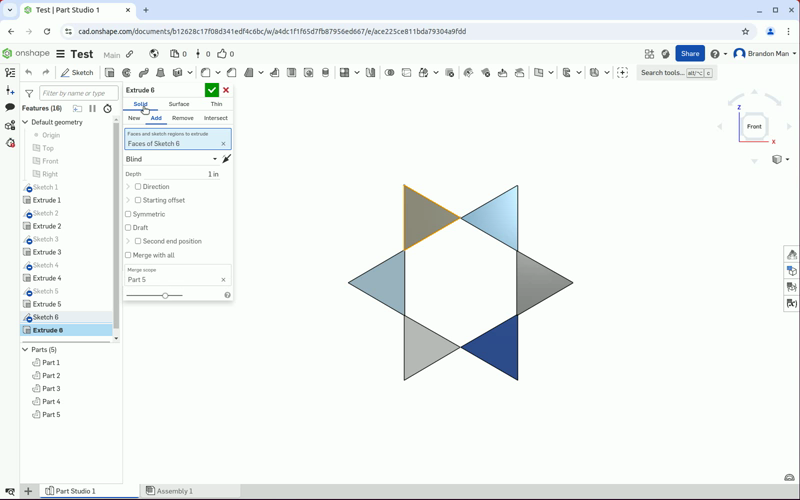
click(143, 106)
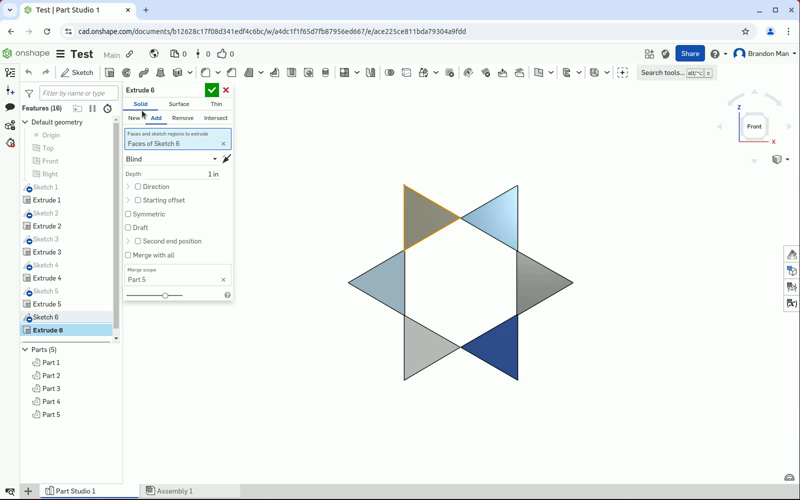
mouse_move(137, 120)
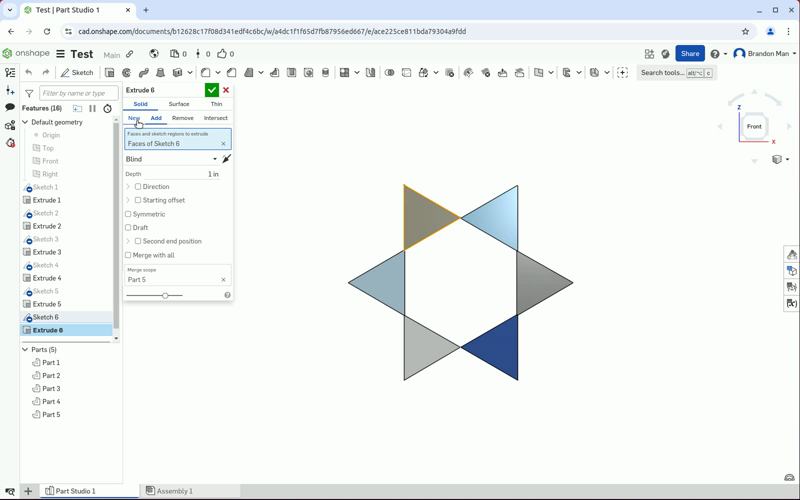
click(137, 120)
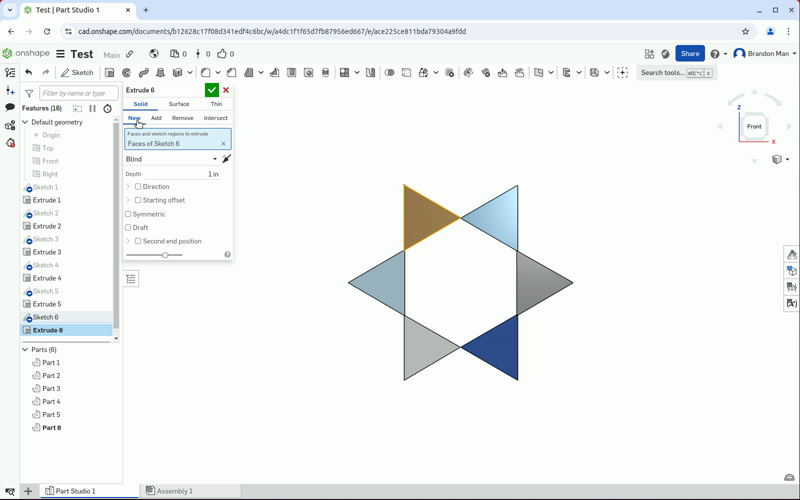
key(tab, 4)
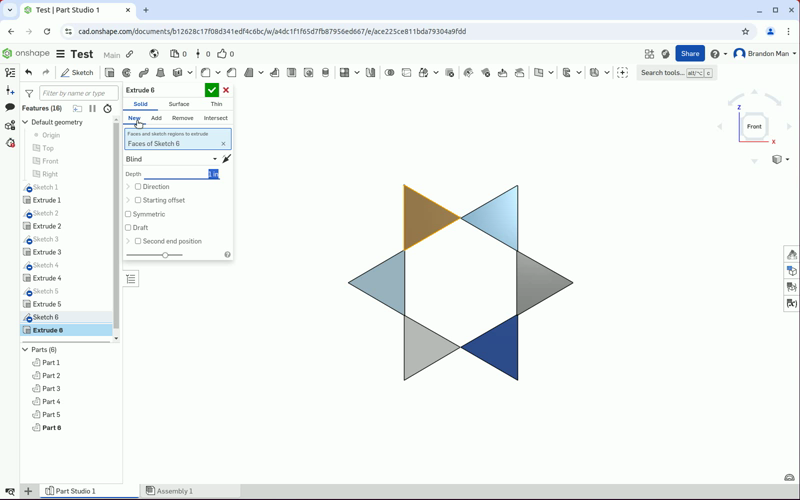
text(10.591)
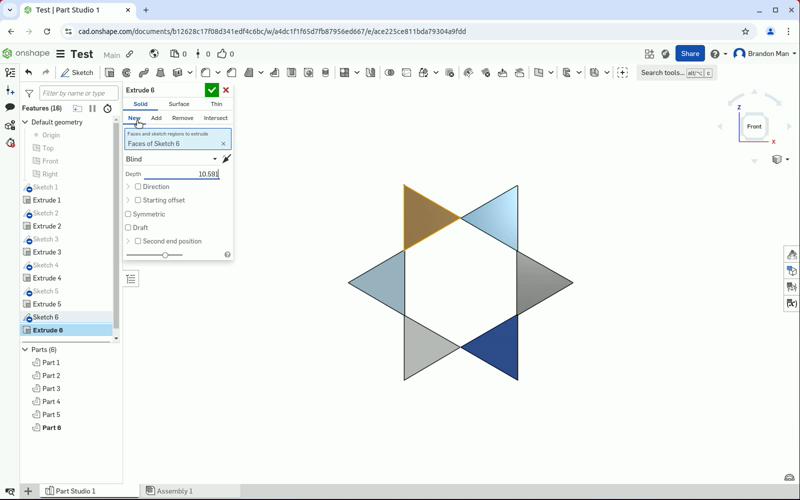
key(enter)
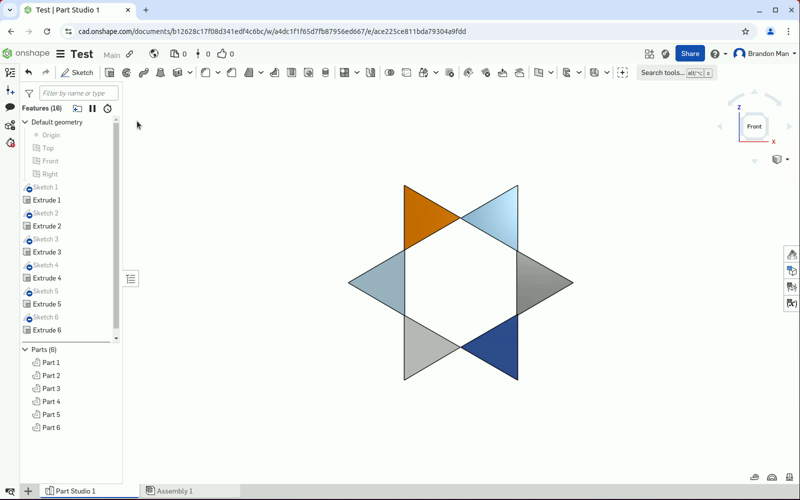
key(shift+h)
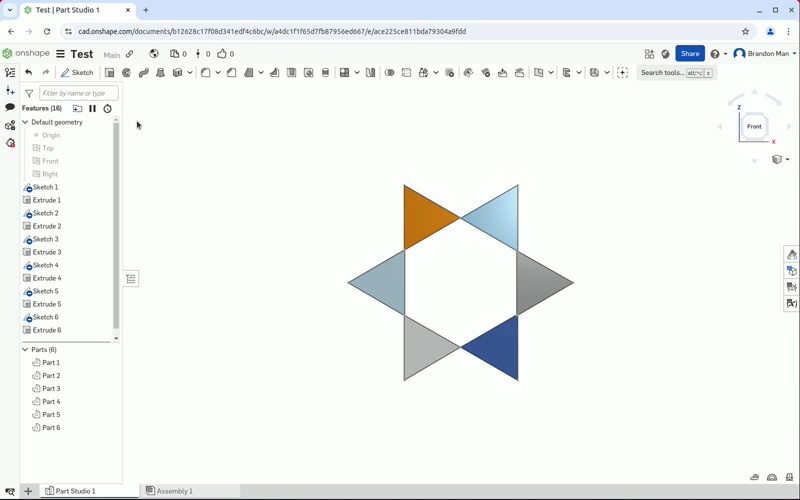
key(shift+h)
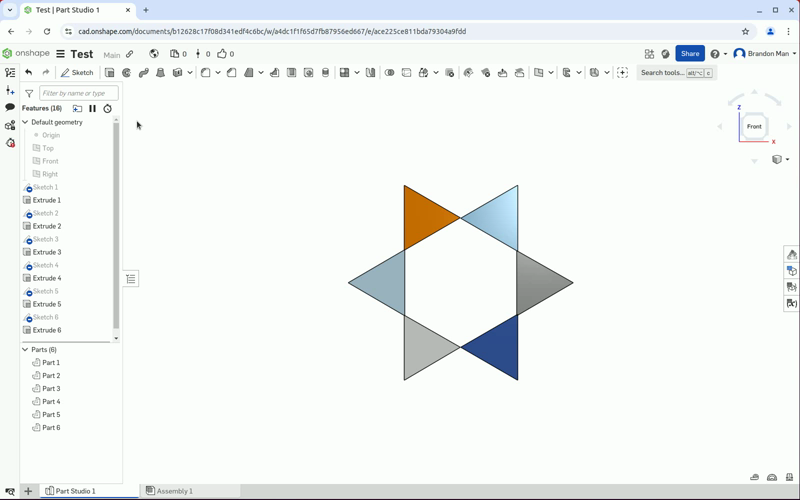
mouse_move(69, 189)
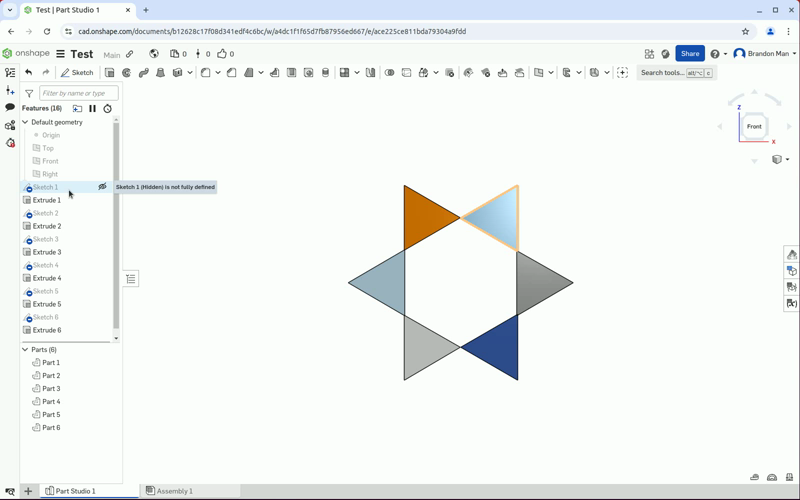
click(69, 189)
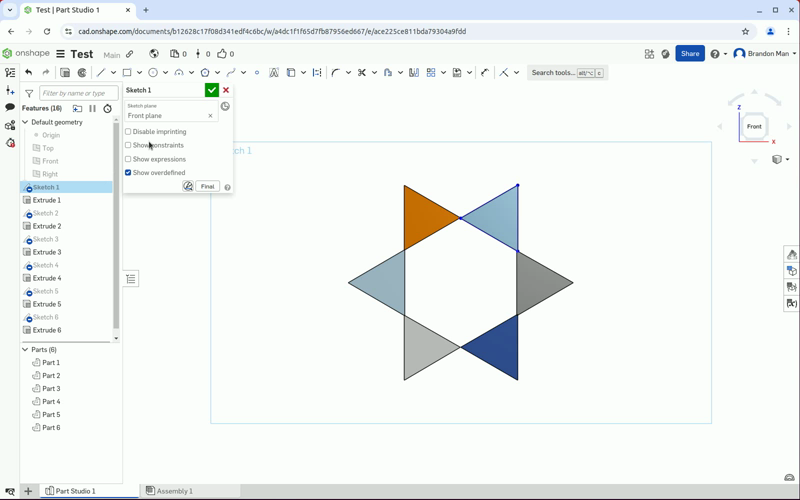
mouse_move(229, 92)
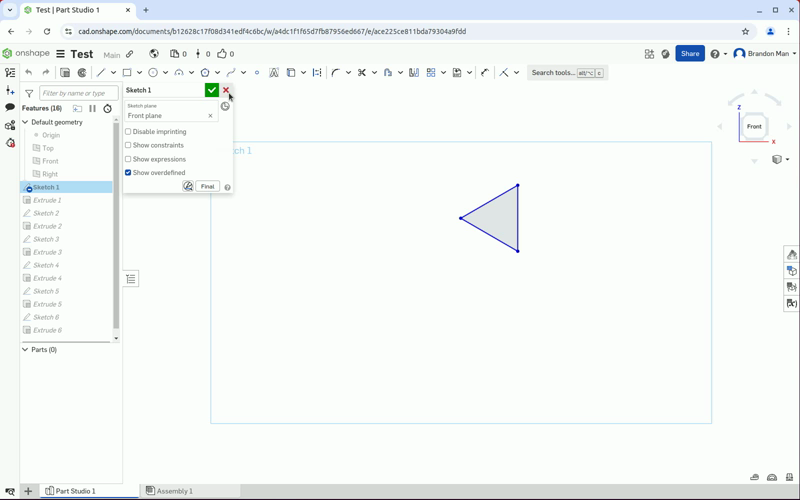
click(229, 92)
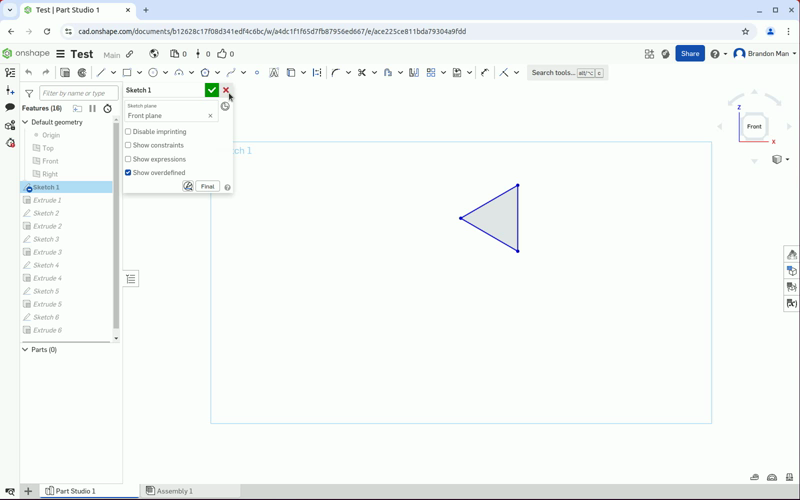
key(shift+s)
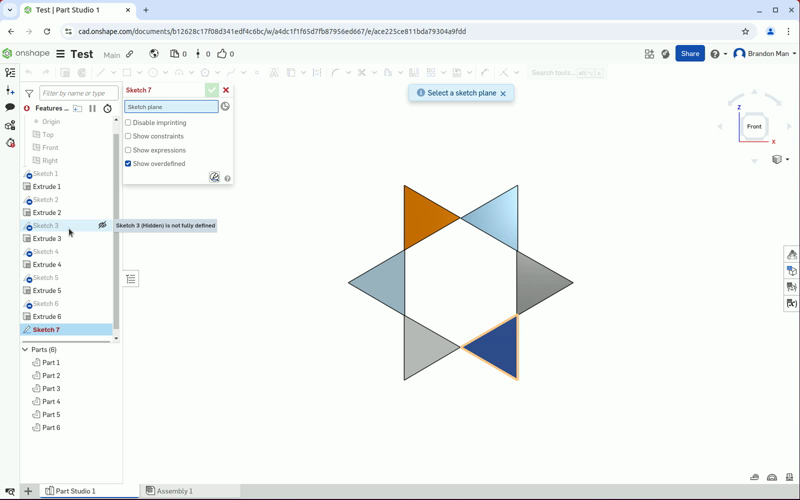
scroll(3)
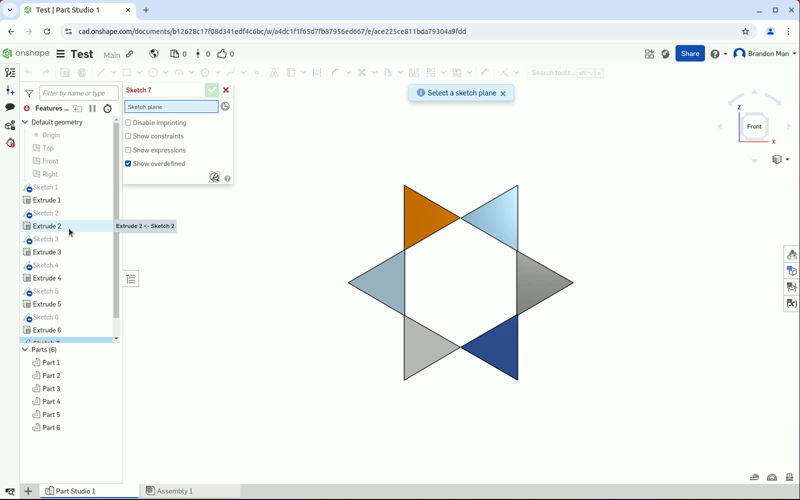
mouse_move(69, 163)
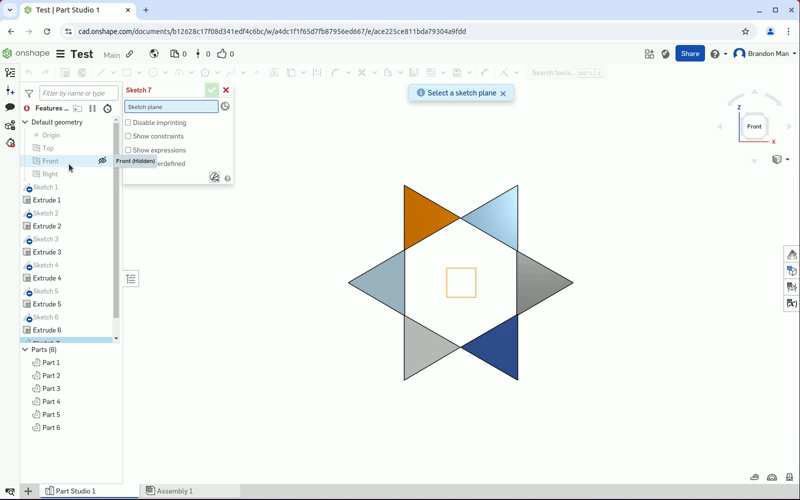
click(69, 163)
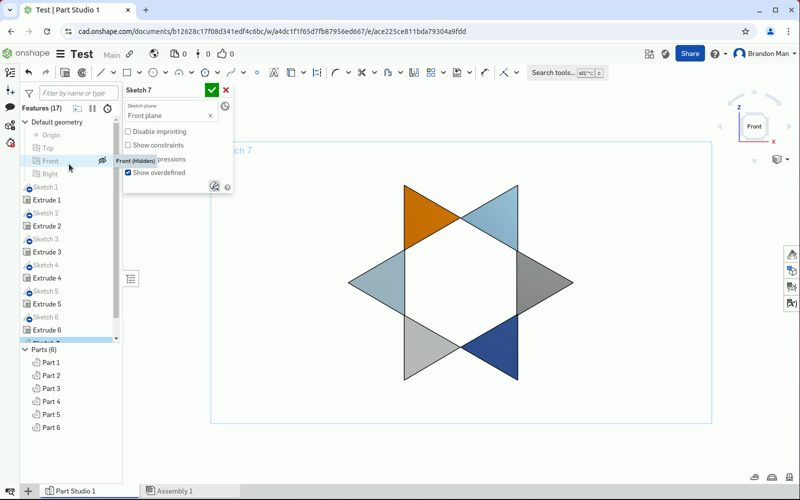
mouse_move(73, 352)
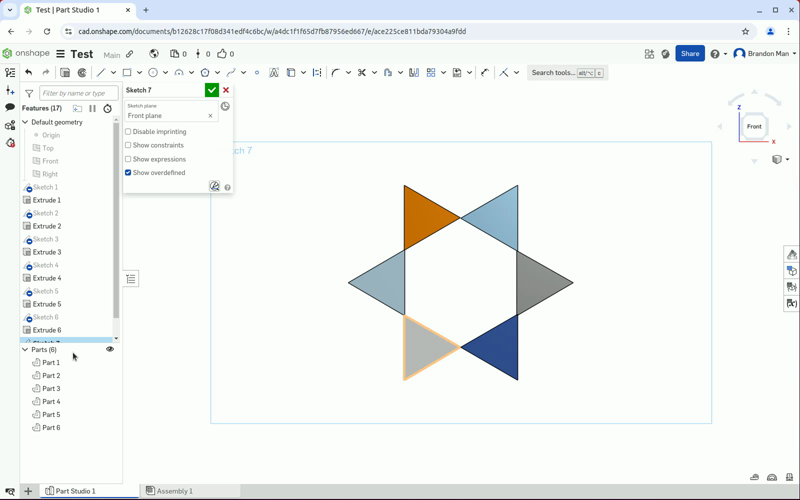
key(y)
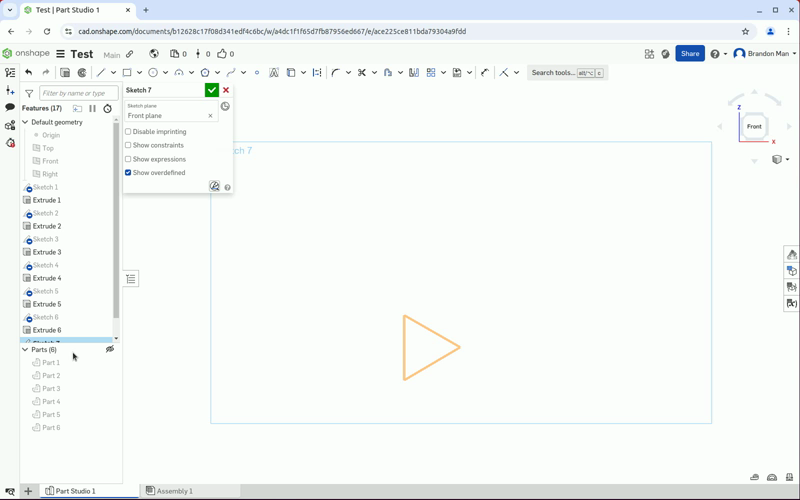
key(l)
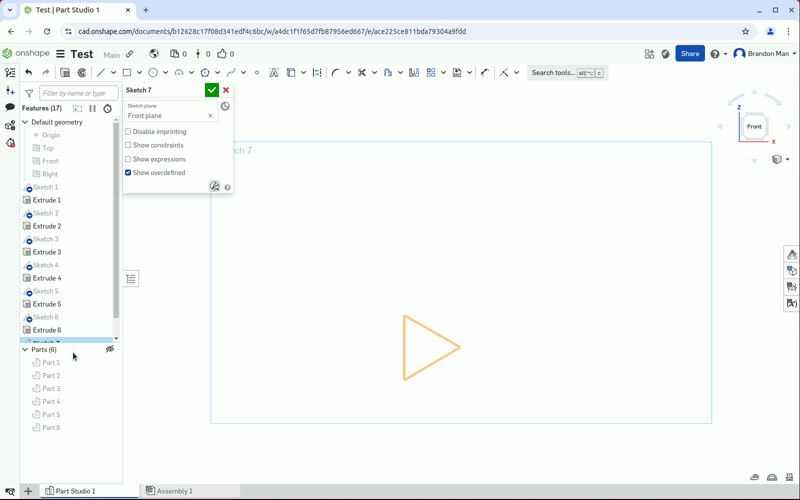
key_down(shift)
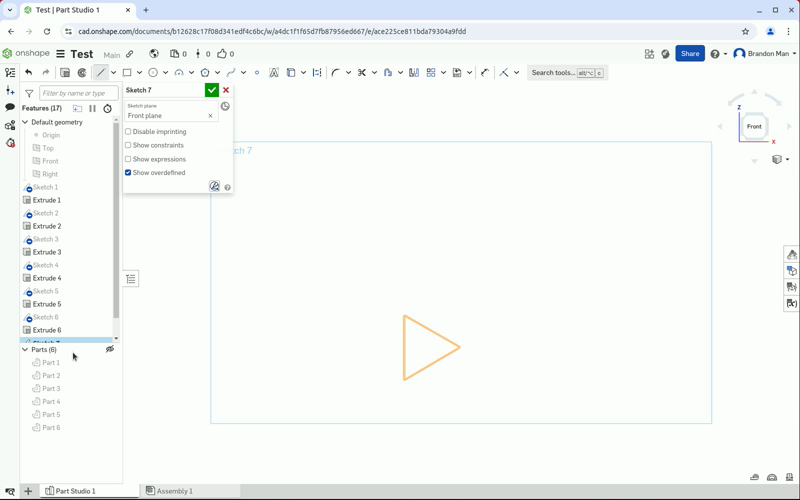
mouse_move(404, 315)
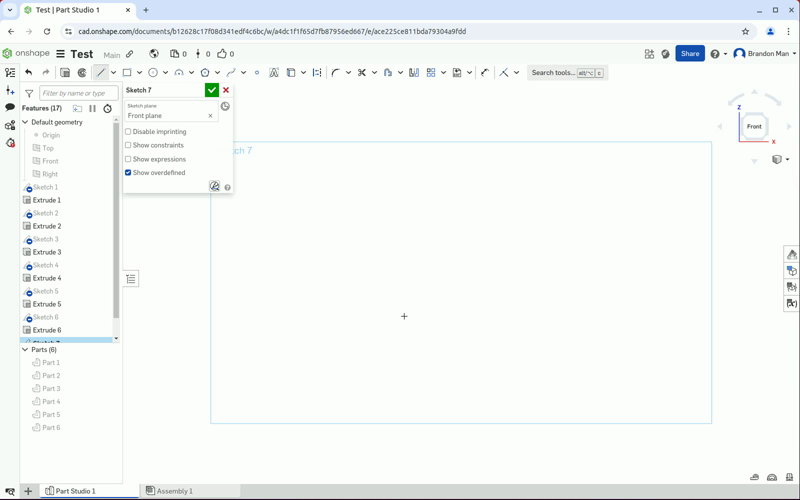
click(404, 315)
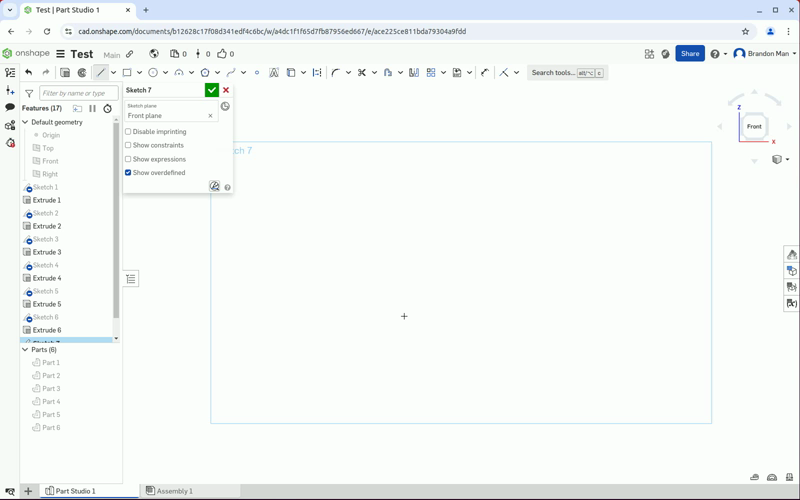
key_up(shift)
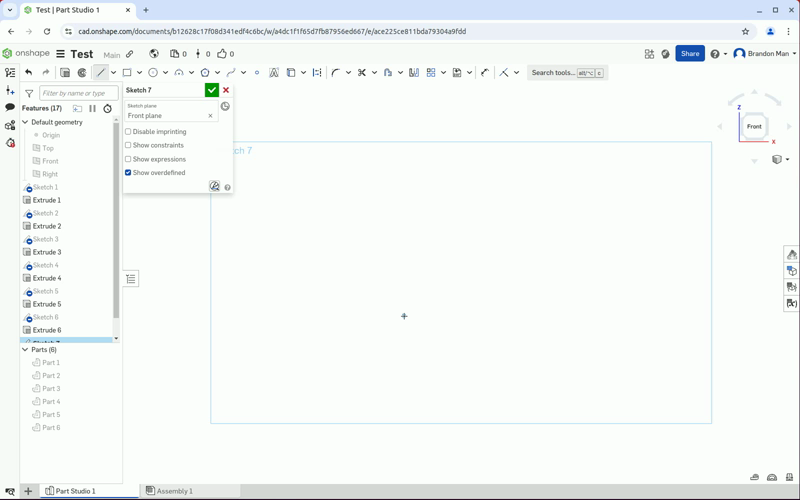
key_down(shift)
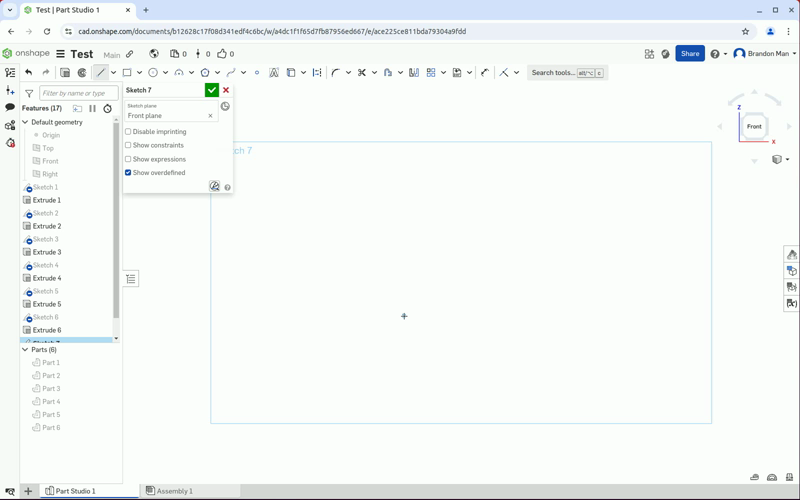
mouse_move(461, 347)
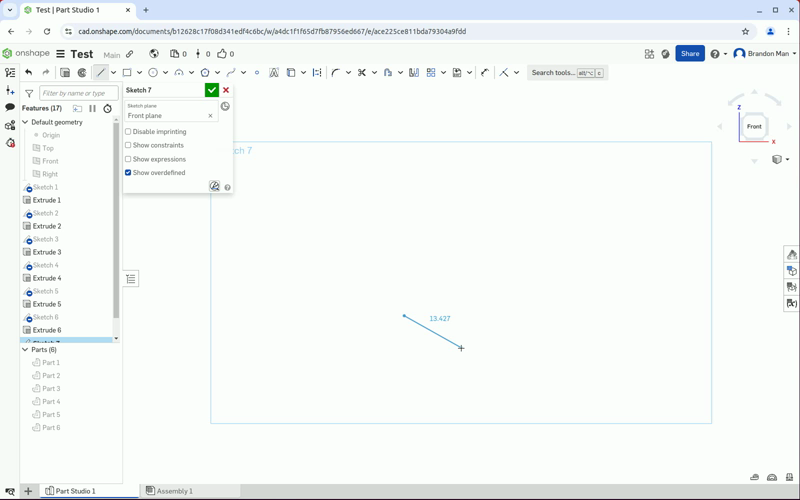
click(461, 347)
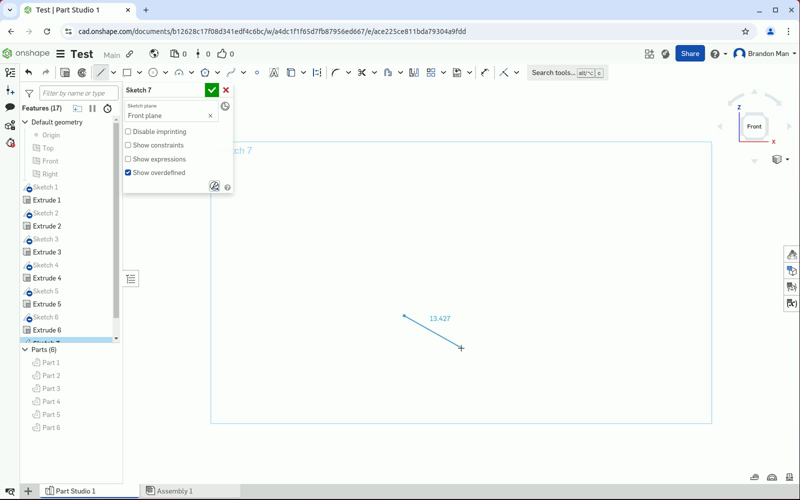
key_up(shift)
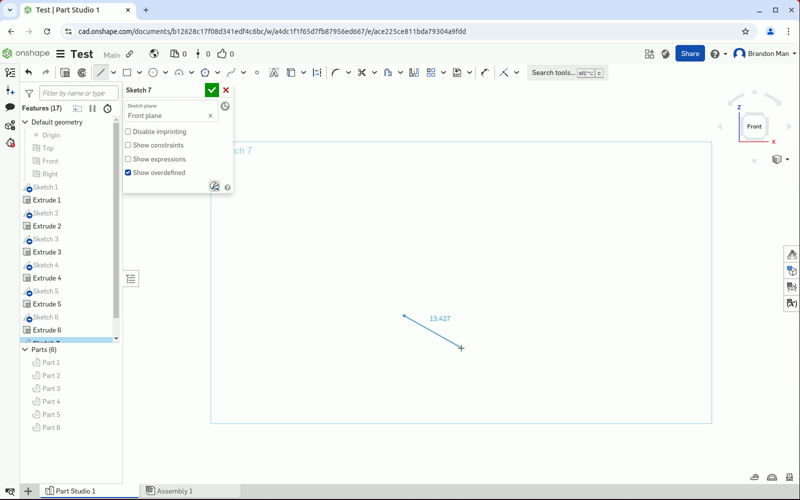
key_down(shift)
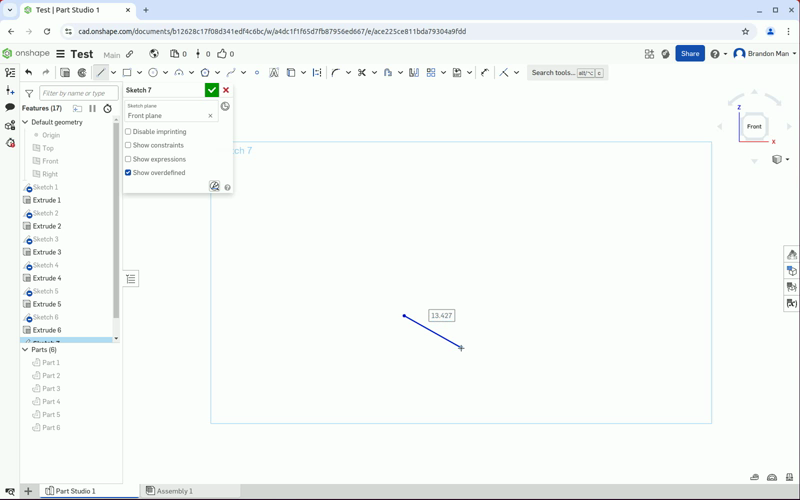
mouse_move(516, 315)
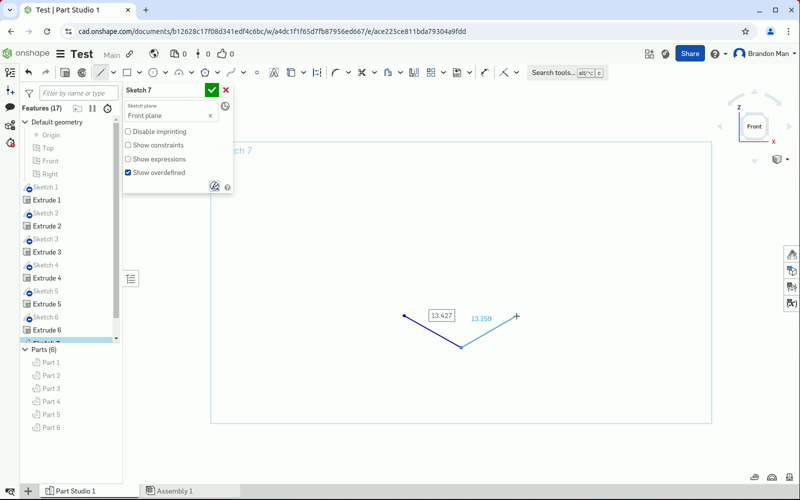
click(516, 315)
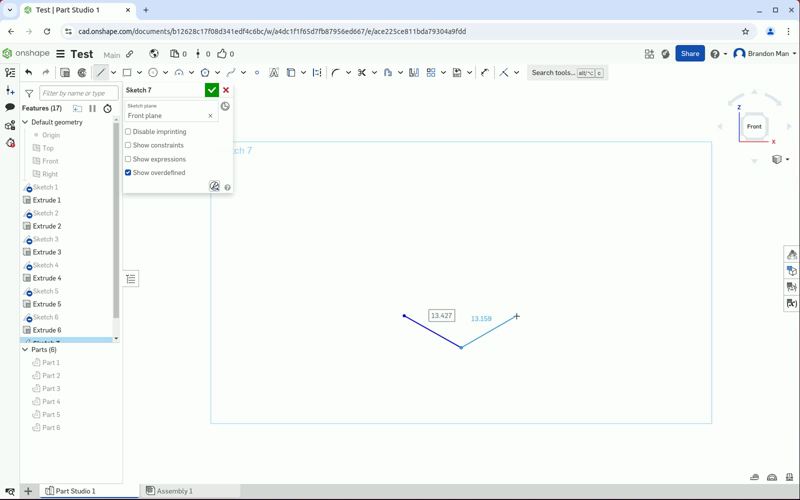
key_up(shift)
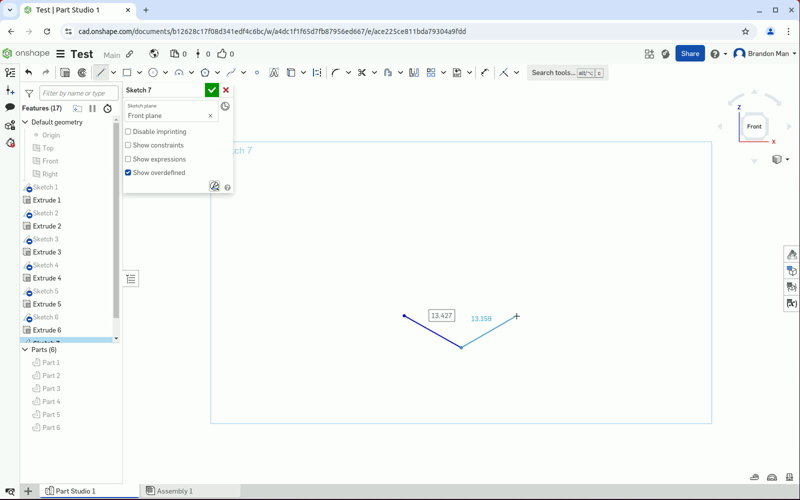
key_down(shift)
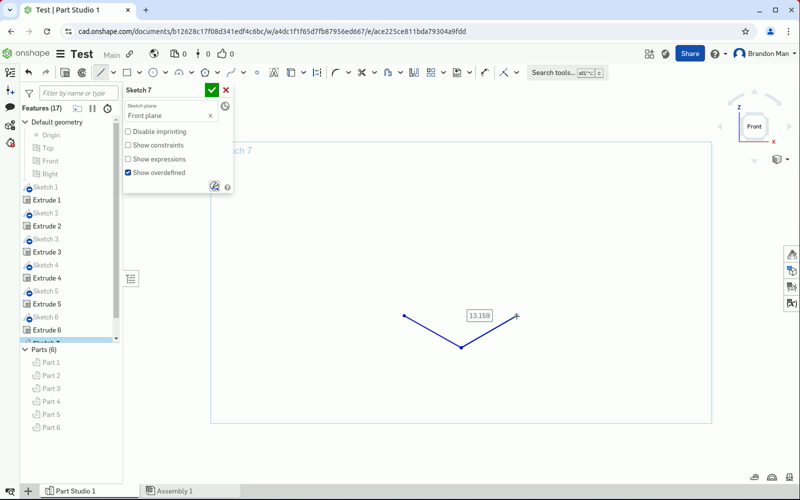
mouse_move(516, 250)
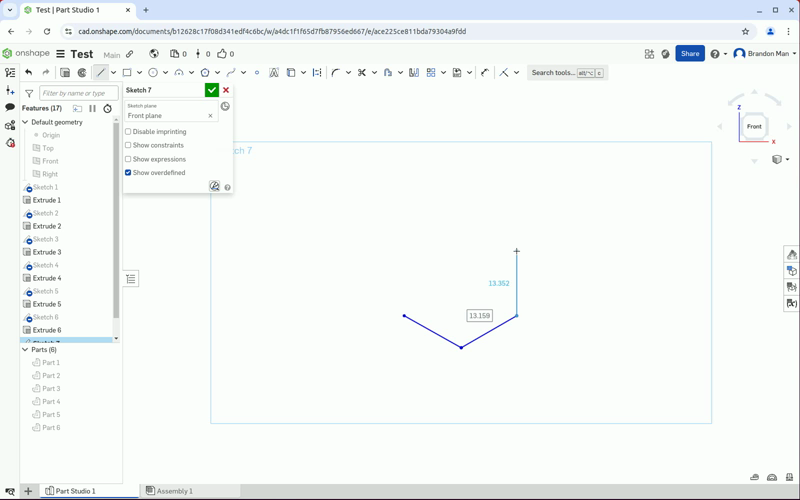
click(516, 250)
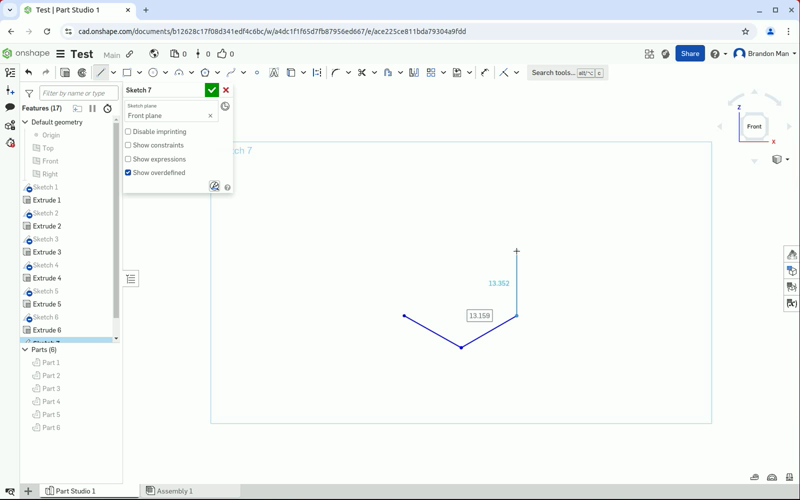
key_up(shift)
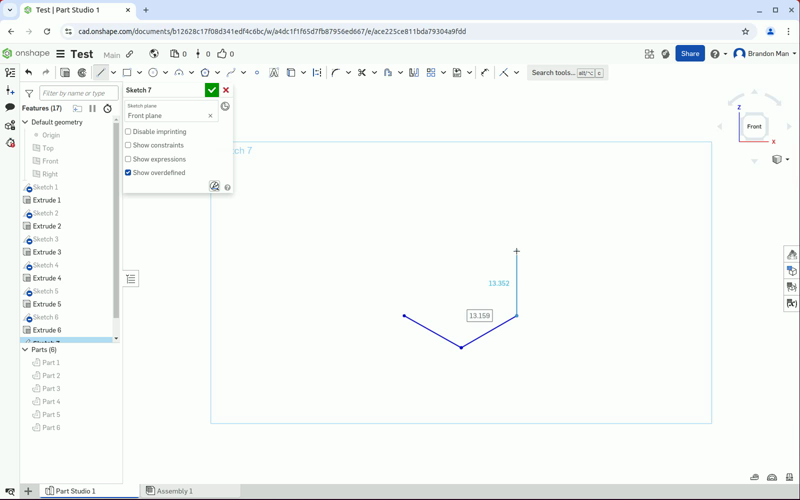
key_down(shift)
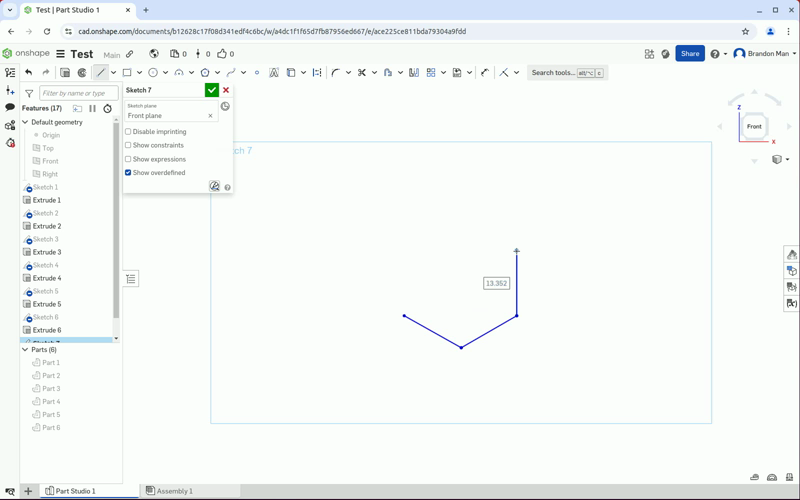
mouse_move(461, 218)
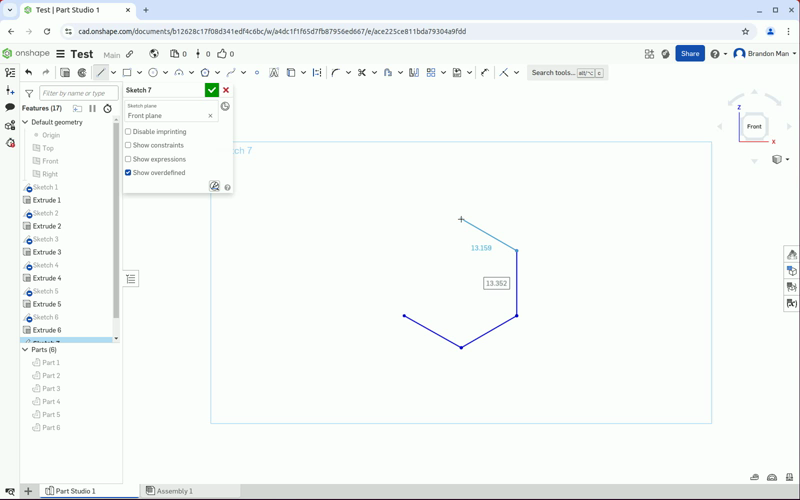
click(461, 218)
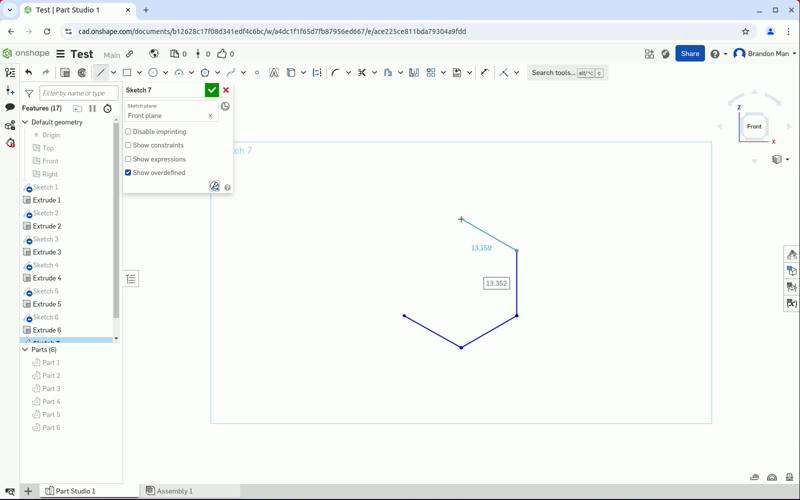
key_up(shift)
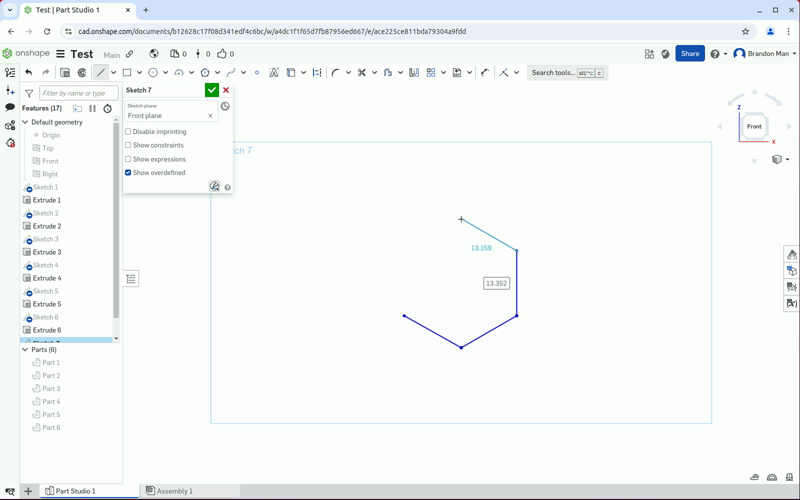
key_down(shift)
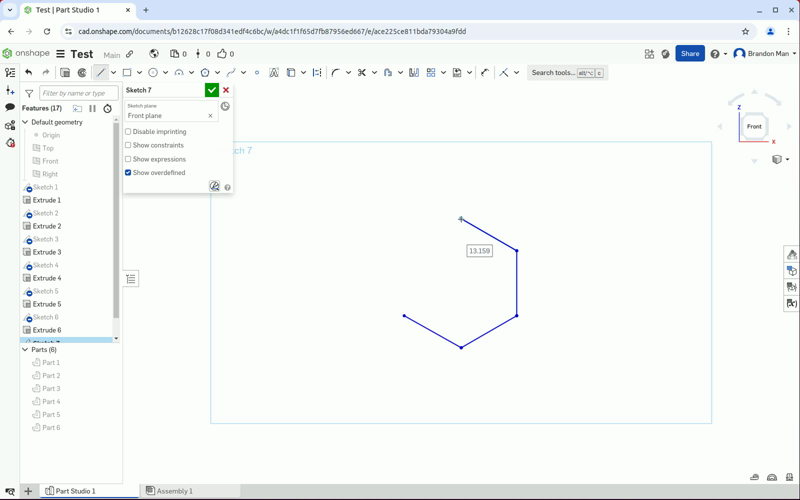
mouse_move(404, 250)
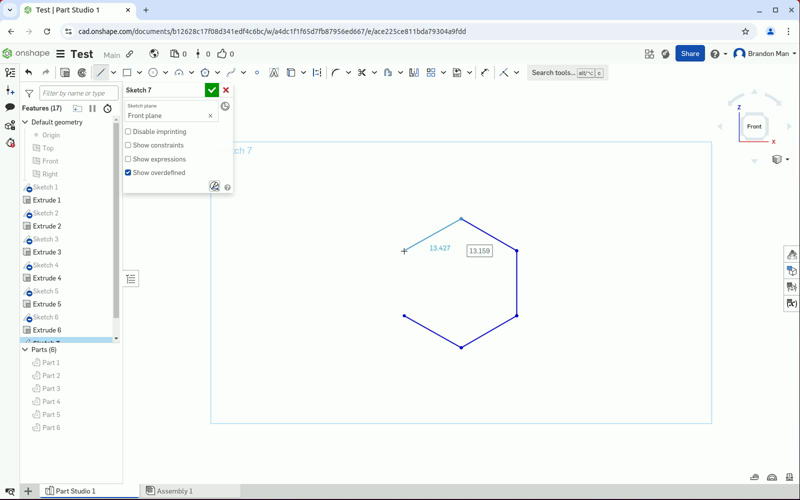
click(404, 250)
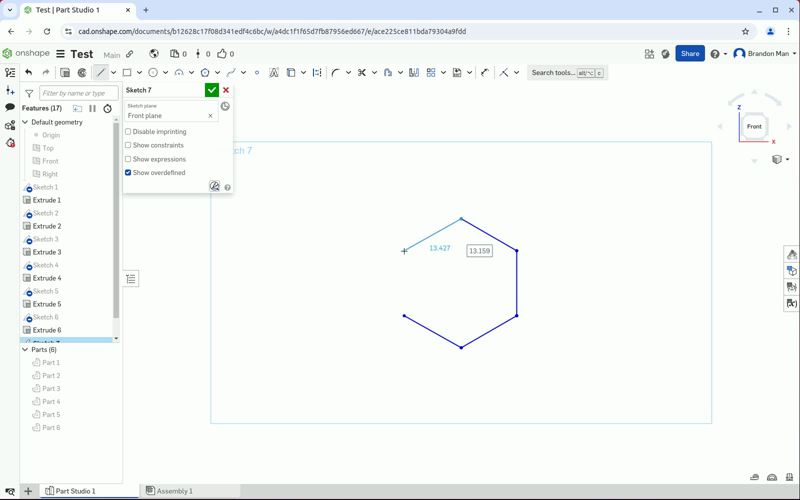
key_up(shift)
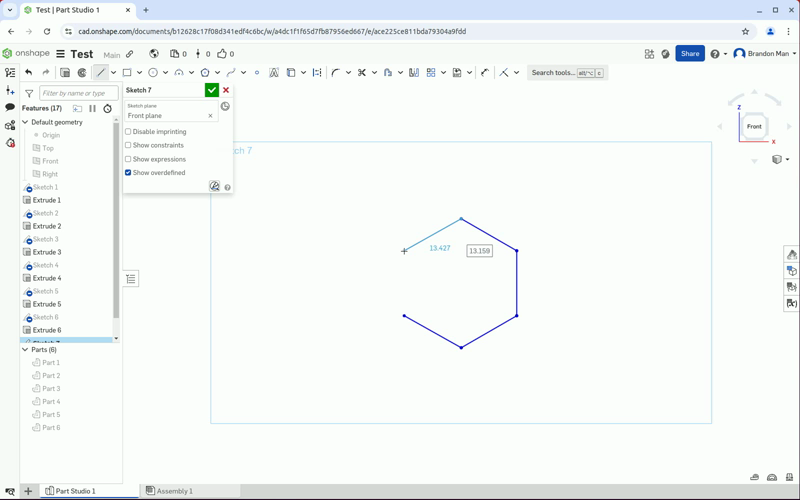
key_down(shift)
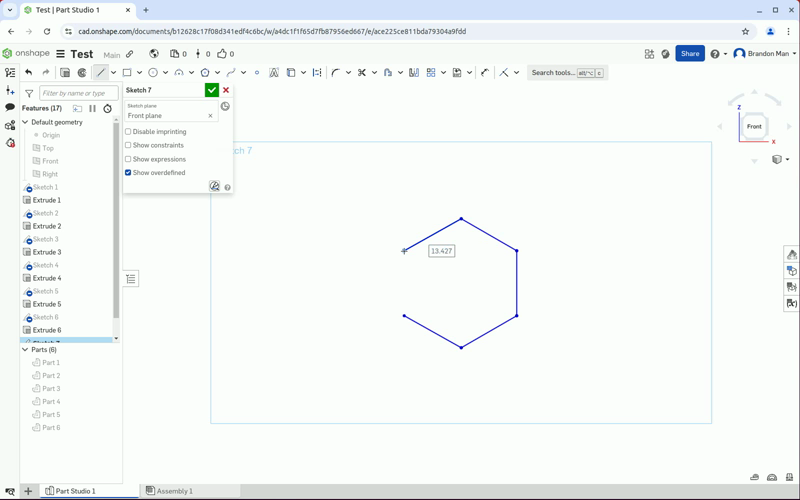
mouse_move(404, 315)
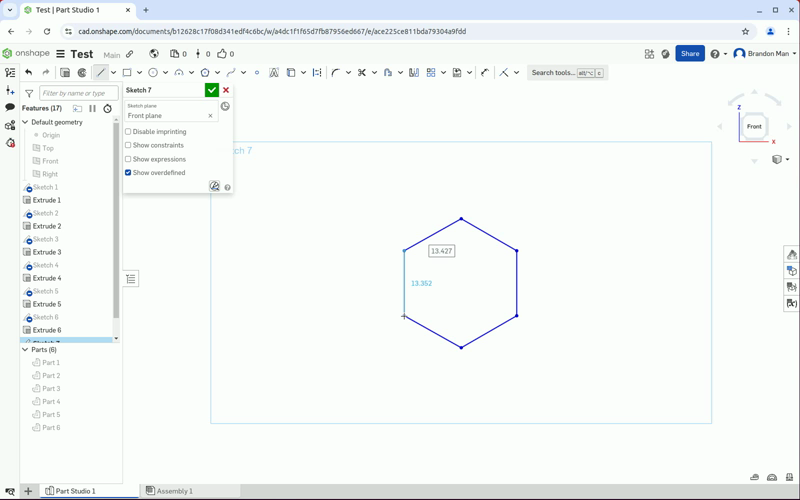
key_up(shift)
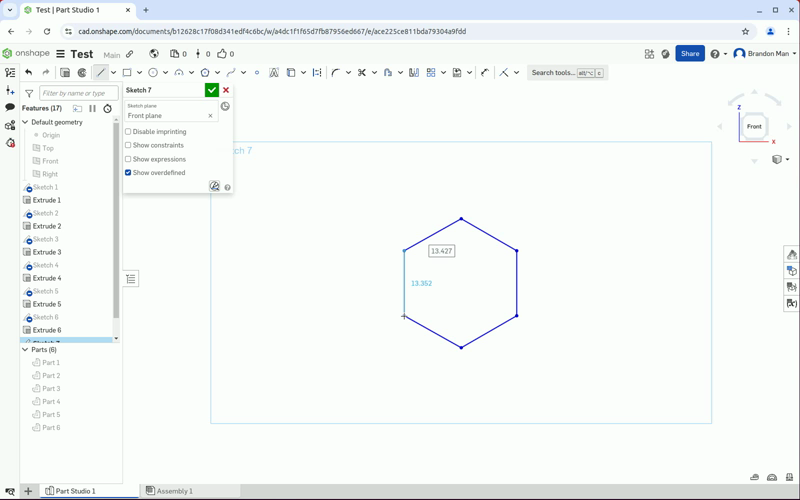
click(404, 315)
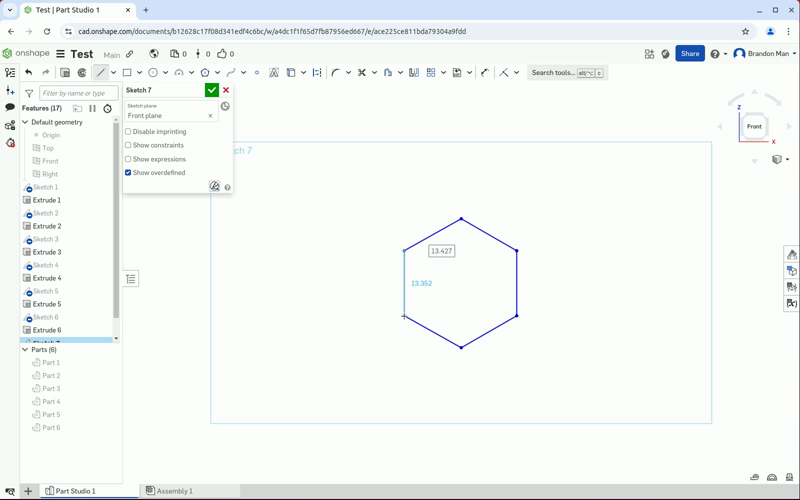
key(esc)
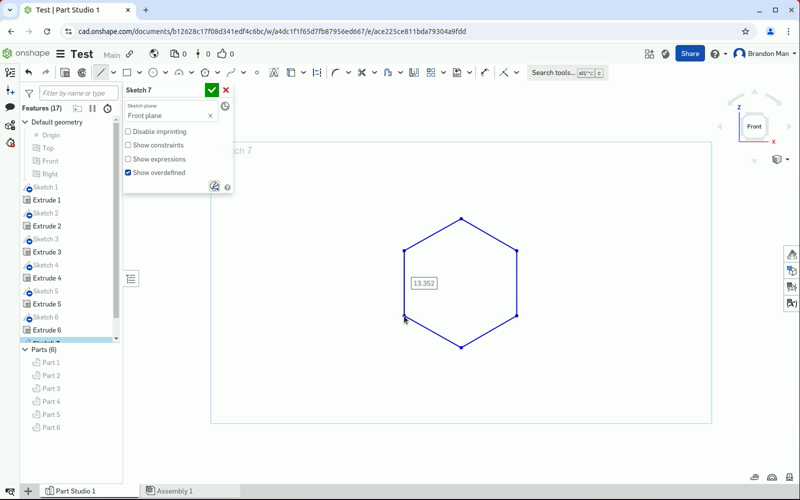
mouse_move(472, 304)
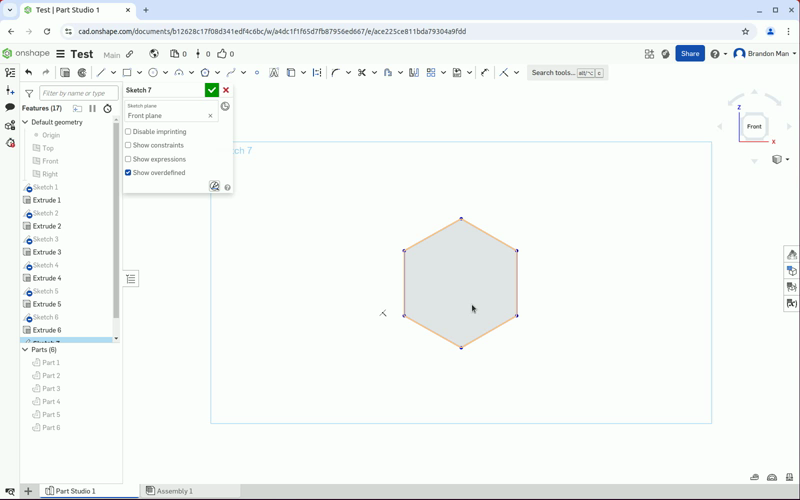
click(472, 304)
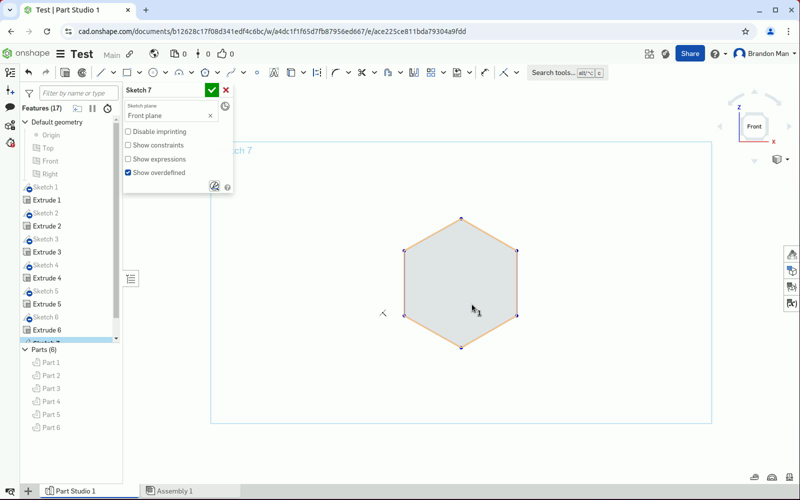
mouse_move(73, 352)
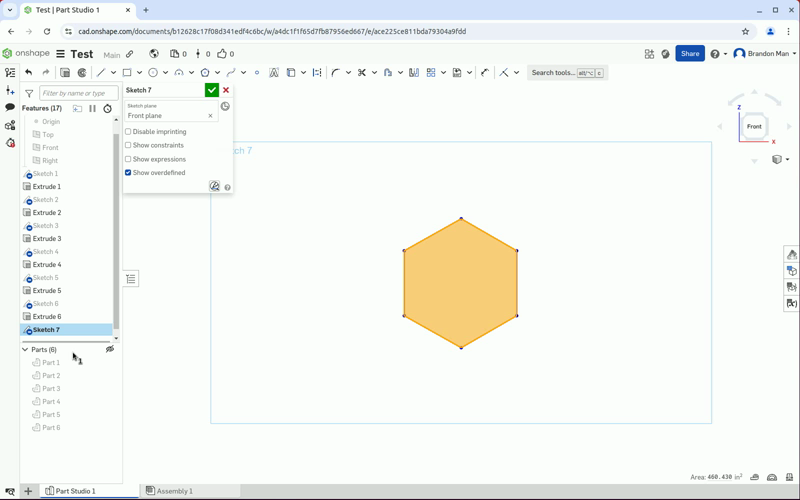
key(shift+y)
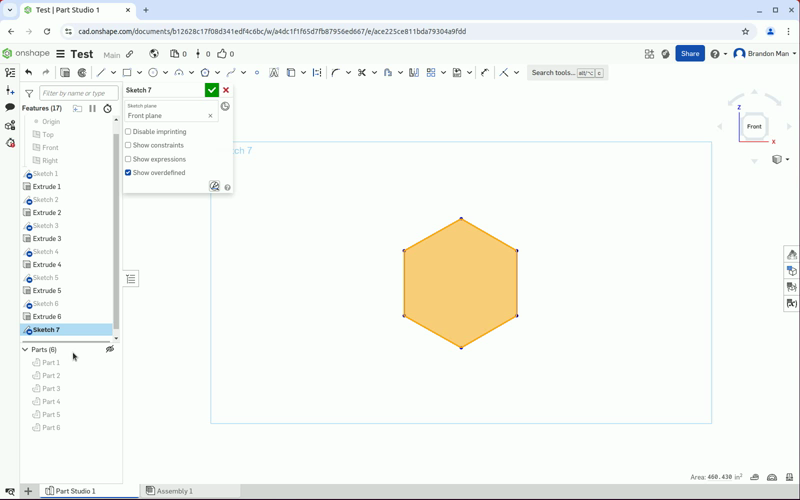
key(shift+e)
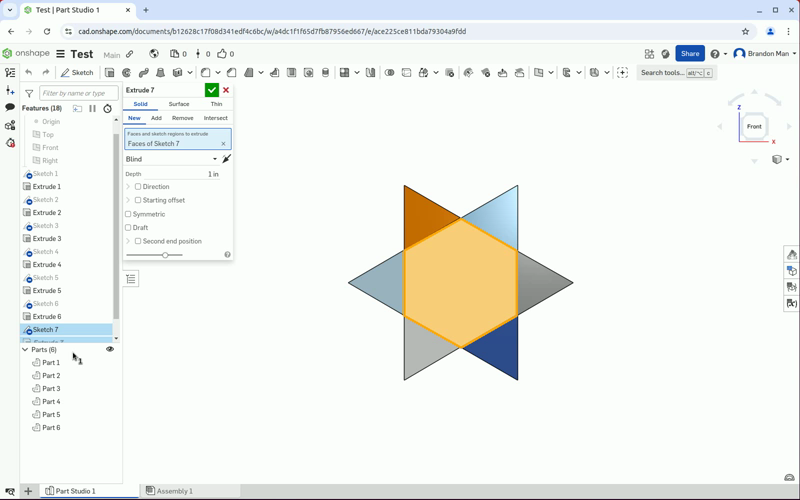
mouse_move(143, 106)
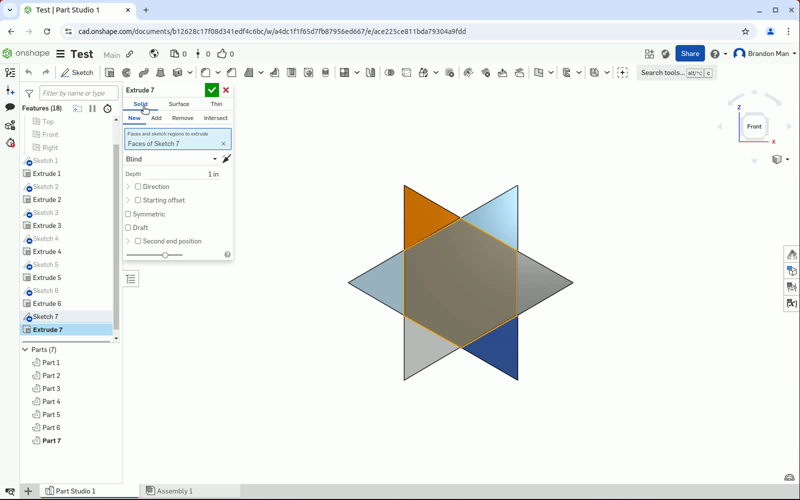
click(143, 106)
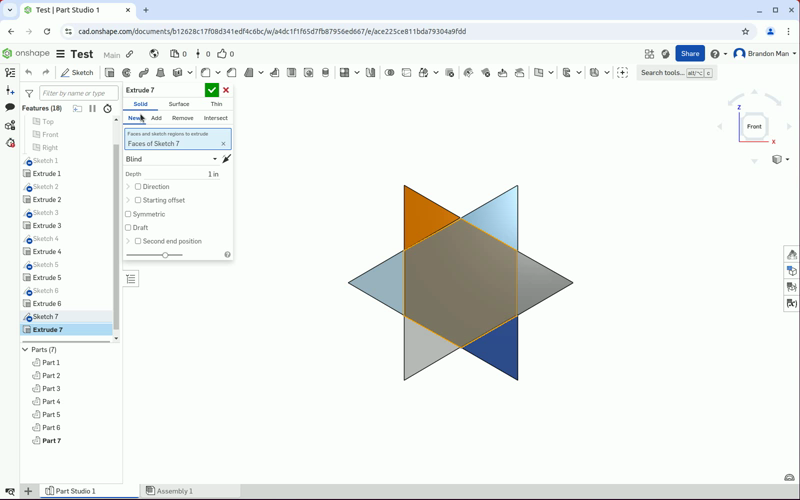
mouse_move(137, 120)
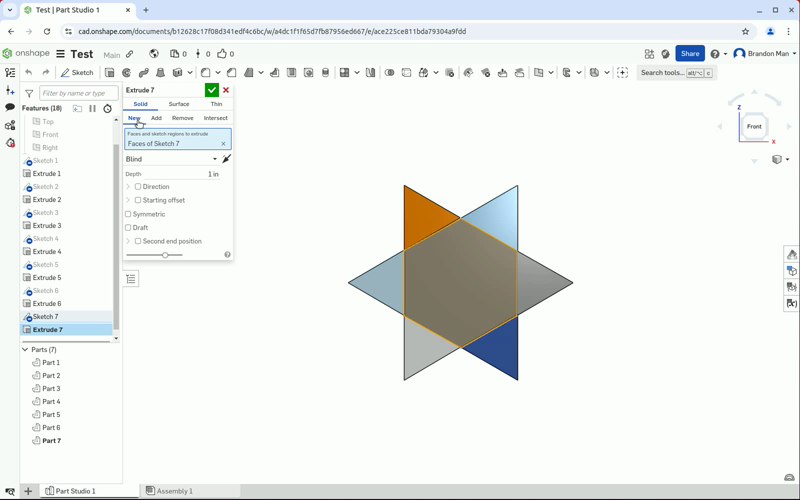
click(137, 120)
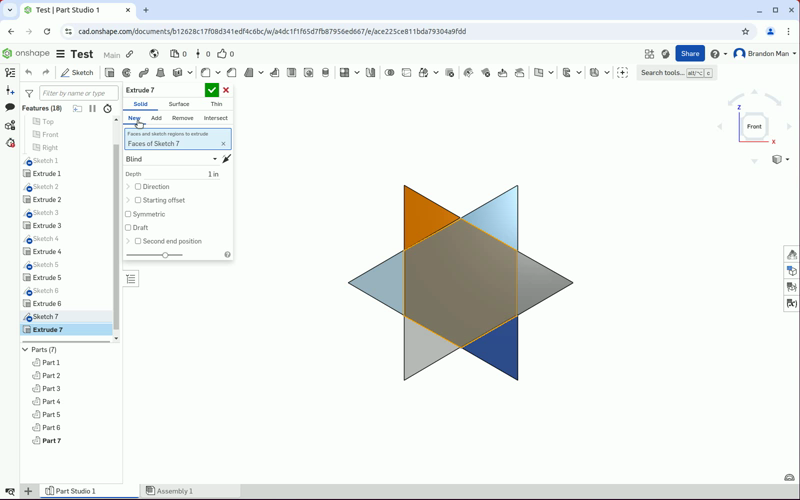
key(tab, 4)
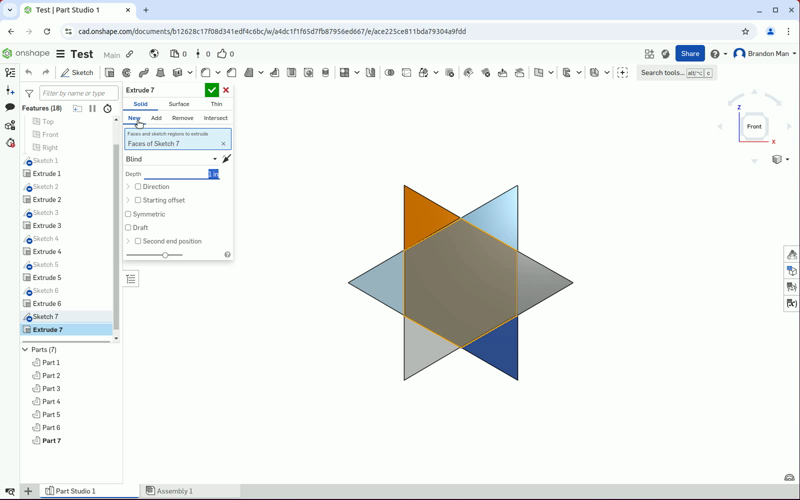
text(10.591)
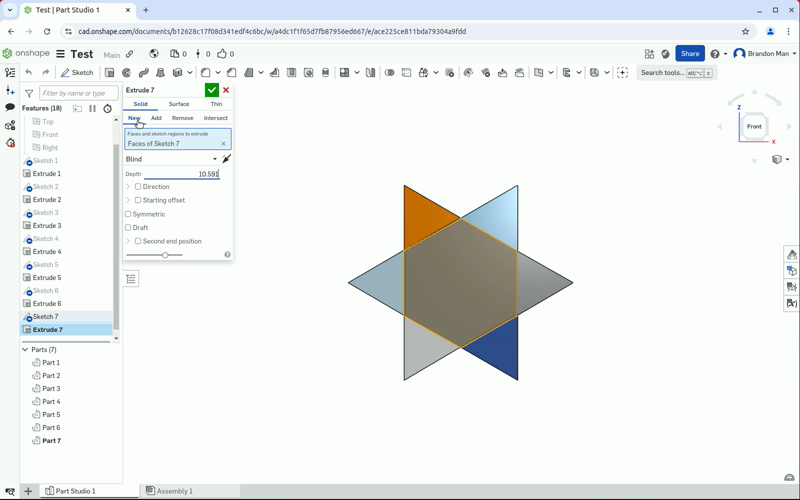
key(enter)
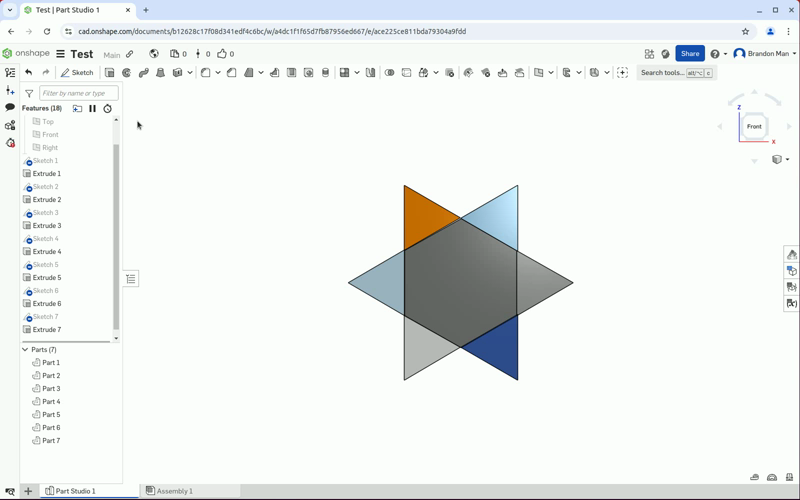
key(shift+h)
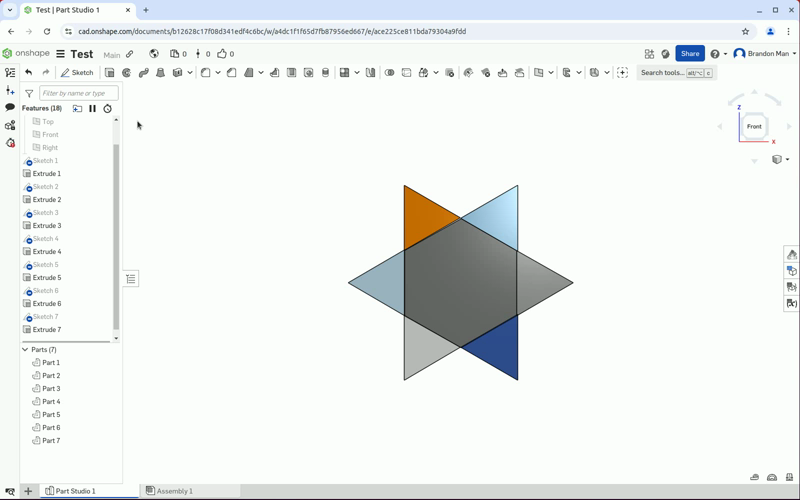
key(shift+h)
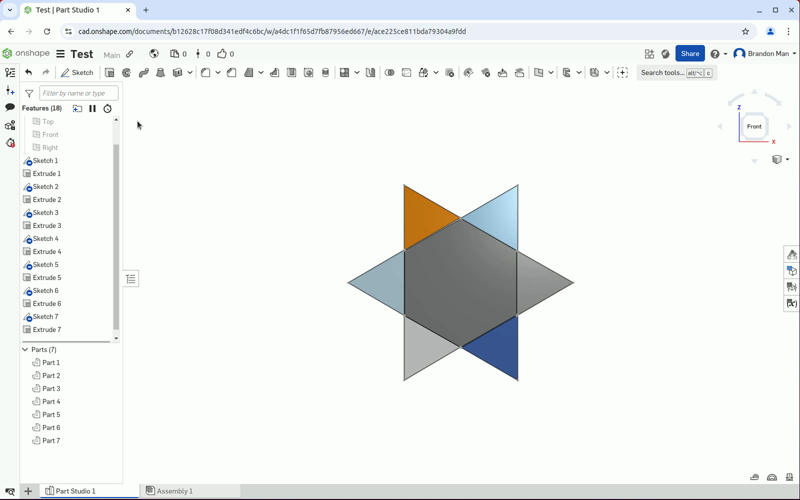
key(shift+7)
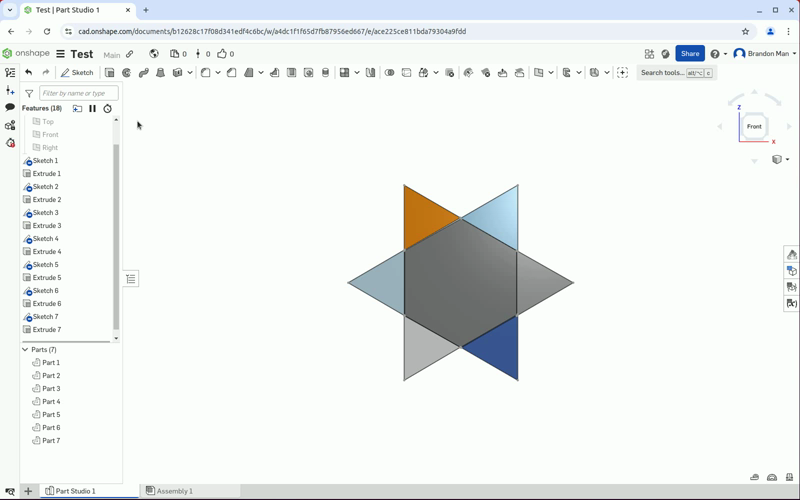
key(left, 2)
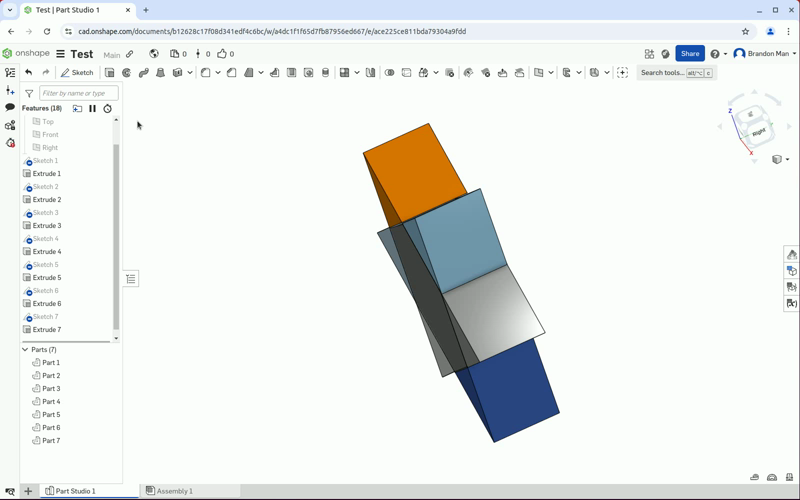
key(down, 2)
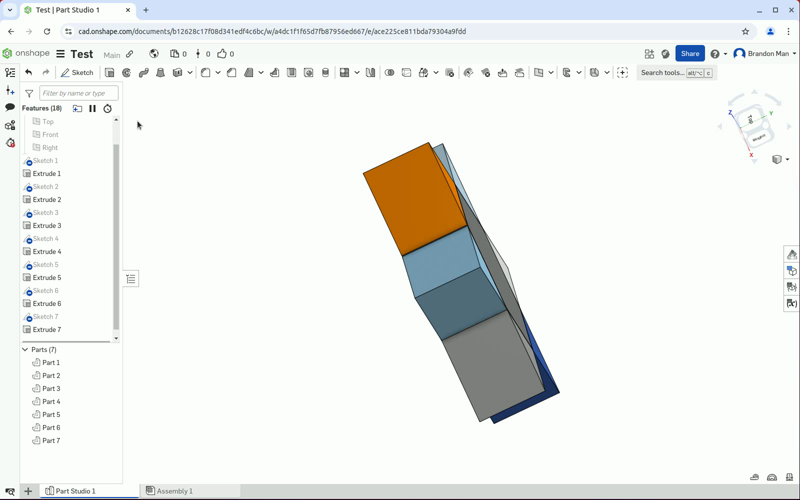
key(up, 2)
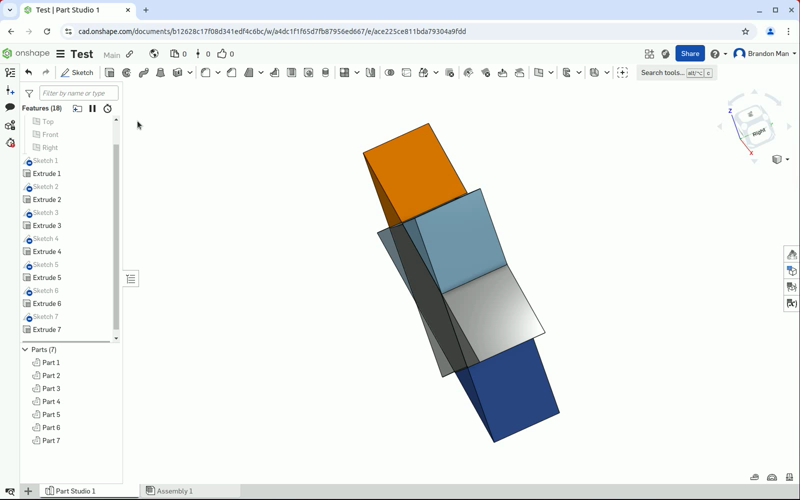
key(right, 2)
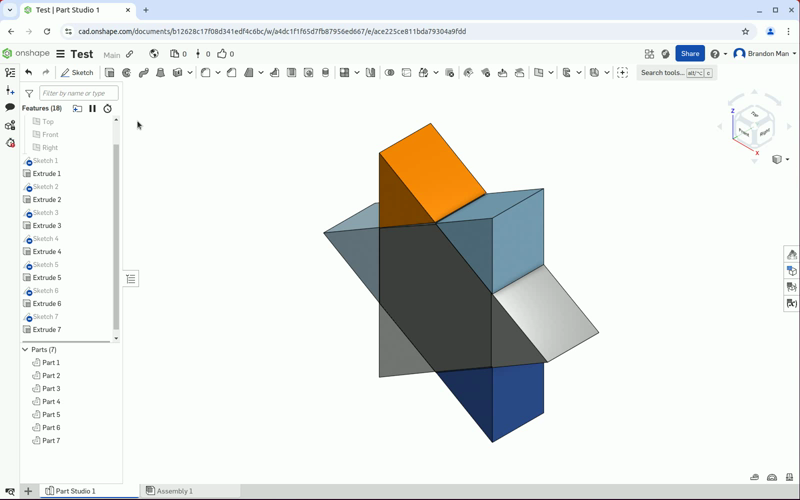
mouse_move(69, 163)
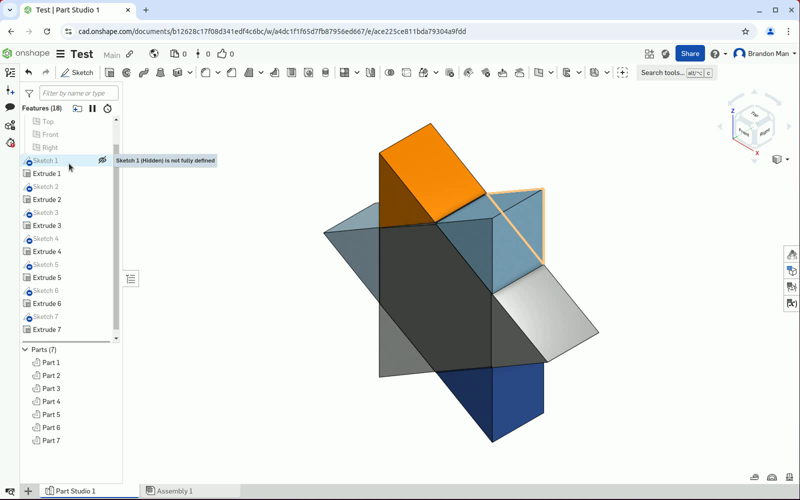
click(69, 163)